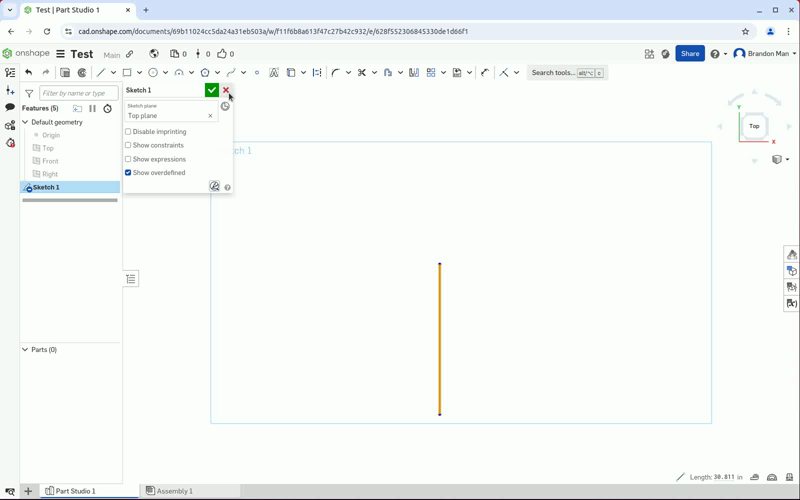
key(shift+h)
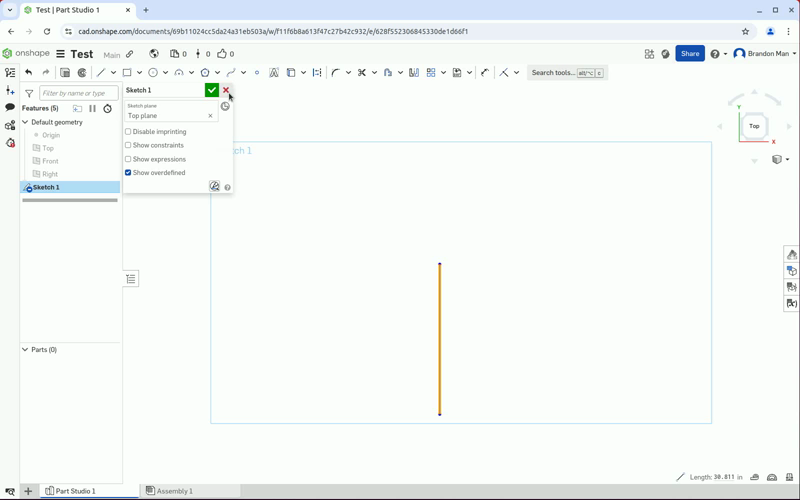
key(shift+s)
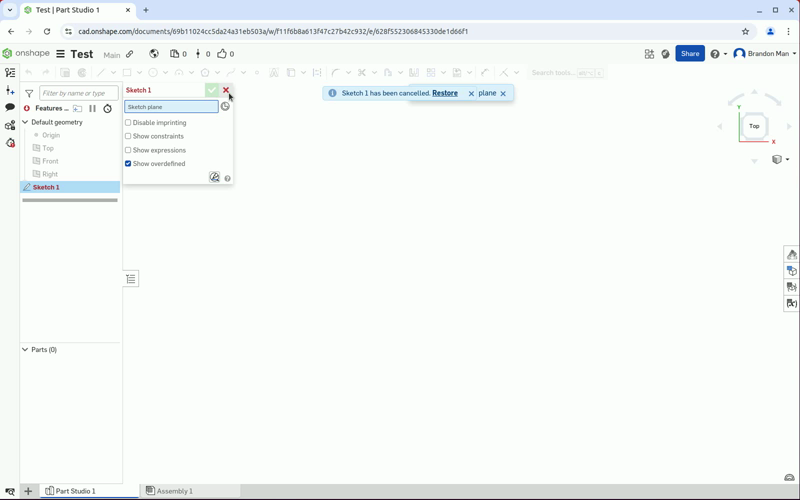
mouse_move(73, 150)
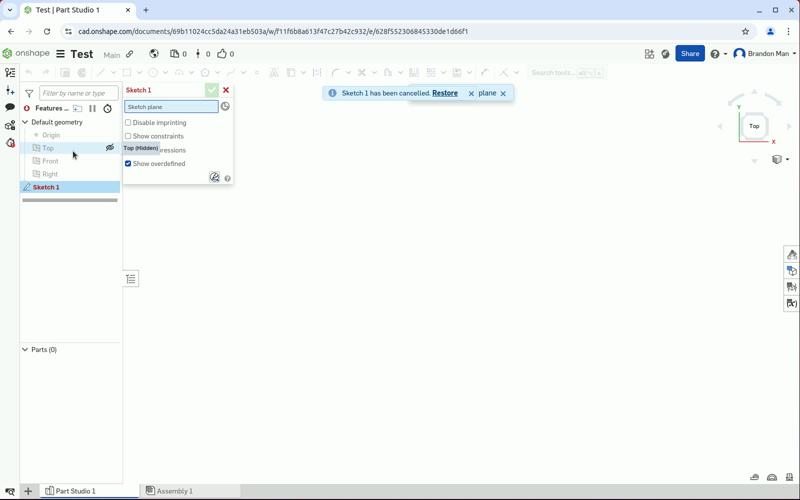
click(73, 150)
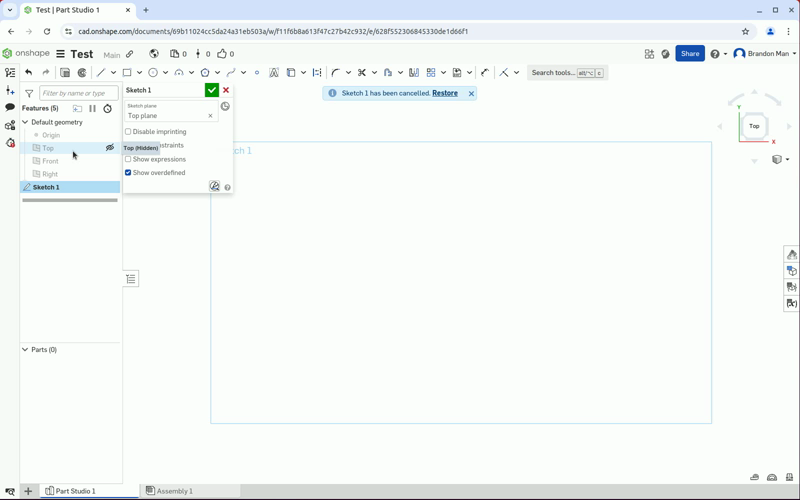
mouse_move(73, 352)
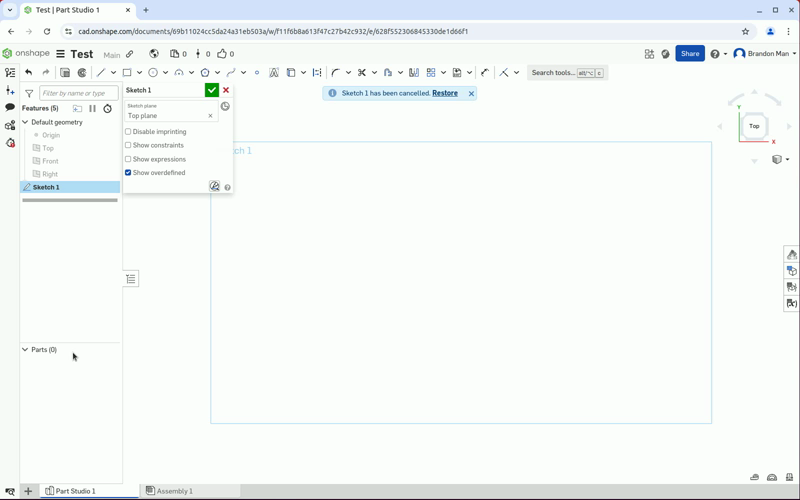
key(y)
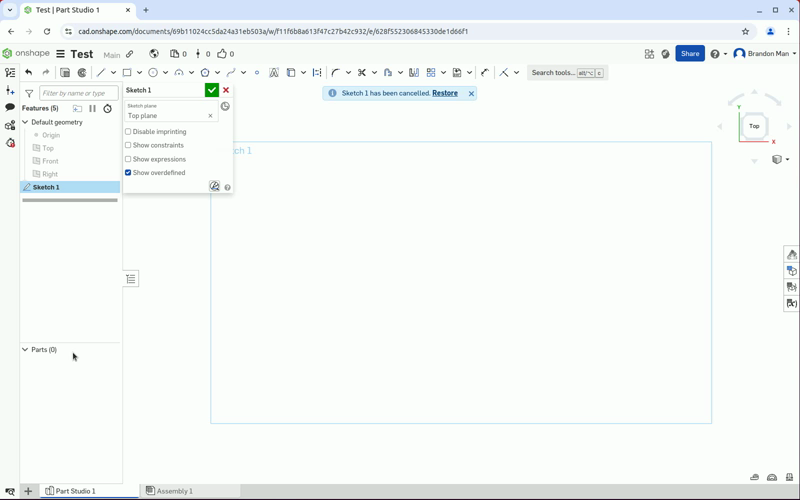
key(l)
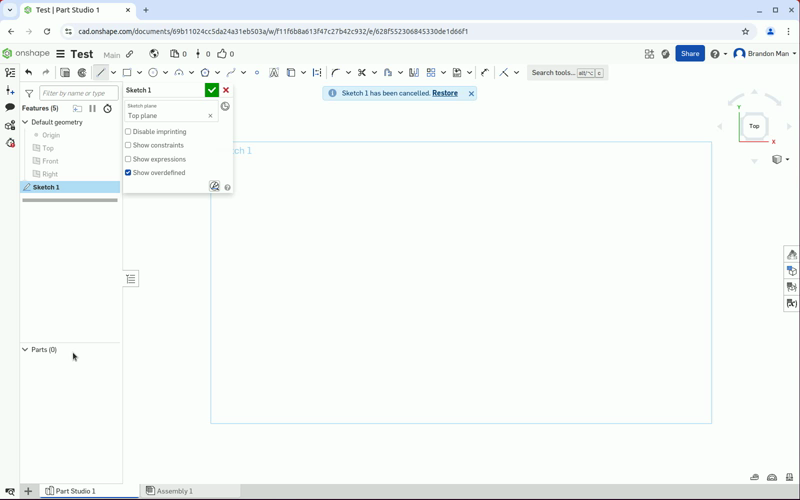
key_down(shift)
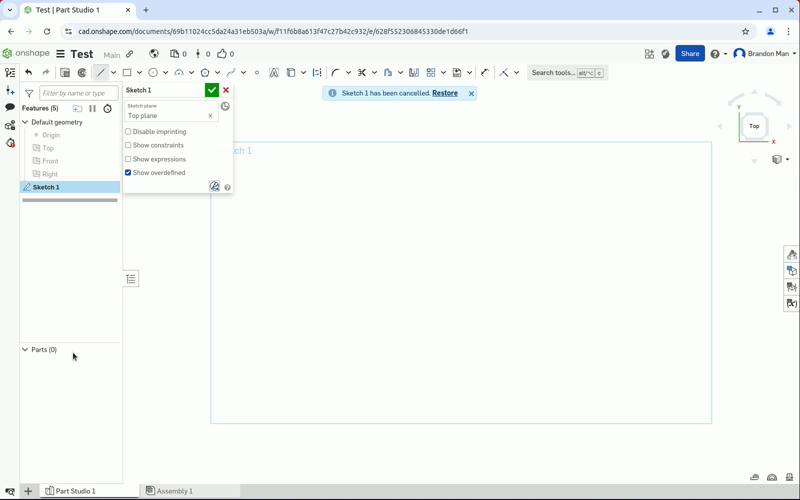
mouse_move(348, 368)
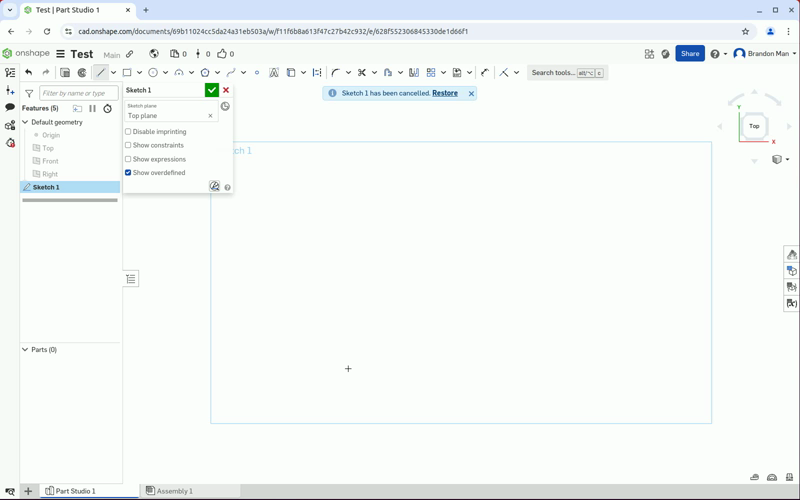
click(348, 368)
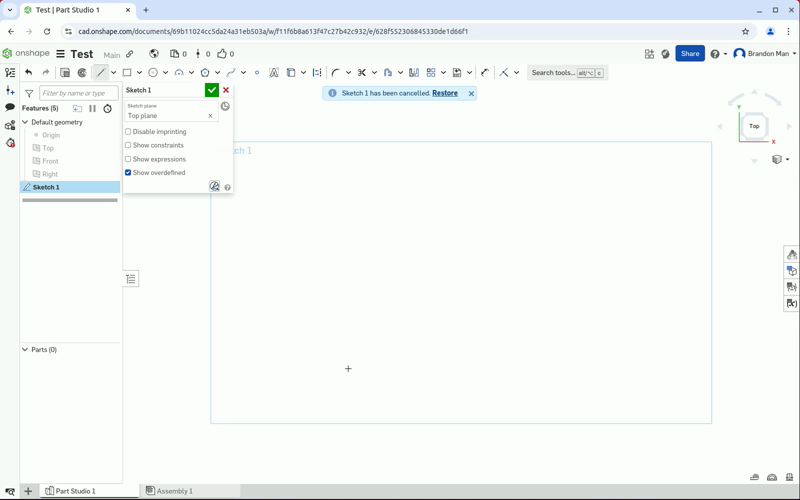
key_up(shift)
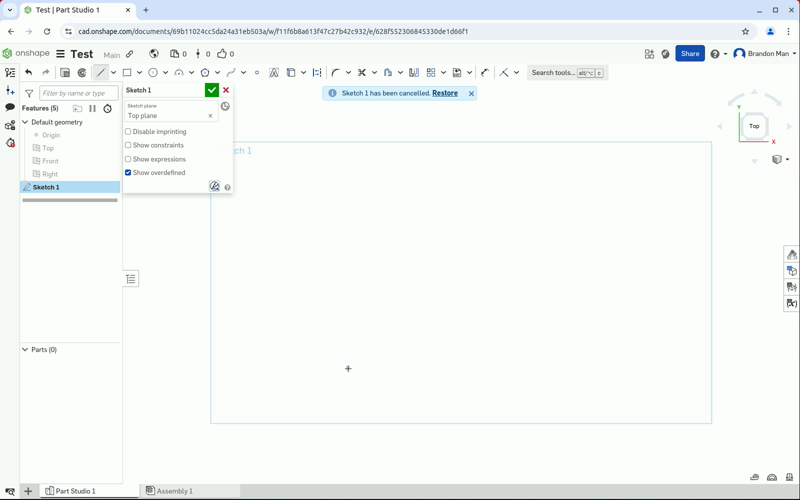
key_down(shift)
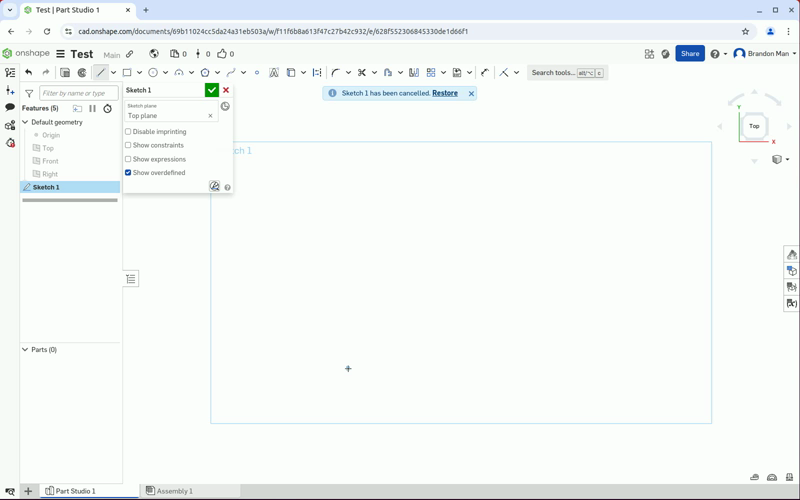
mouse_move(572, 368)
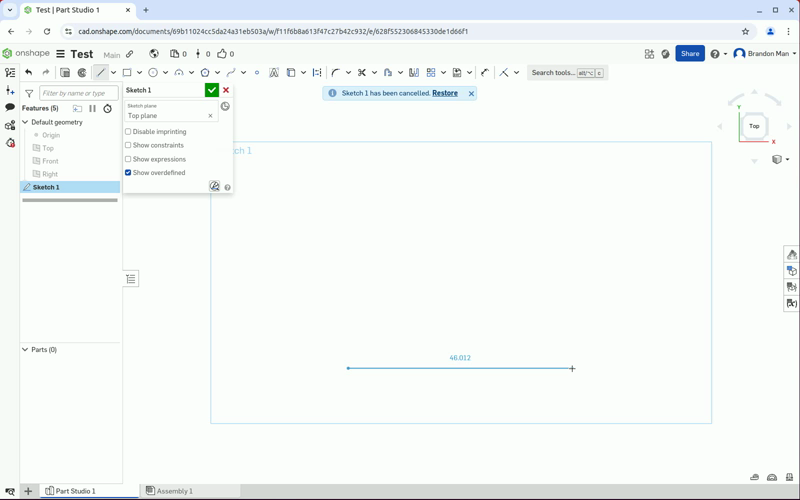
click(572, 368)
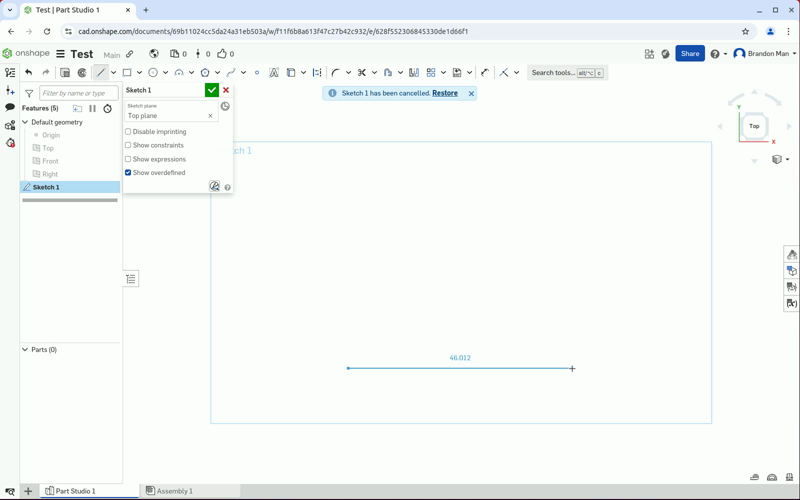
key_up(shift)
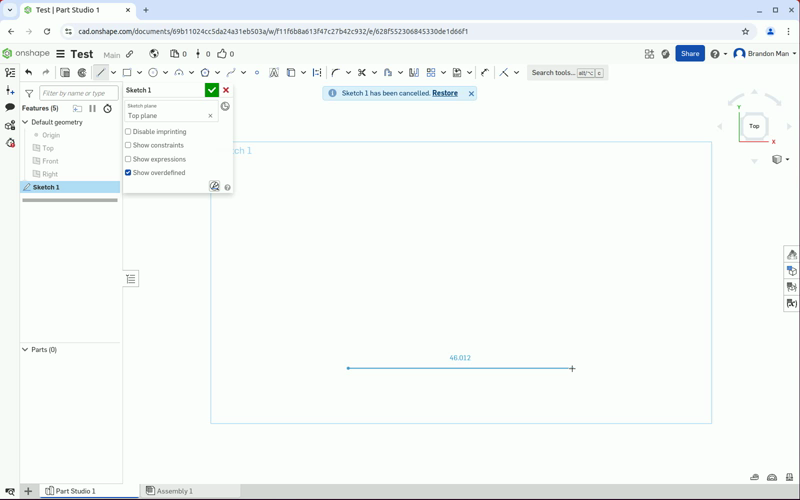
key_down(shift)
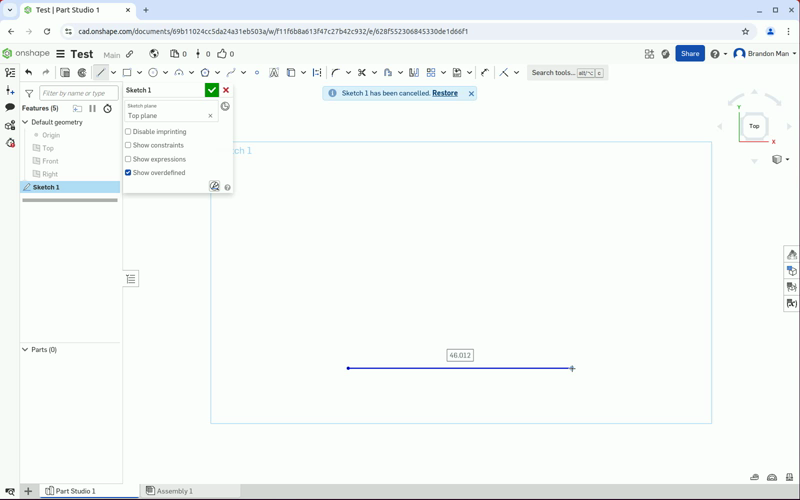
mouse_move(572, 198)
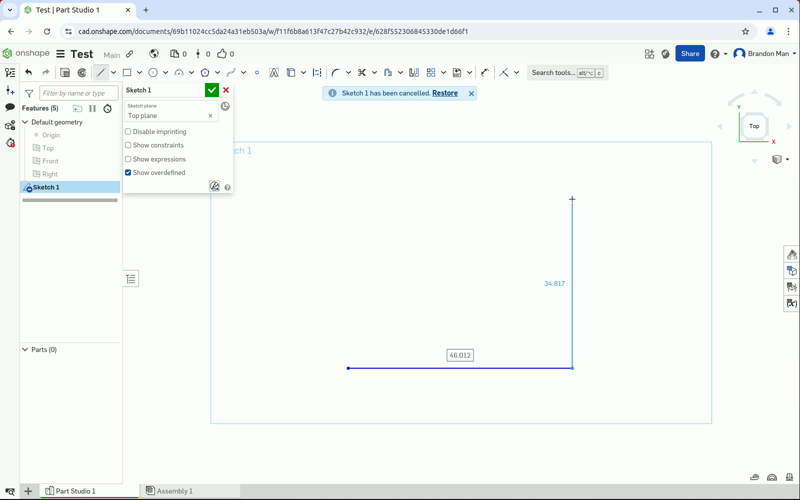
click(572, 198)
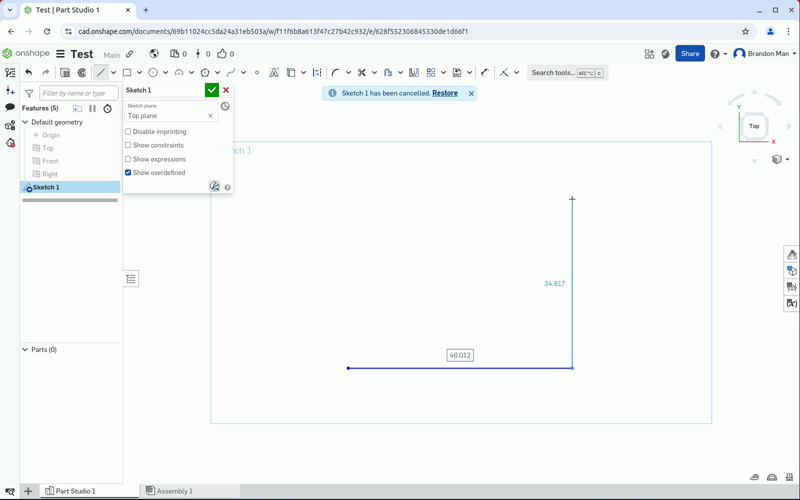
key_up(shift)
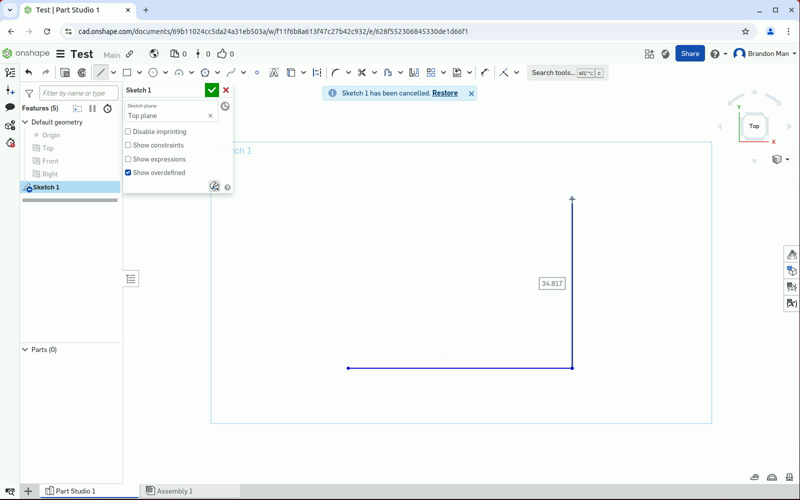
key_down(shift)
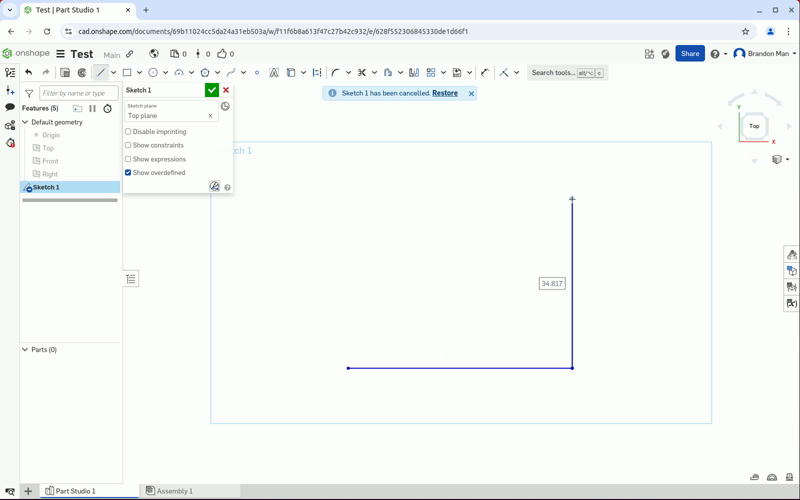
mouse_move(348, 198)
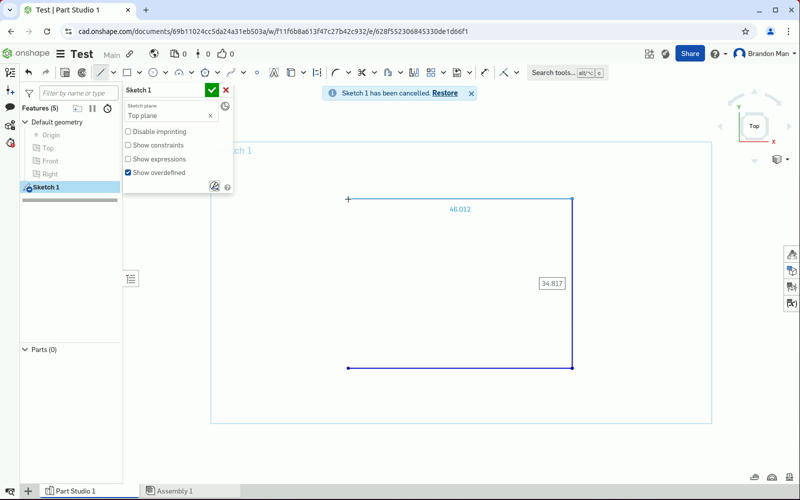
click(348, 198)
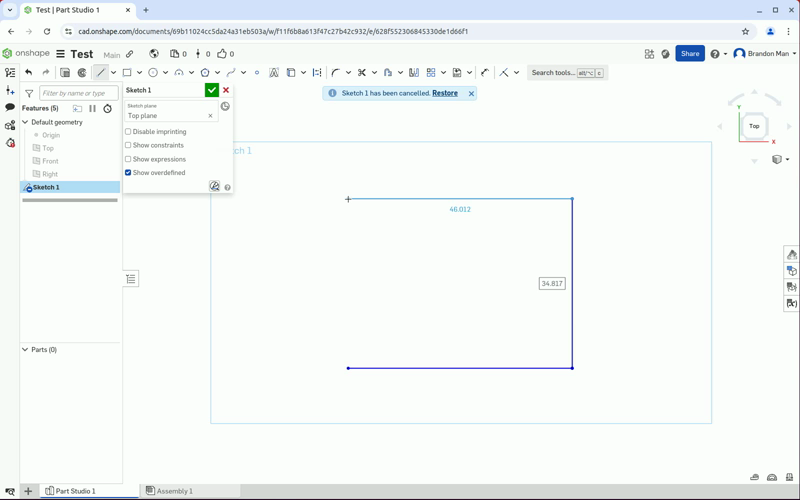
key_up(shift)
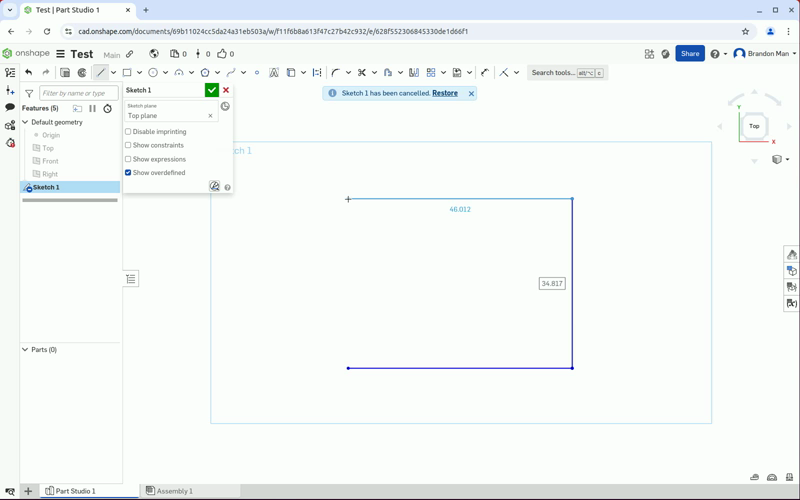
key_down(shift)
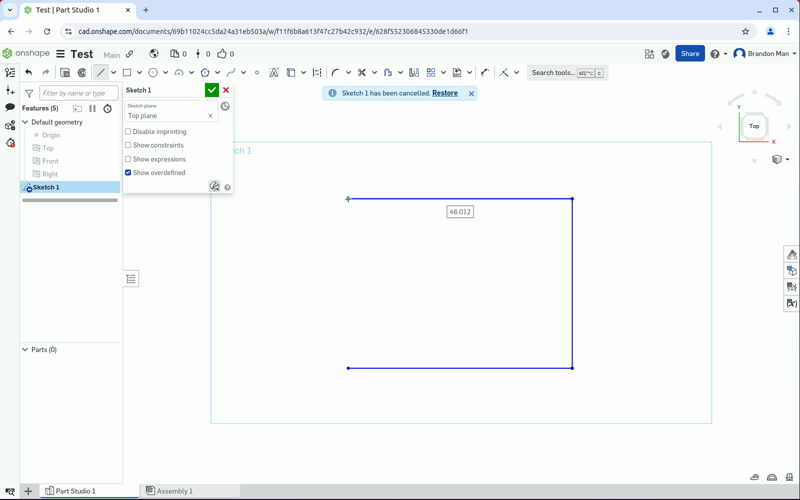
mouse_move(348, 368)
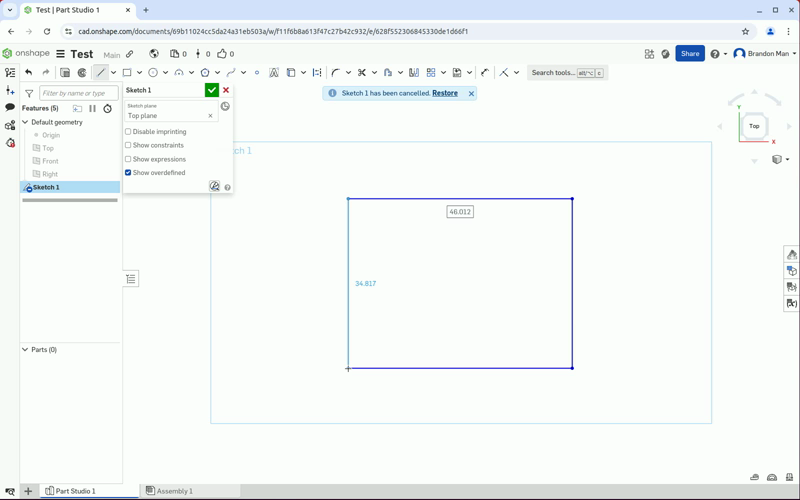
key_up(shift)
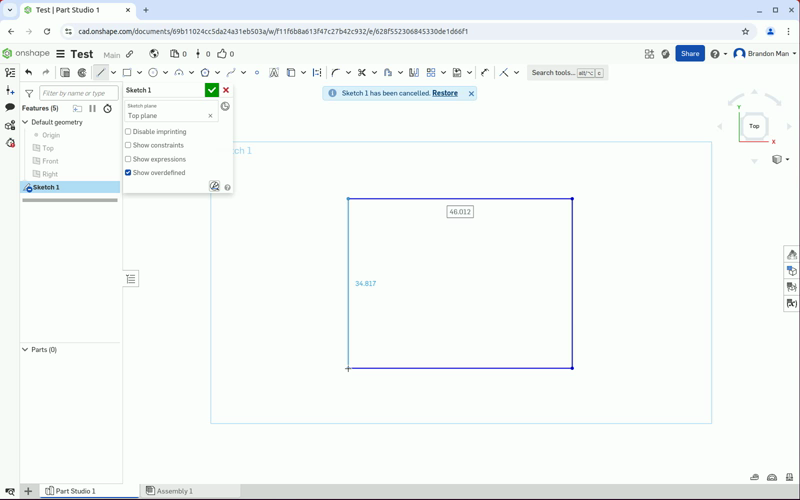
click(348, 368)
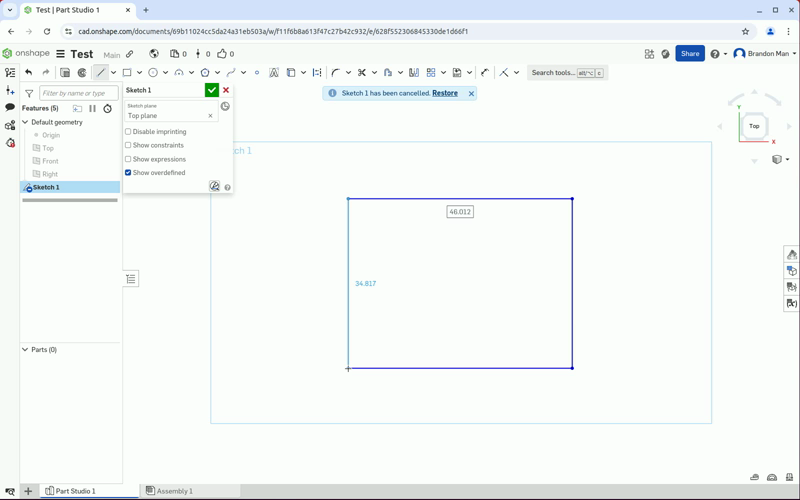
key(esc)
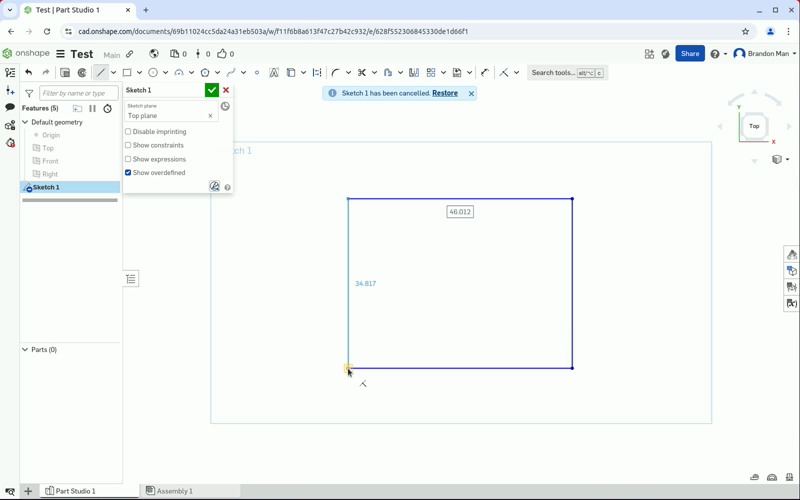
mouse_move(458, 257)
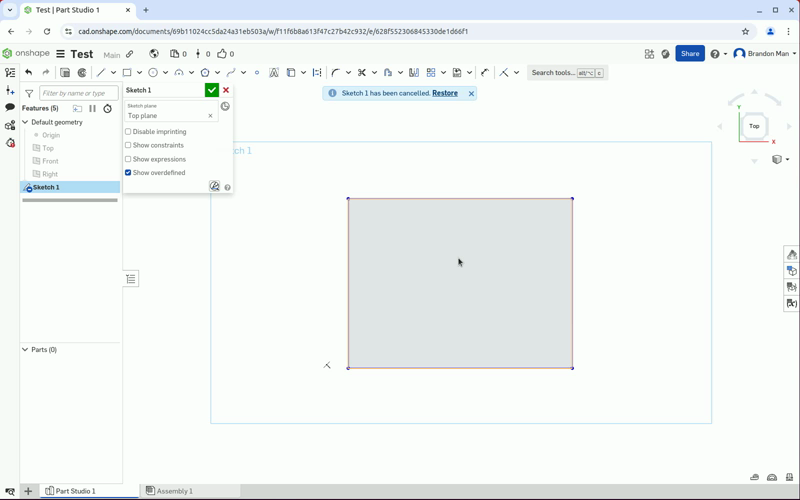
click(458, 257)
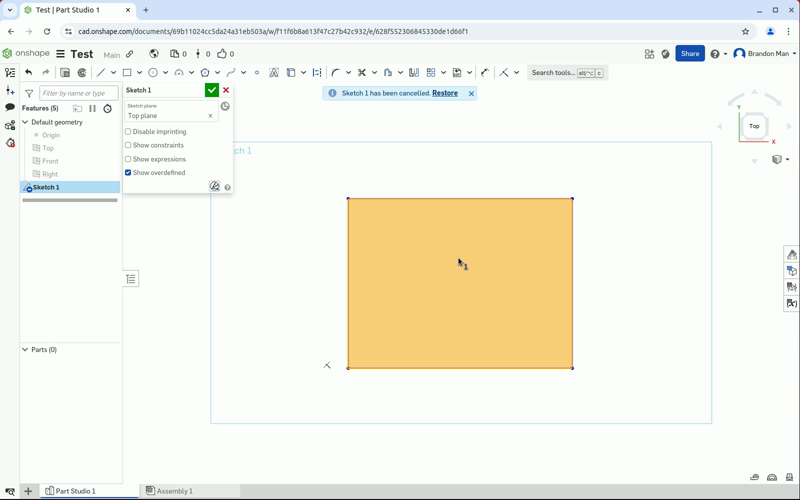
mouse_move(73, 352)
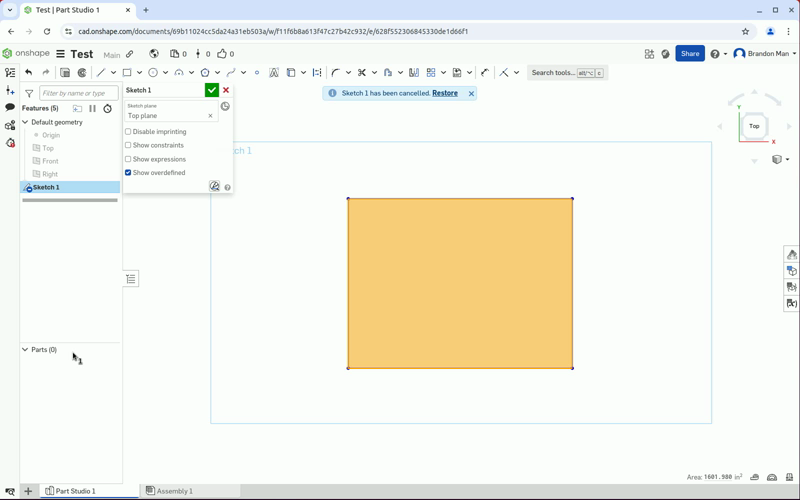
key(shift+y)
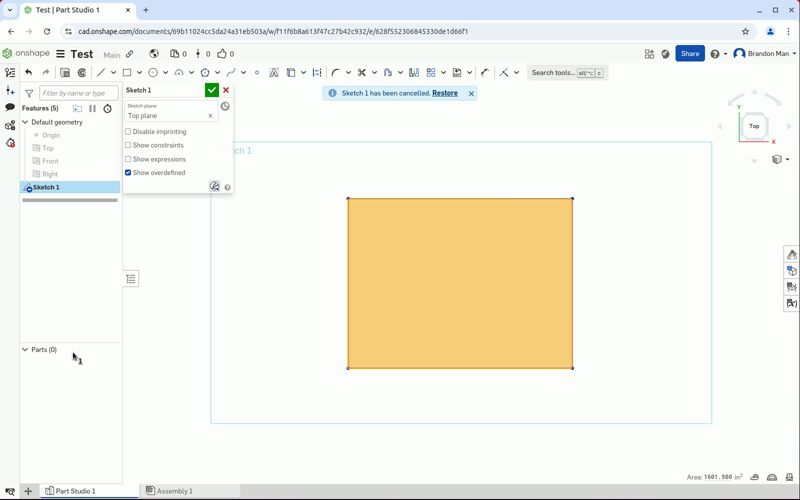
key(shift+e)
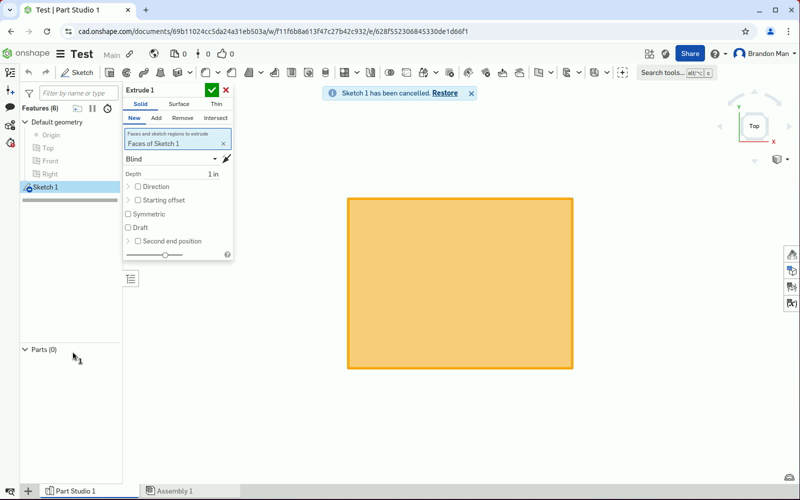
mouse_move(143, 106)
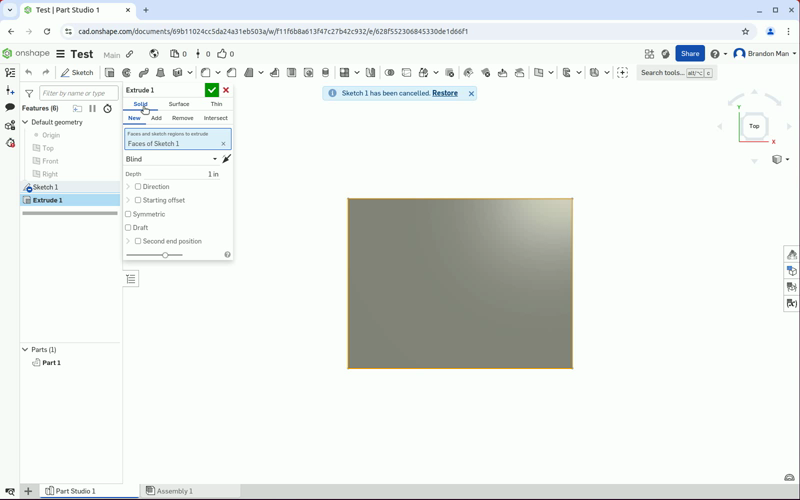
click(143, 106)
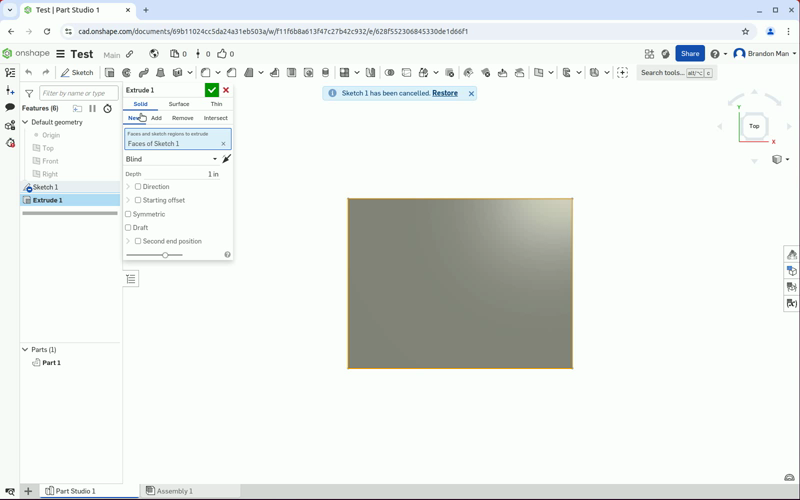
mouse_move(137, 120)
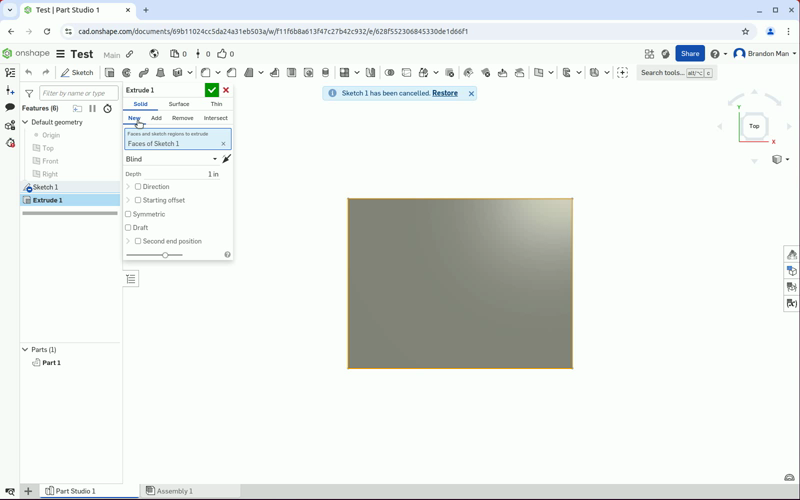
click(137, 120)
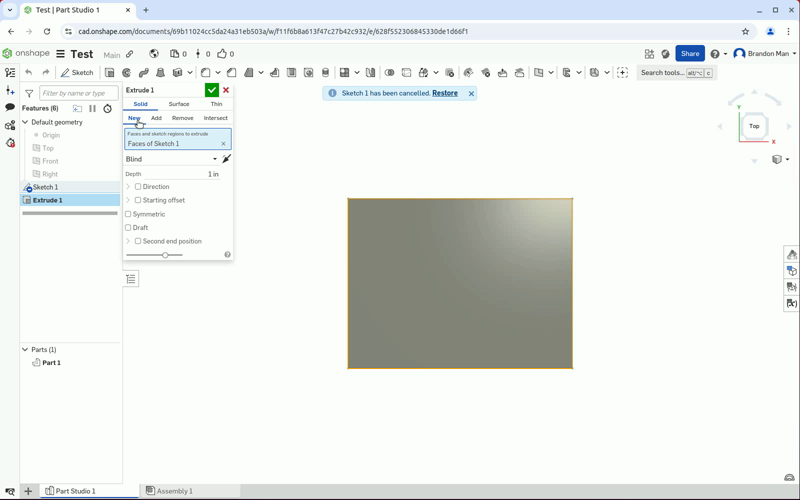
key(tab, 4)
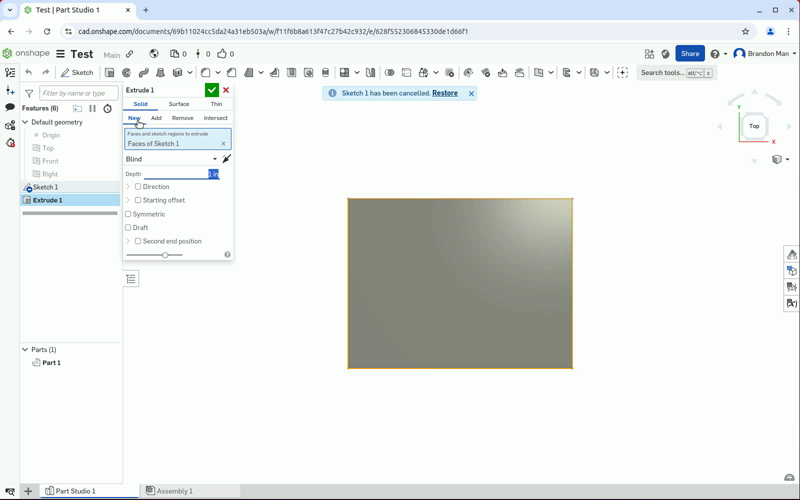
text(0.963)
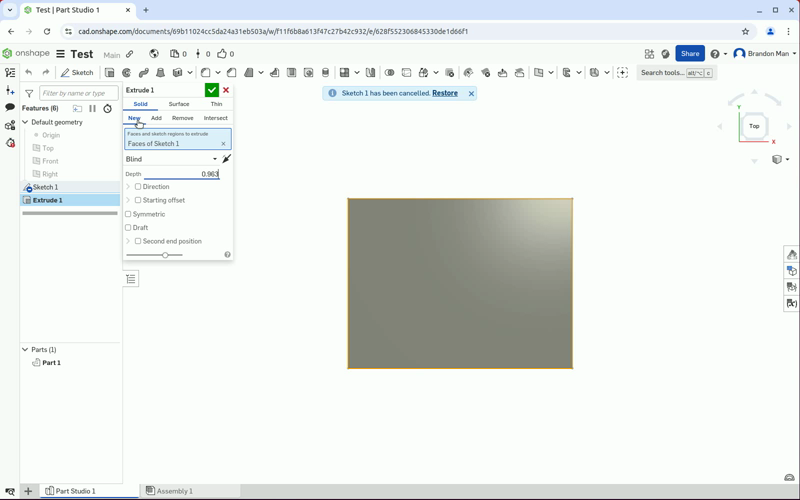
key(enter)
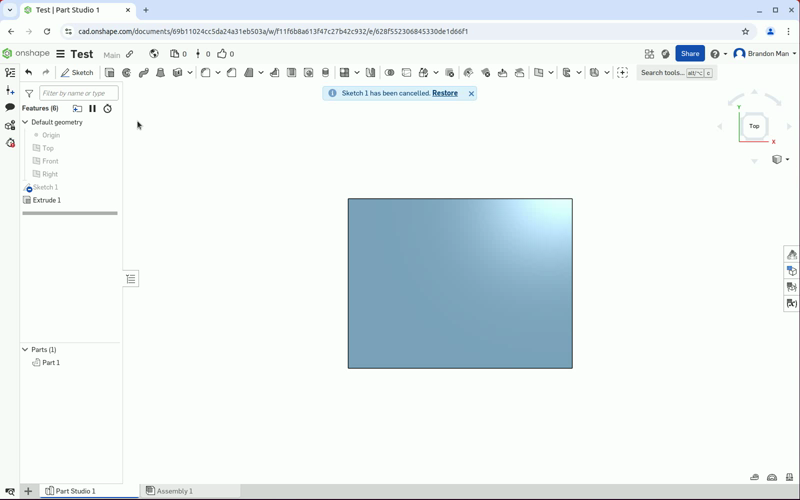
key(shift+h)
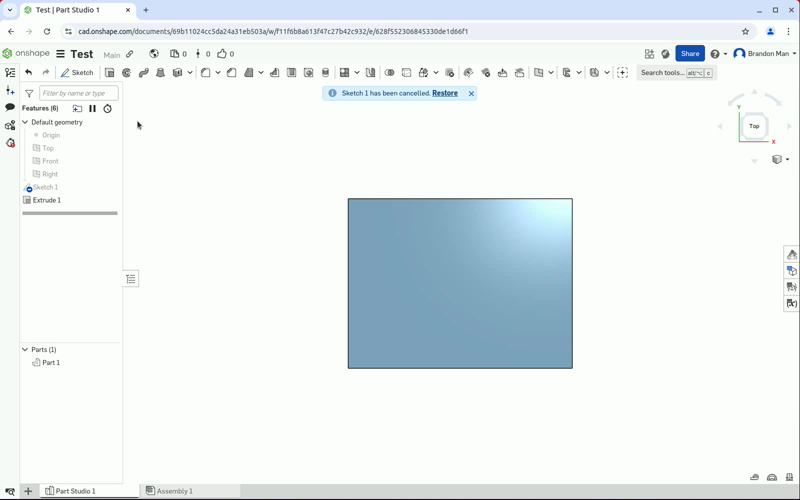
key(shift+h)
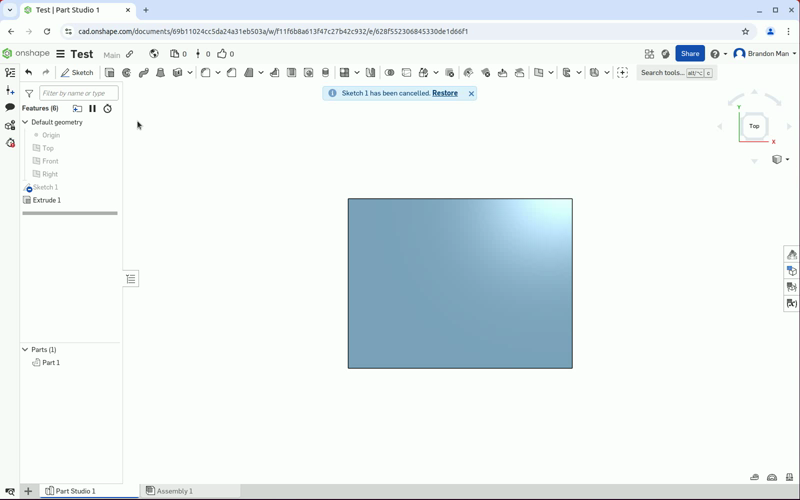
mouse_move(73, 189)
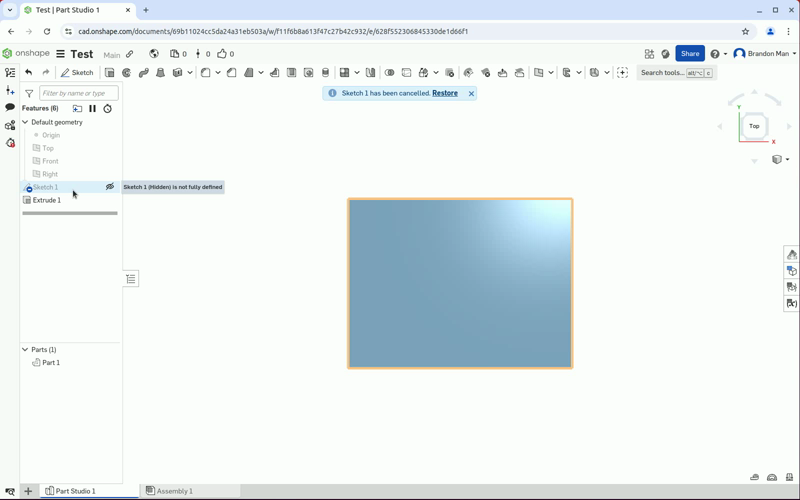
click(73, 189)
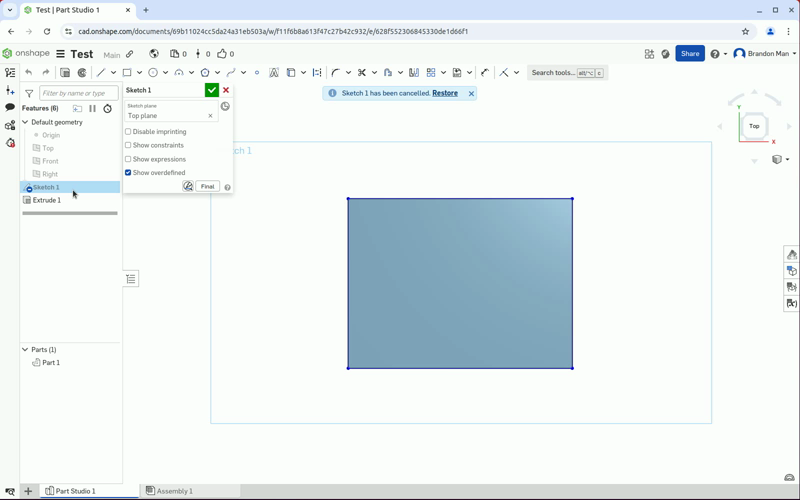
mouse_move(229, 92)
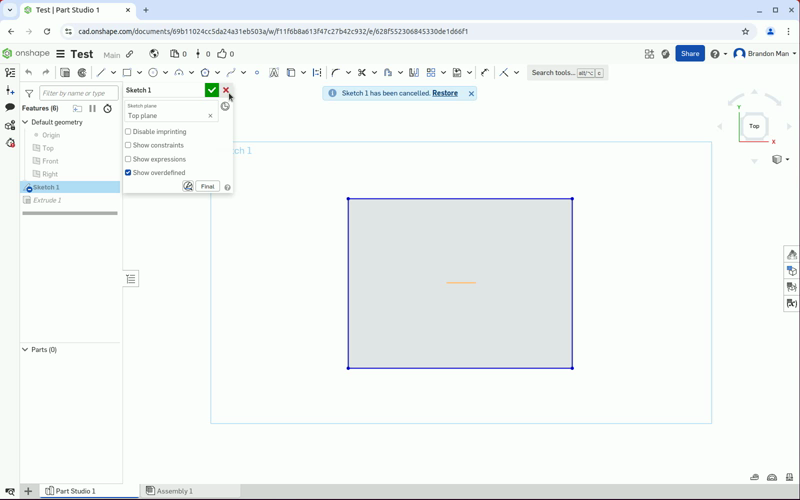
click(229, 92)
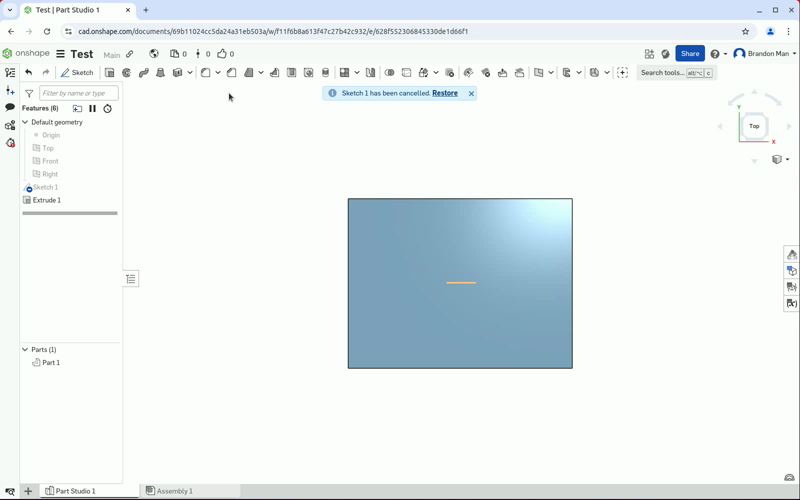
mouse_move(541, 75)
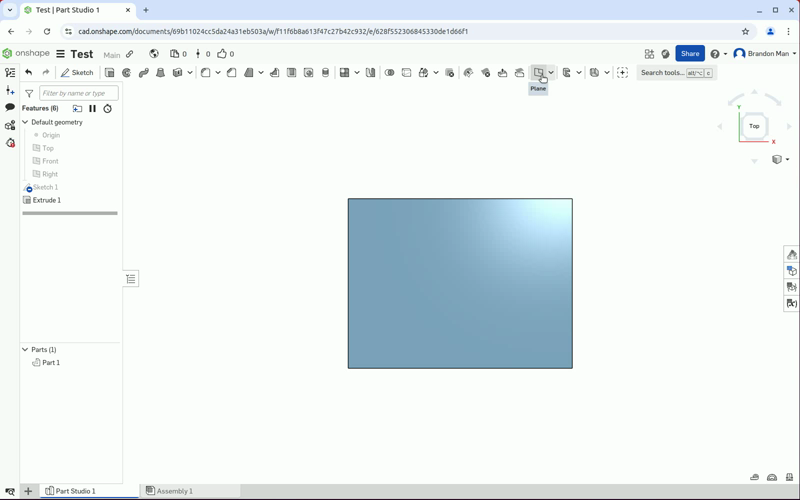
click(541, 75)
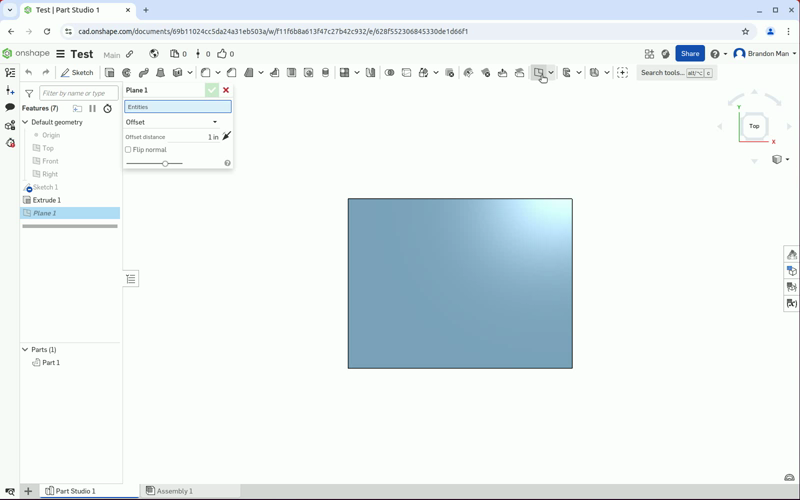
mouse_move(73, 150)
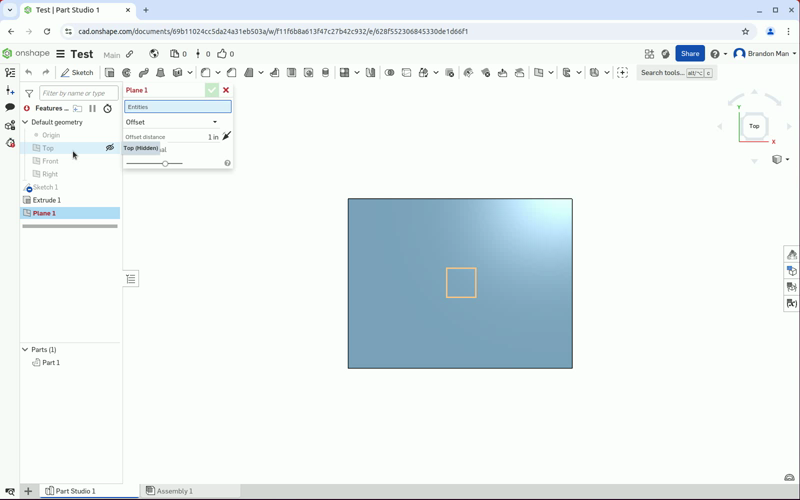
click(73, 150)
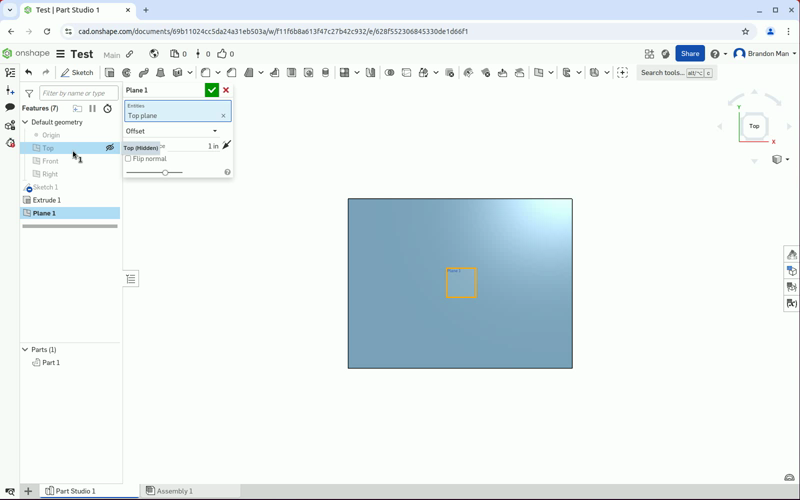
key(tab, 2)
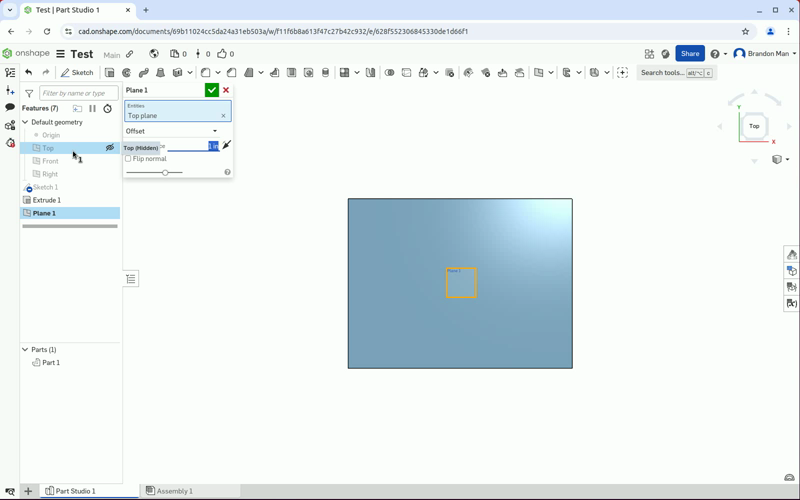
text(0.955)
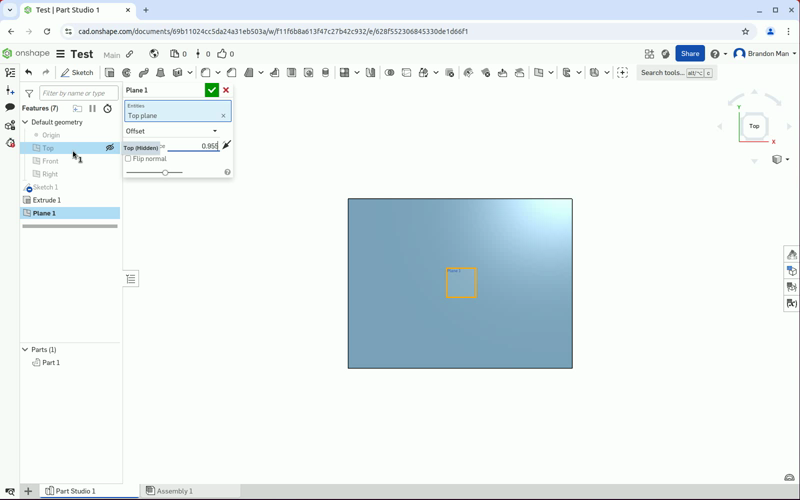
key(enter, 2)
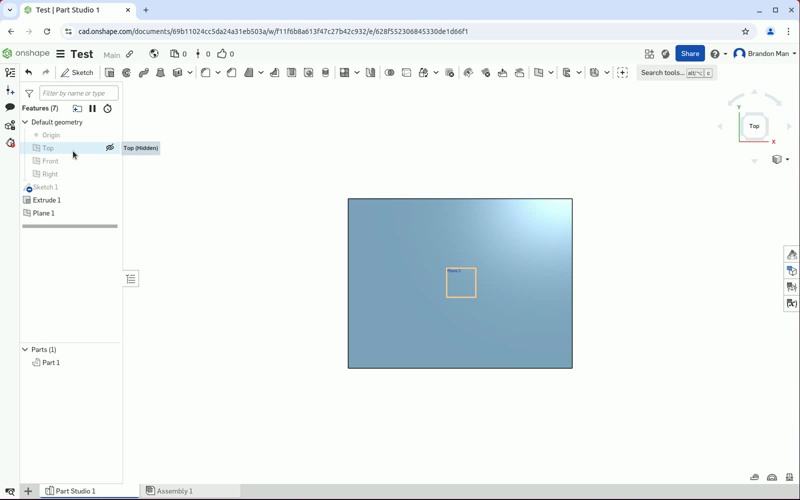
key(shift+s)
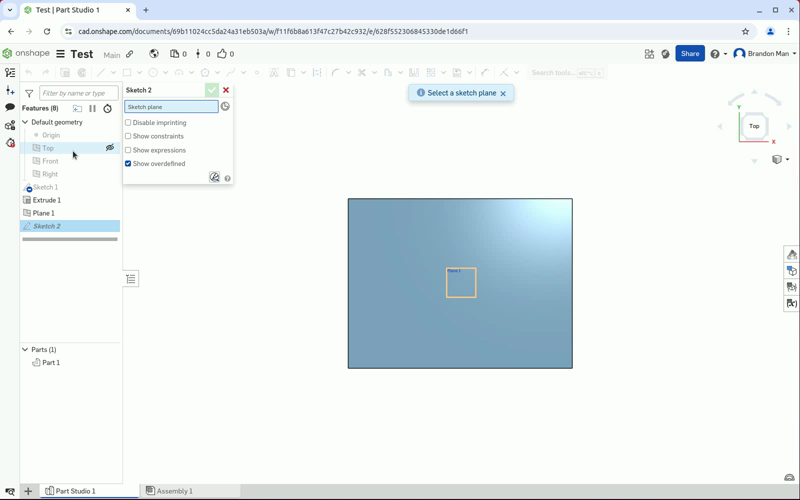
mouse_move(73, 215)
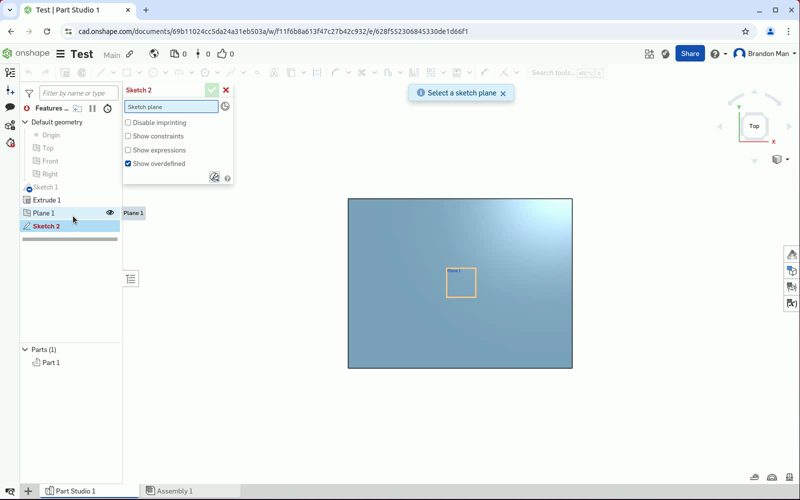
click(73, 215)
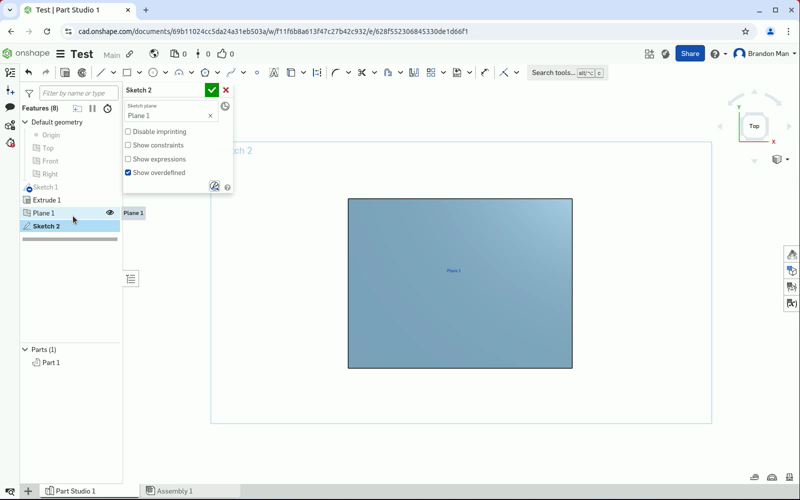
mouse_move(73, 352)
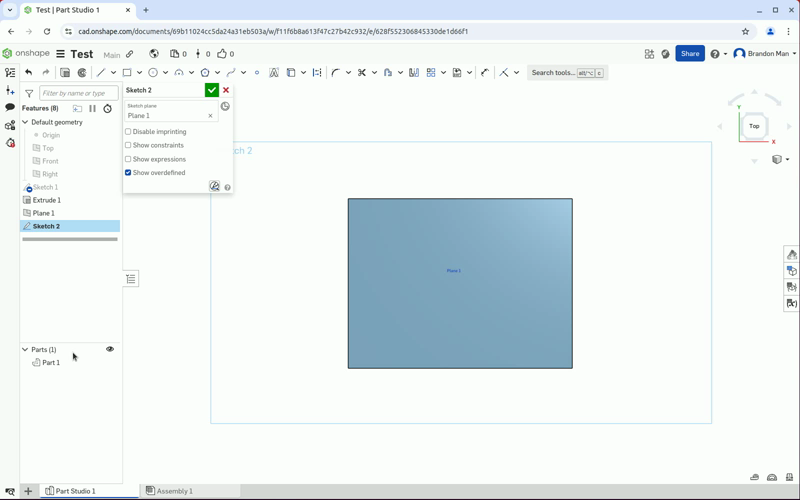
key(y)
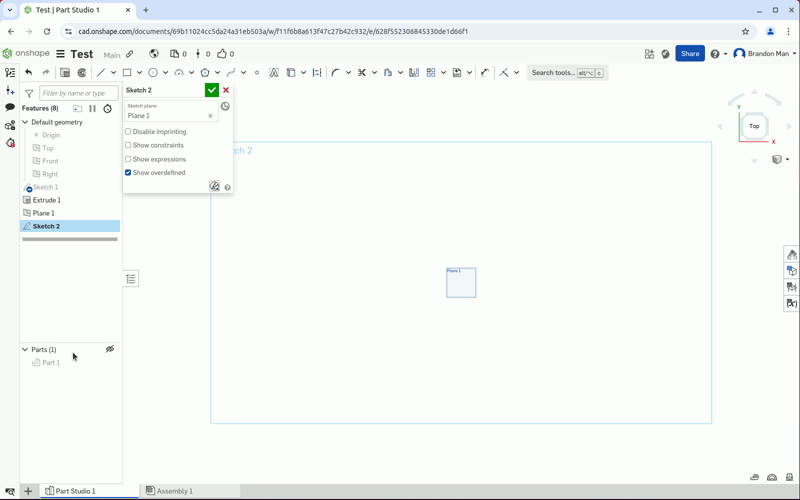
key(c)
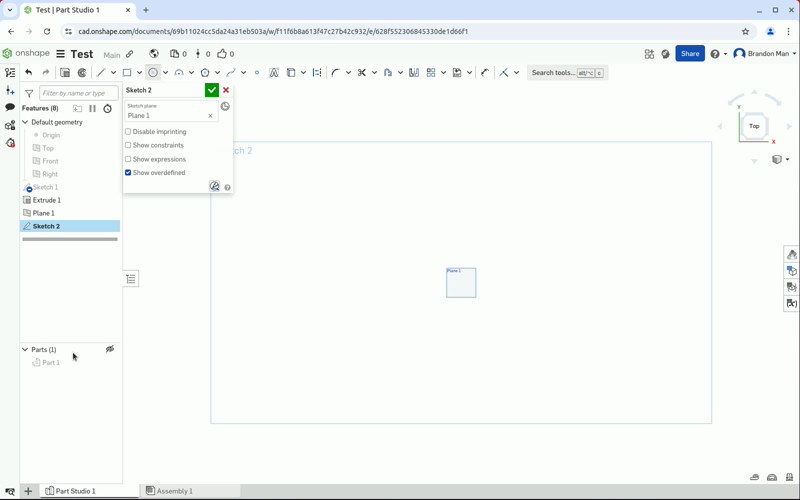
key_down(shift)
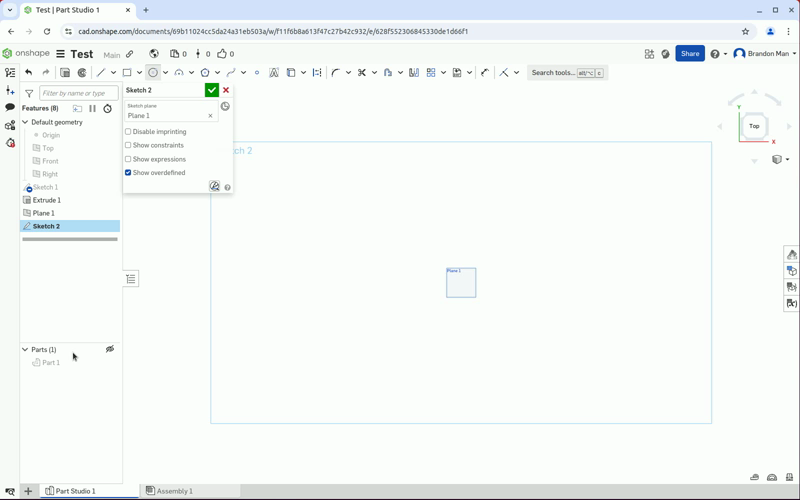
mouse_move(367, 282)
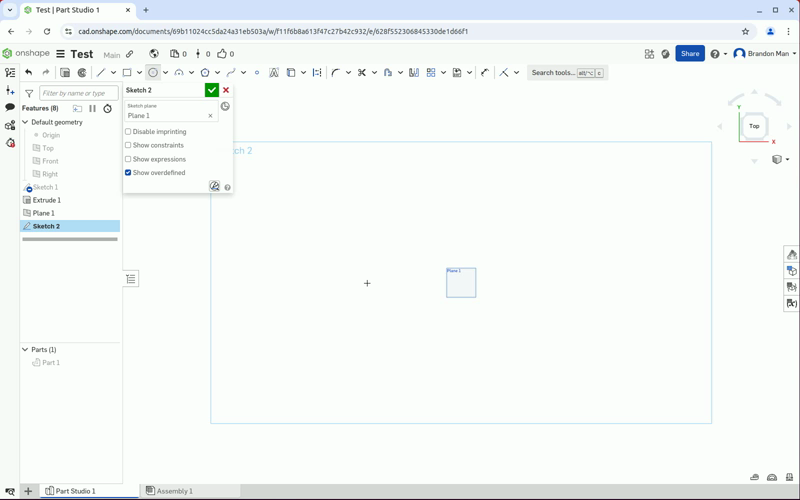
click(367, 282)
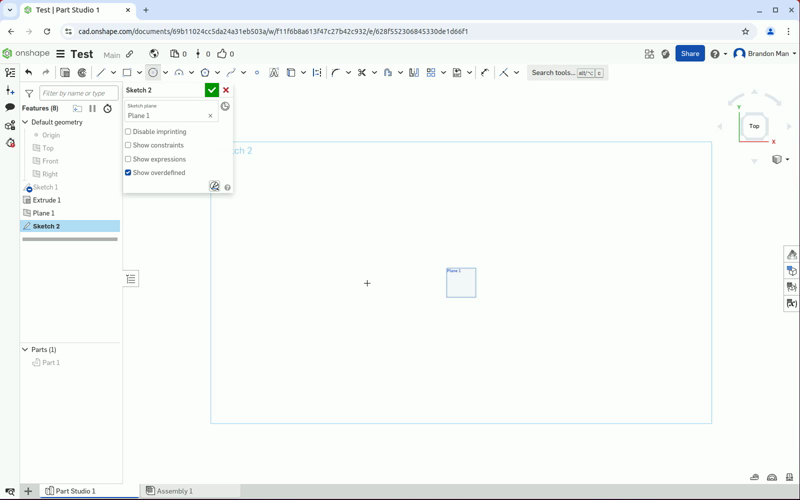
key_up(shift)
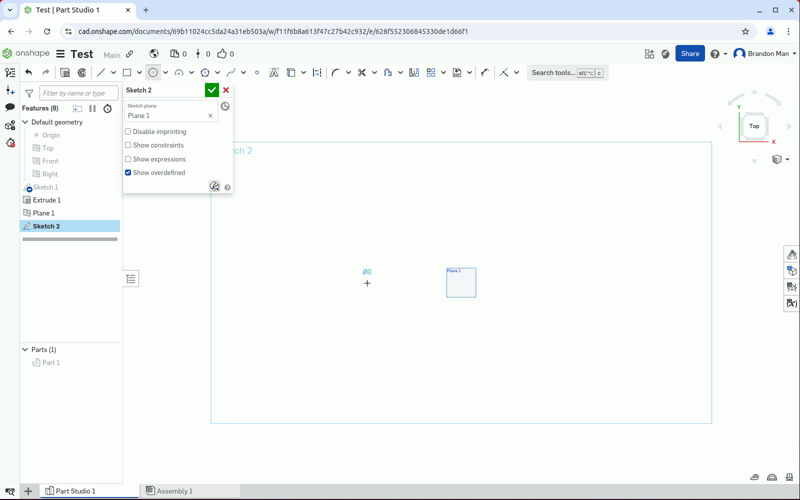
mouse_move(376, 282)
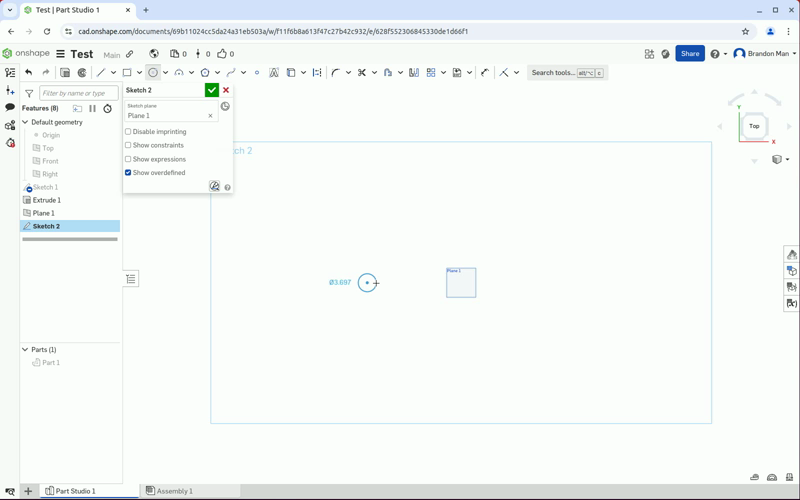
click(376, 282)
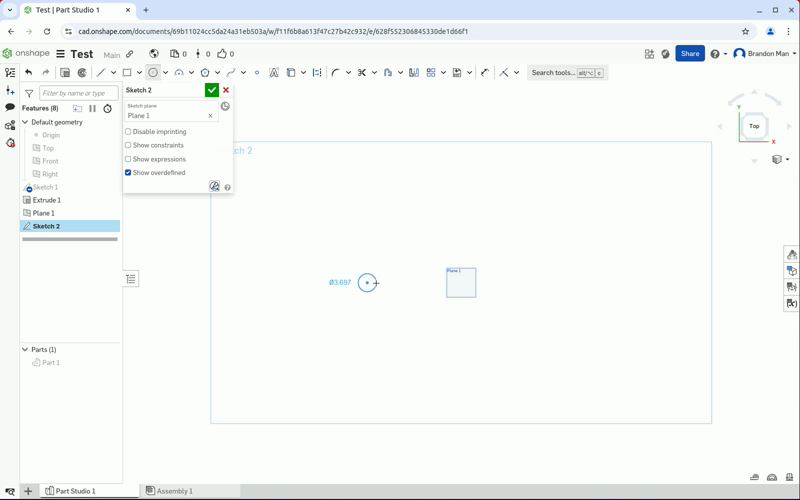
key(esc)
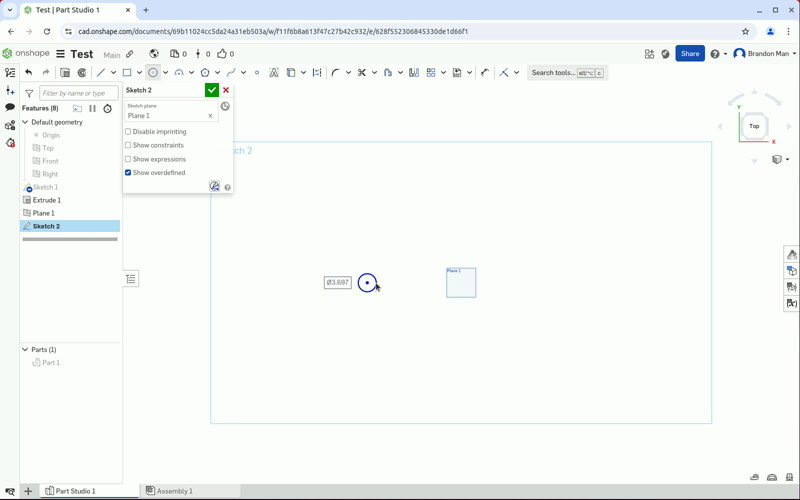
mouse_move(367, 280)
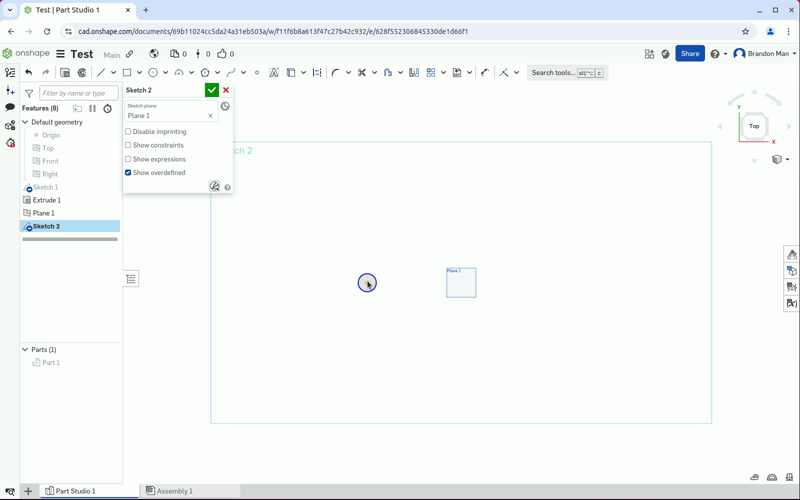
scroll(6)
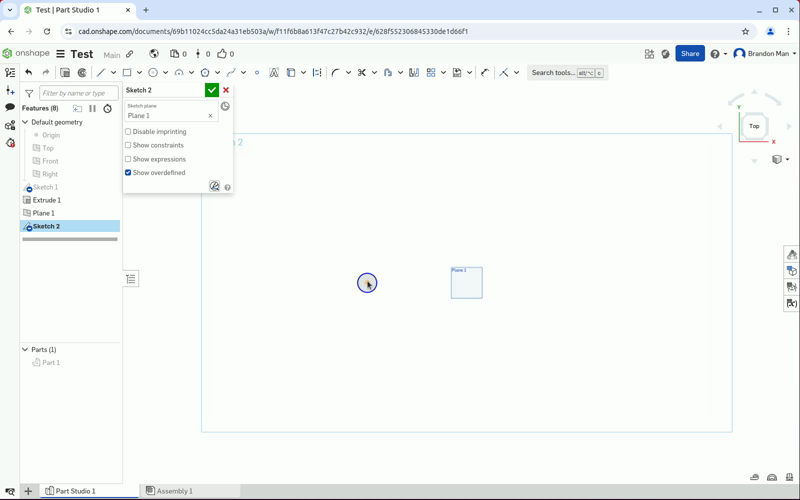
scroll(6)
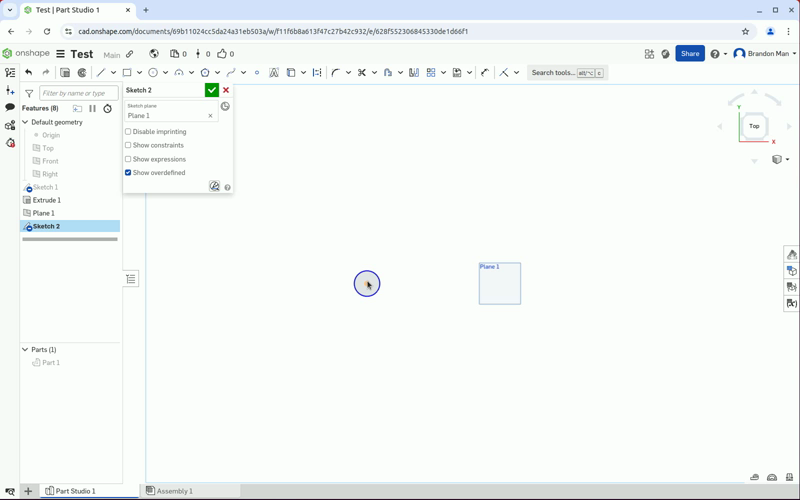
scroll(6)
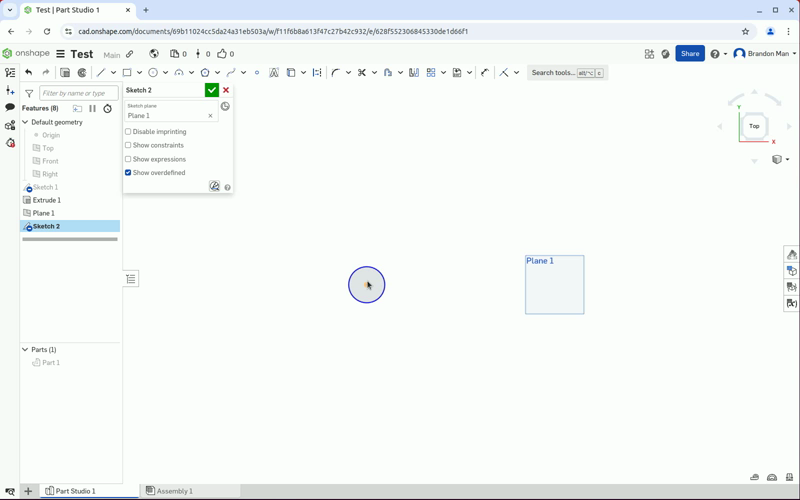
scroll(6)
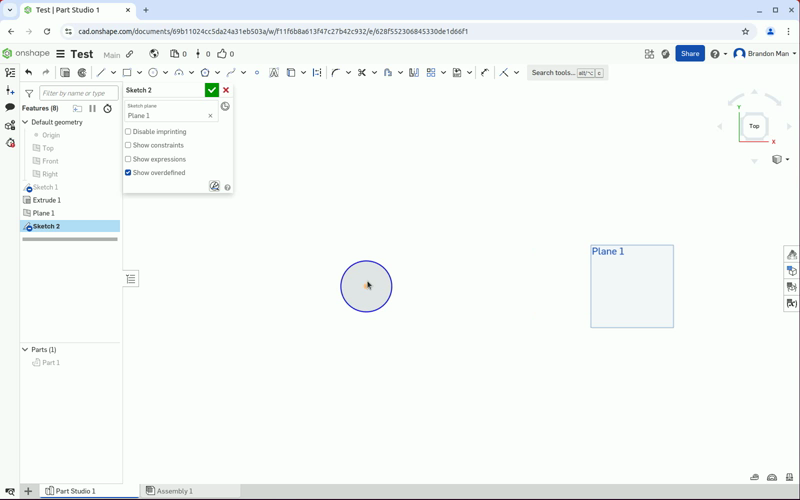
scroll(6)
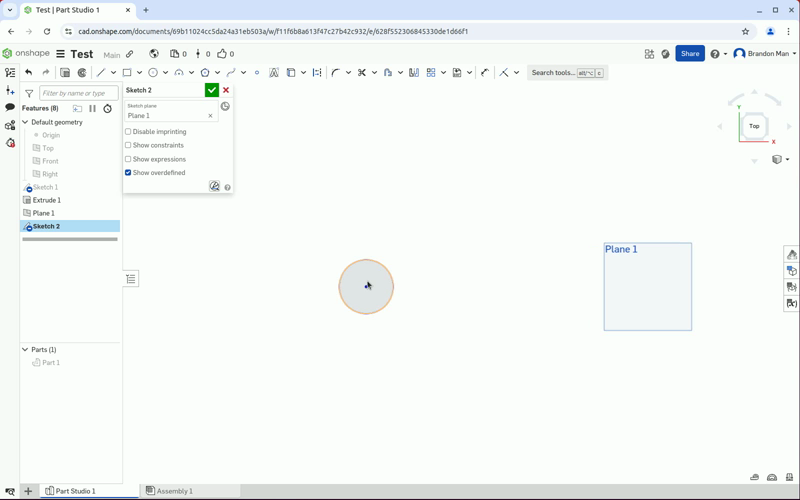
scroll(6)
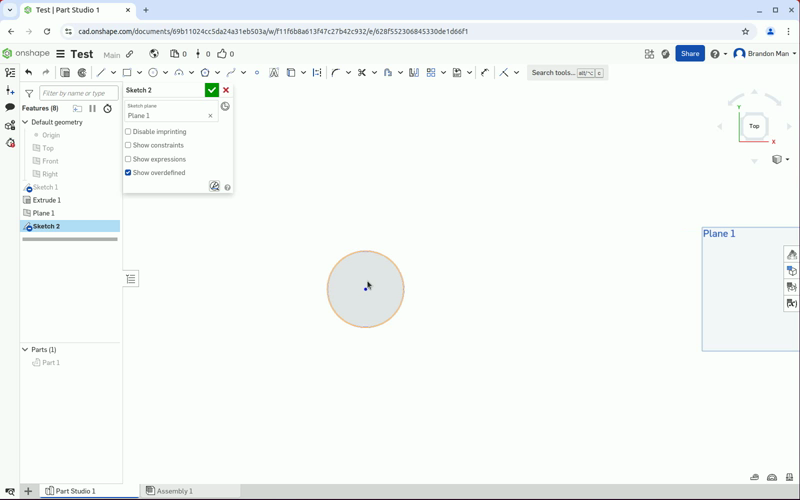
scroll(6)
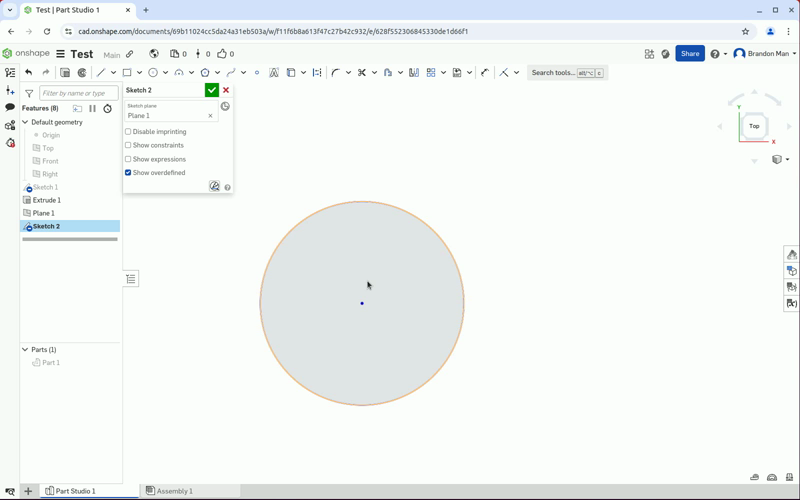
click(367, 280)
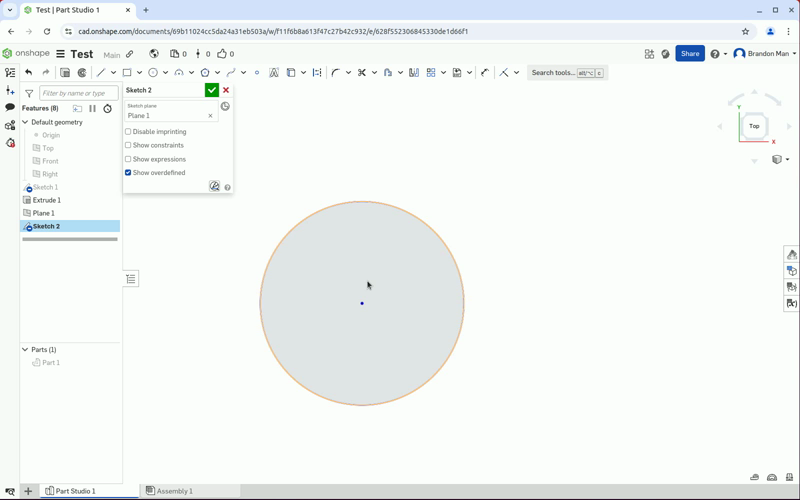
scroll(-6)
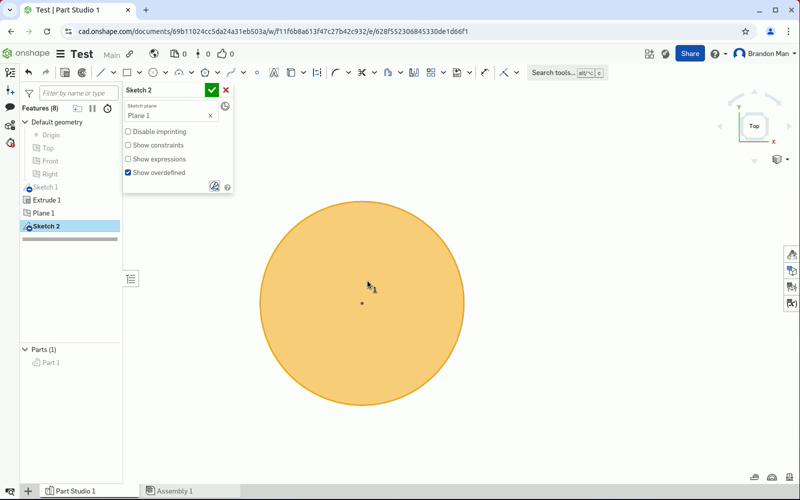
scroll(-6)
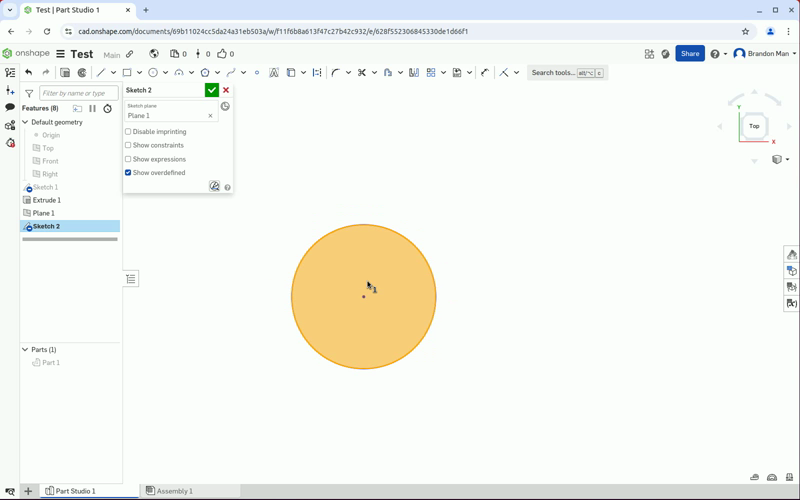
scroll(-6)
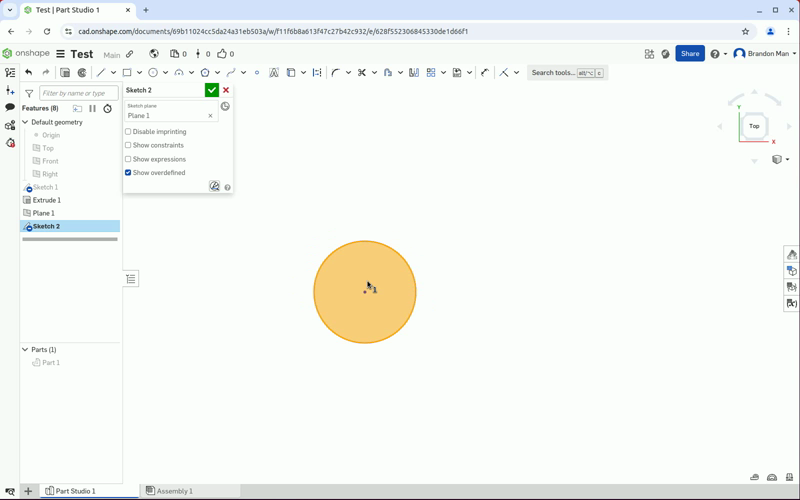
scroll(-6)
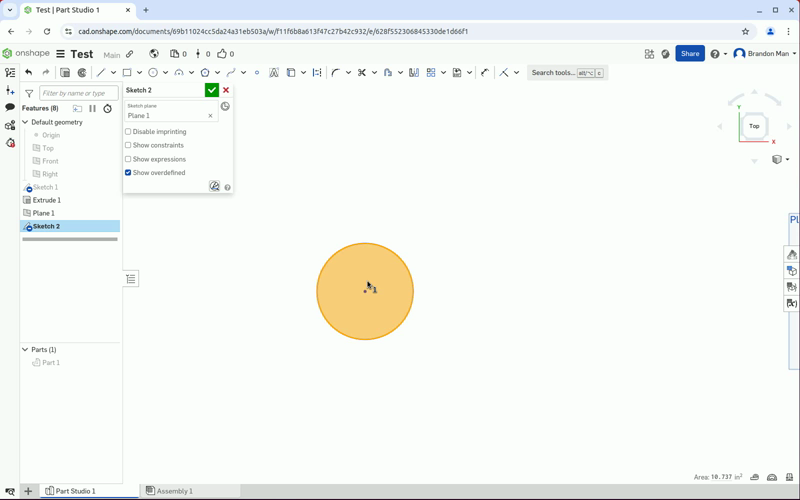
scroll(-6)
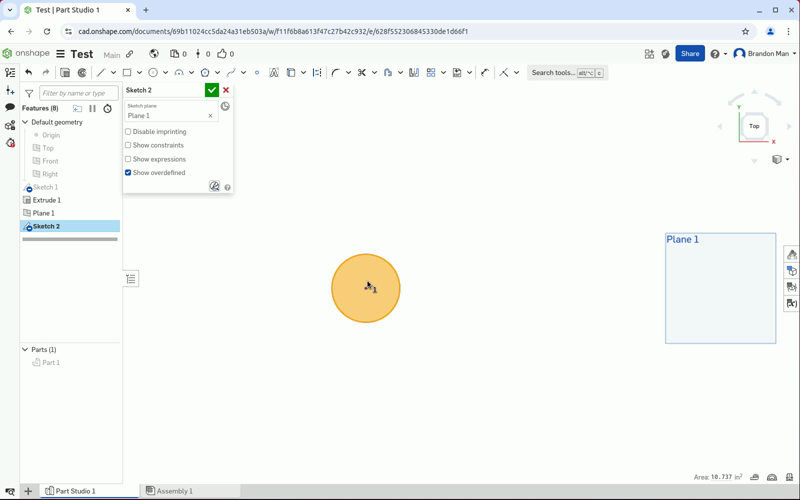
scroll(-6)
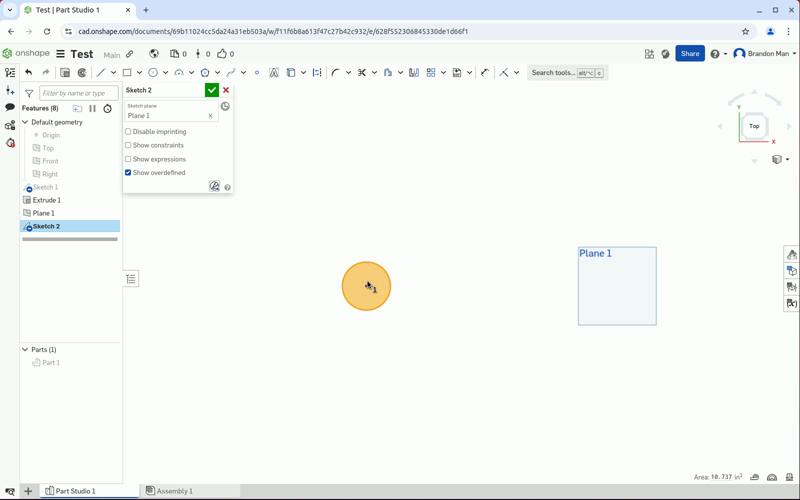
scroll(-6)
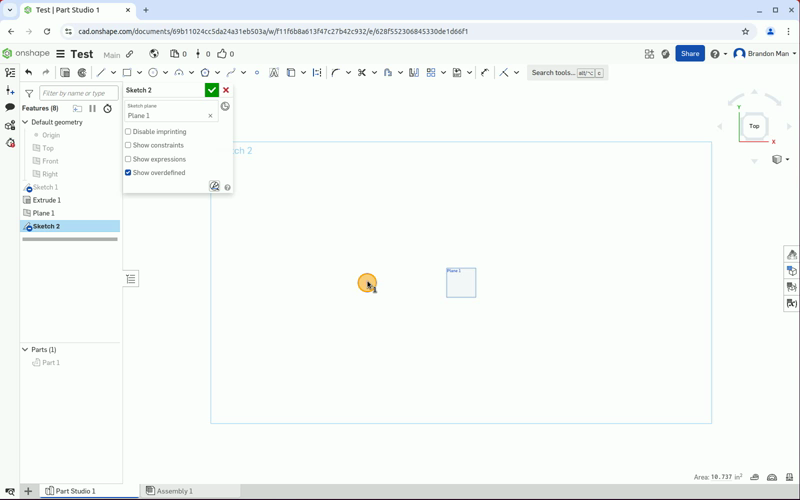
mouse_move(73, 352)
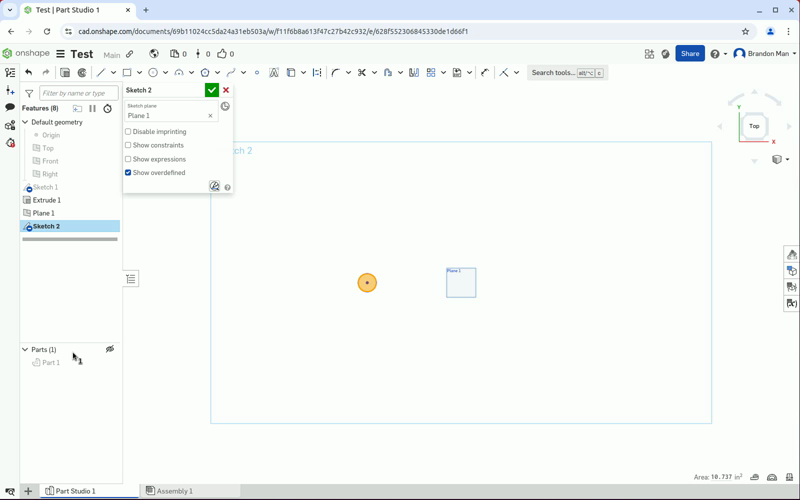
key(shift+y)
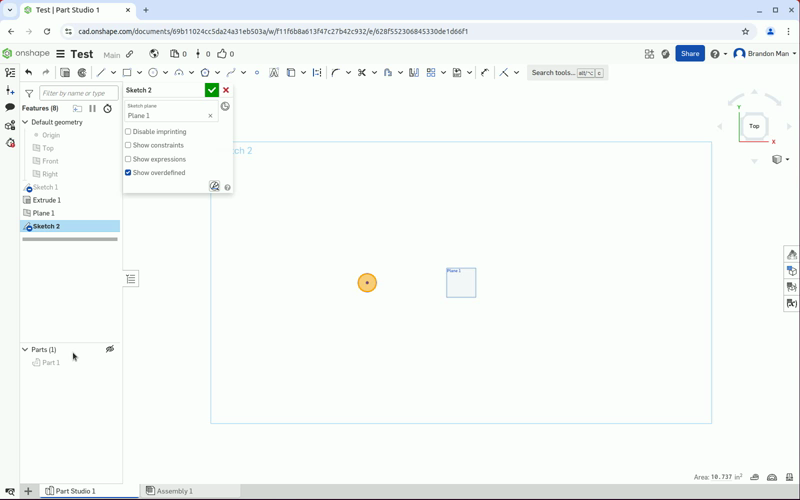
key(shift+e)
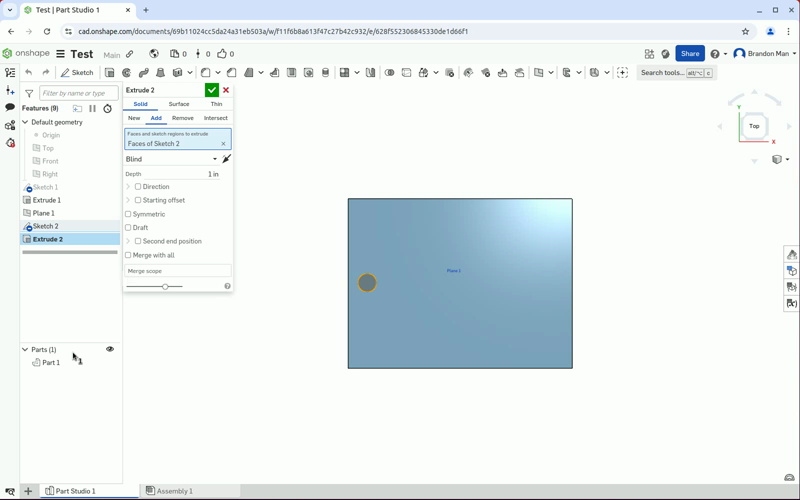
mouse_move(143, 106)
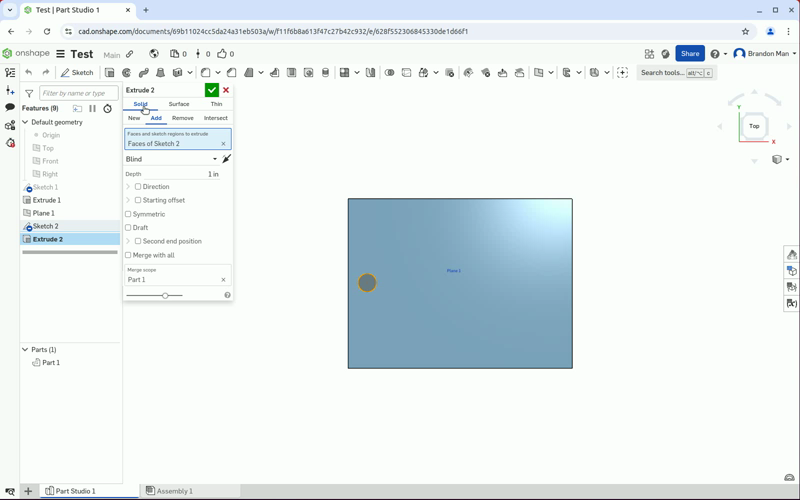
click(143, 106)
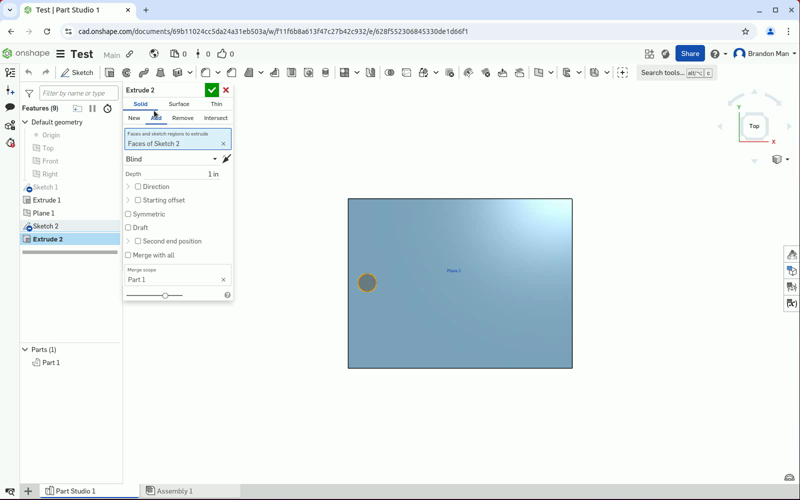
mouse_move(186, 120)
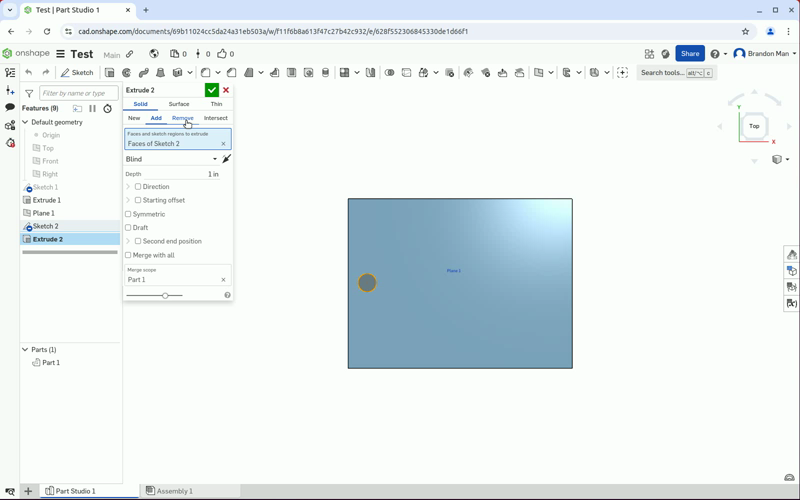
click(186, 120)
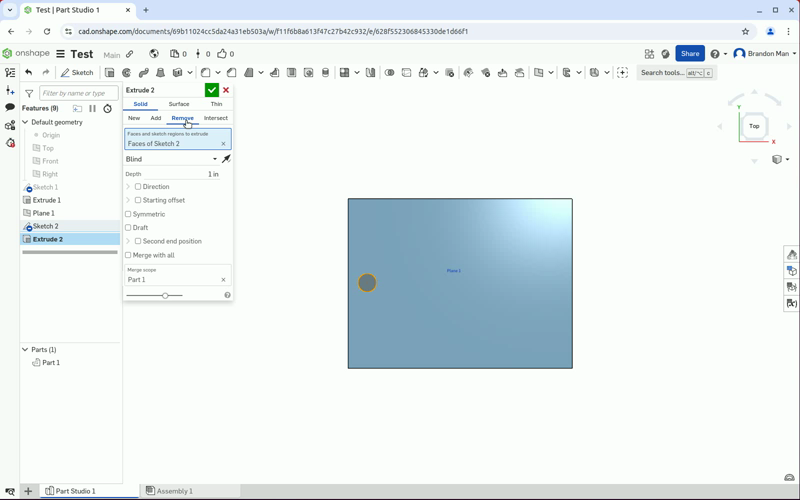
key(tab, 4)
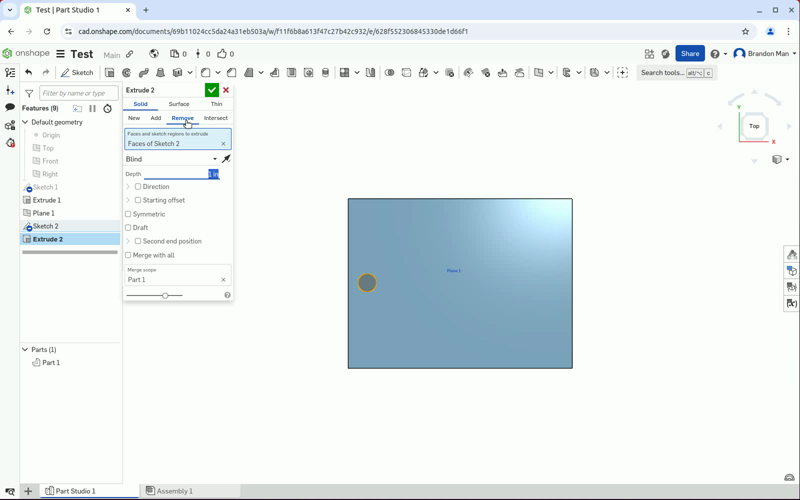
text(16.368)
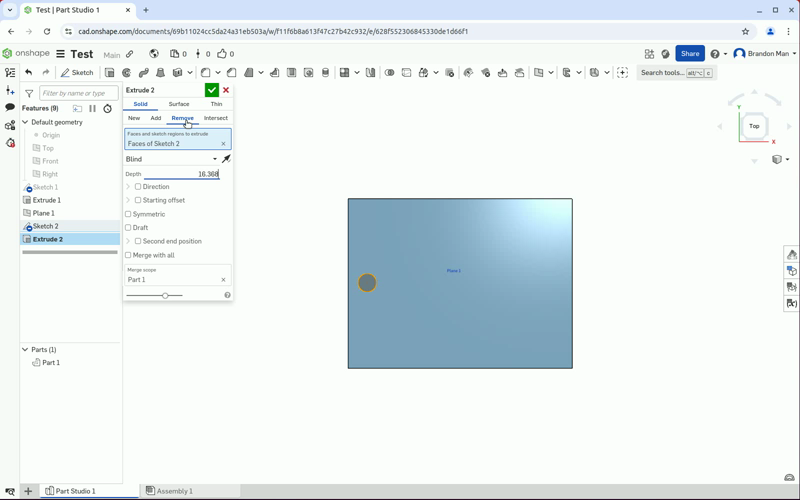
key(tab, 6)
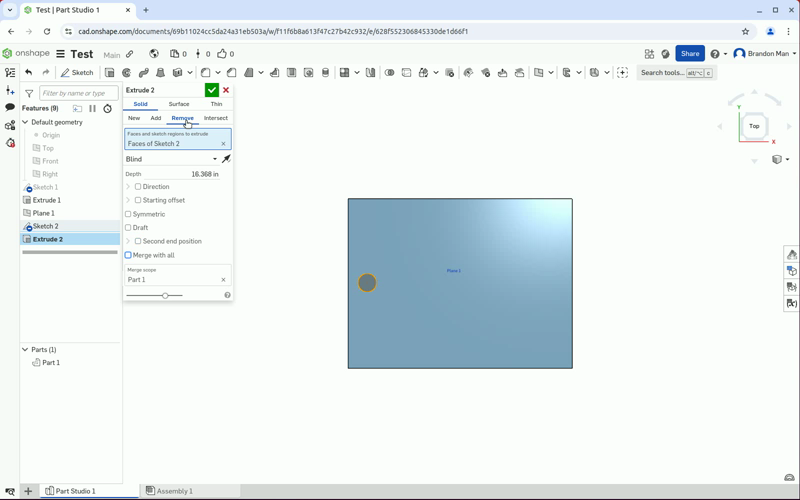
key(space)
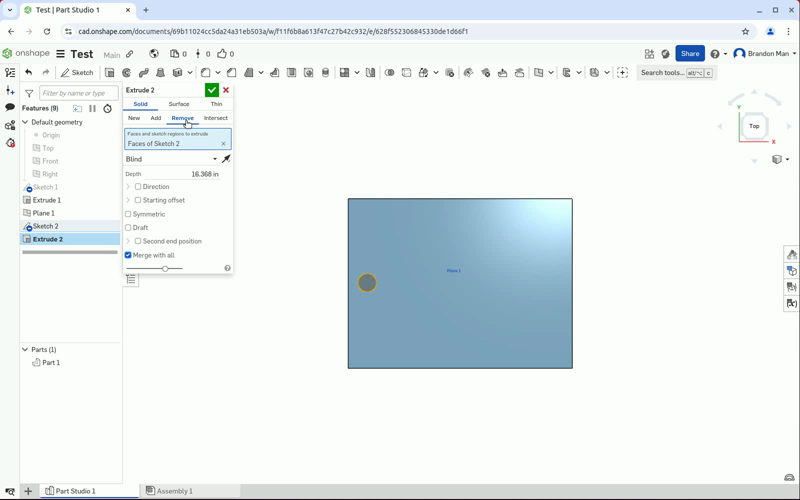
key(enter)
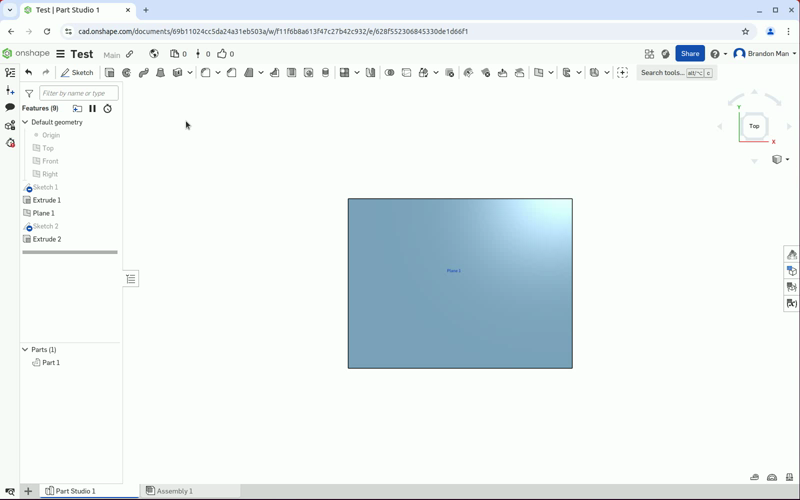
key(shift+h)
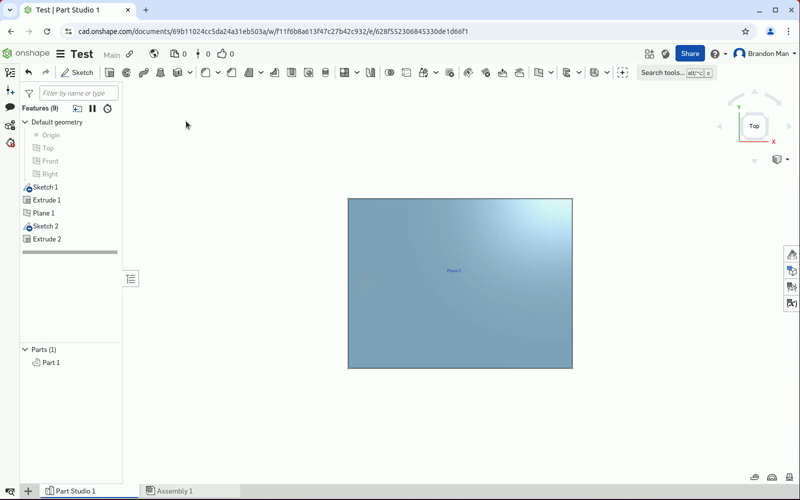
key(shift+h)
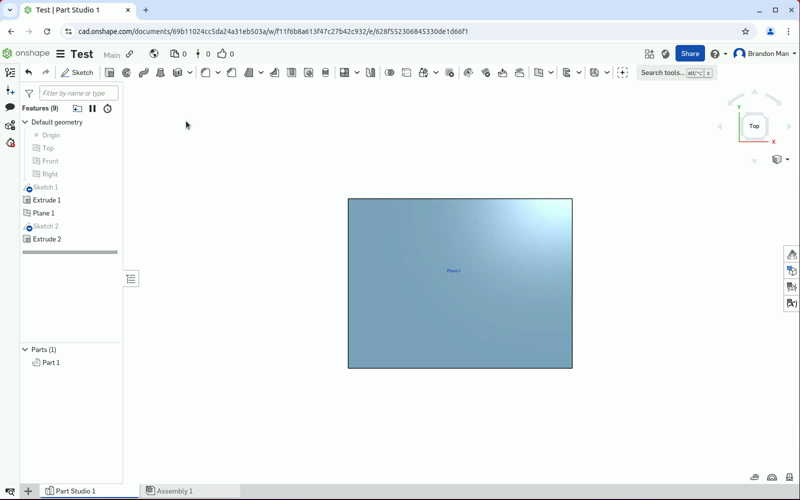
mouse_move(73, 189)
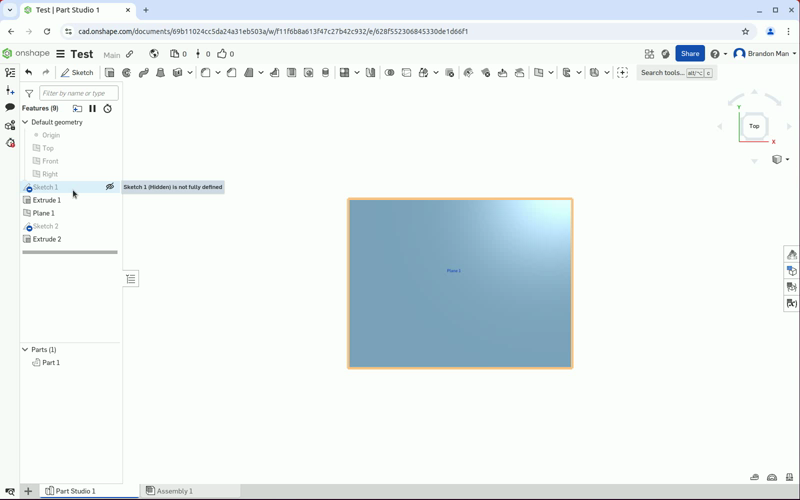
click(73, 189)
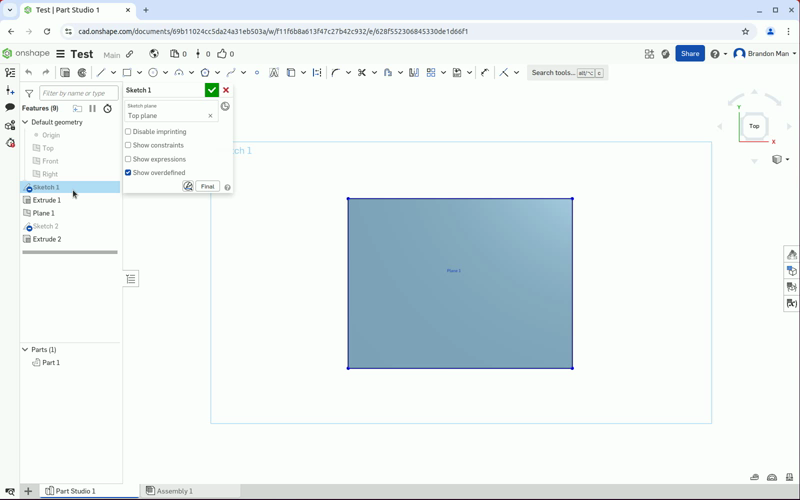
mouse_move(229, 92)
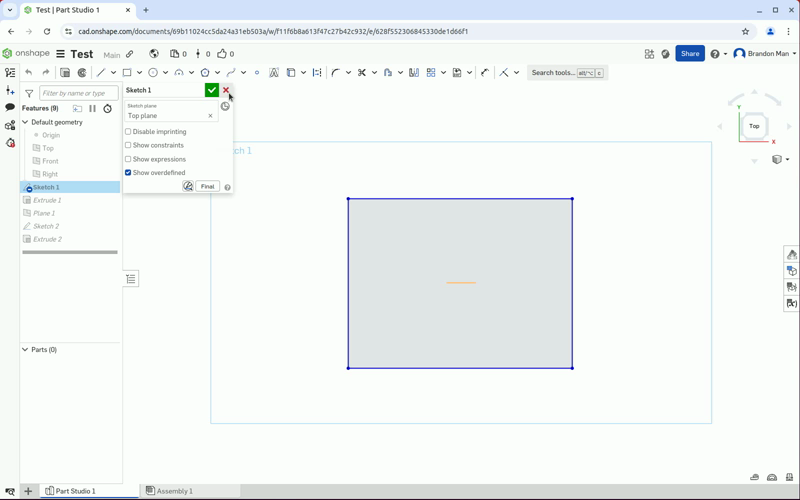
click(229, 92)
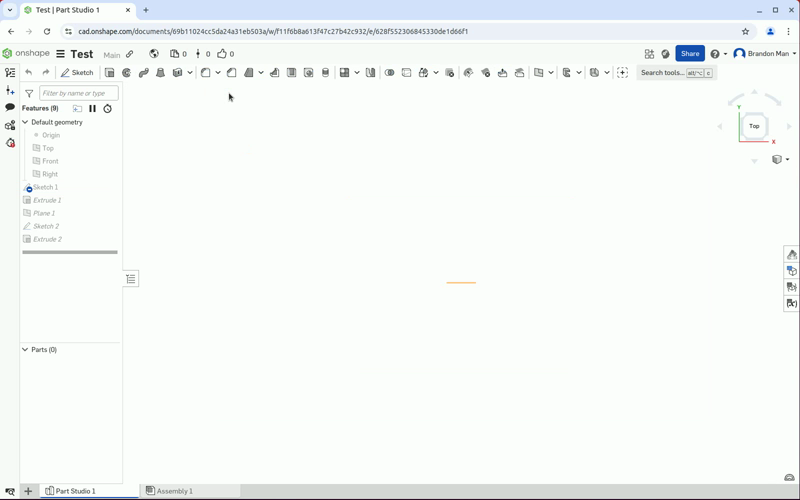
key(shift+s)
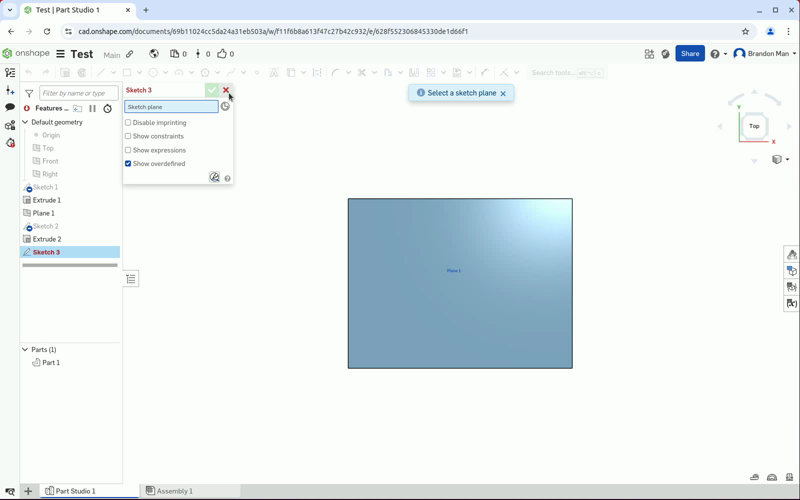
mouse_move(73, 215)
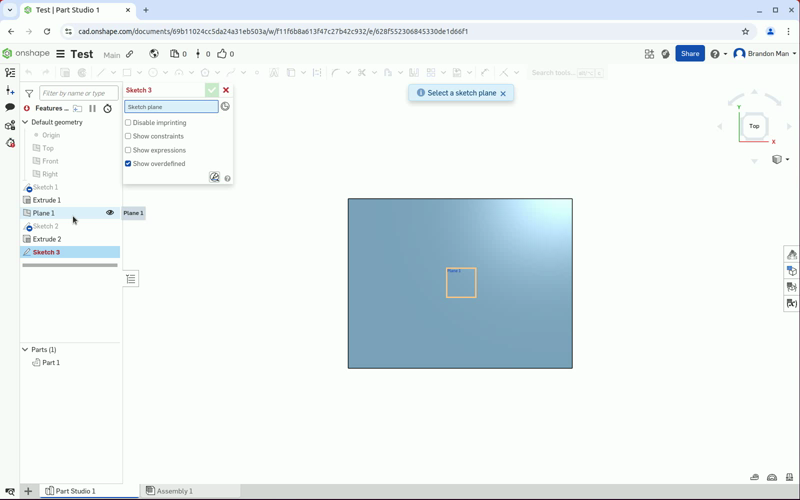
click(73, 215)
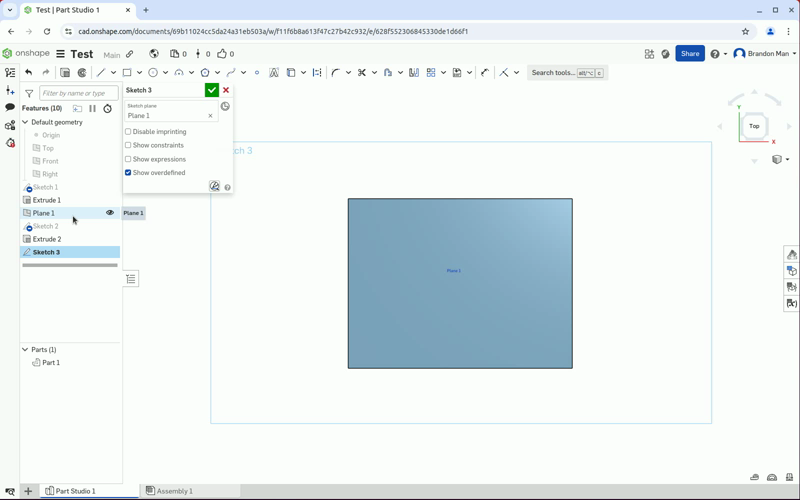
mouse_move(73, 352)
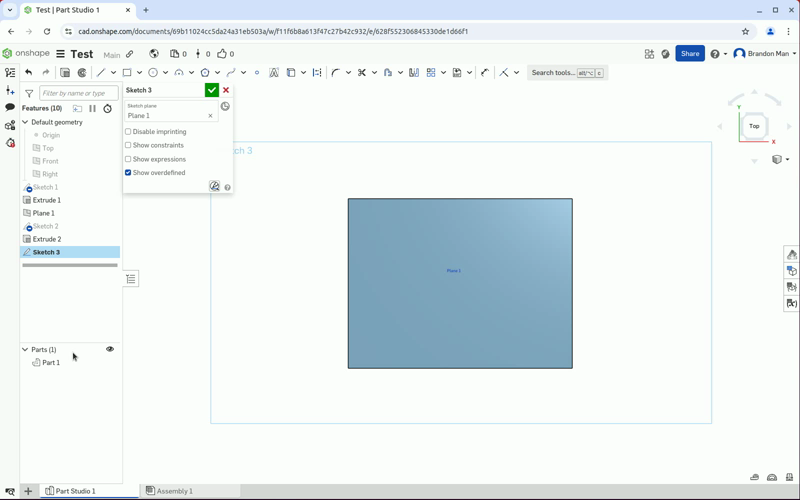
key(y)
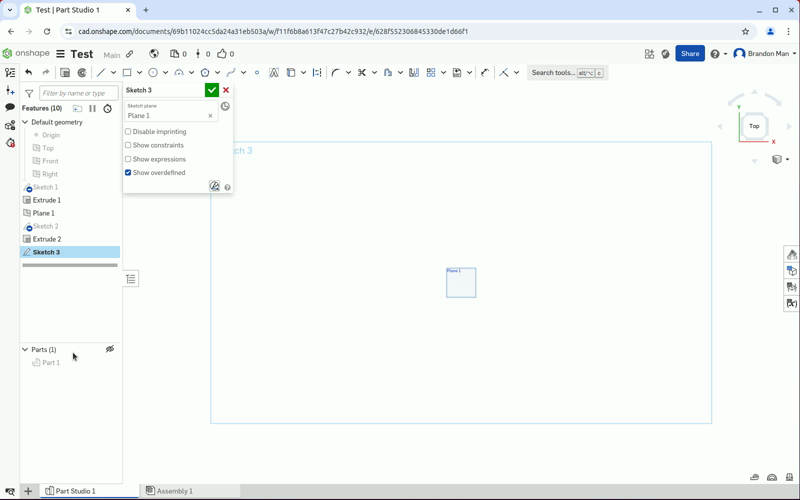
key(c)
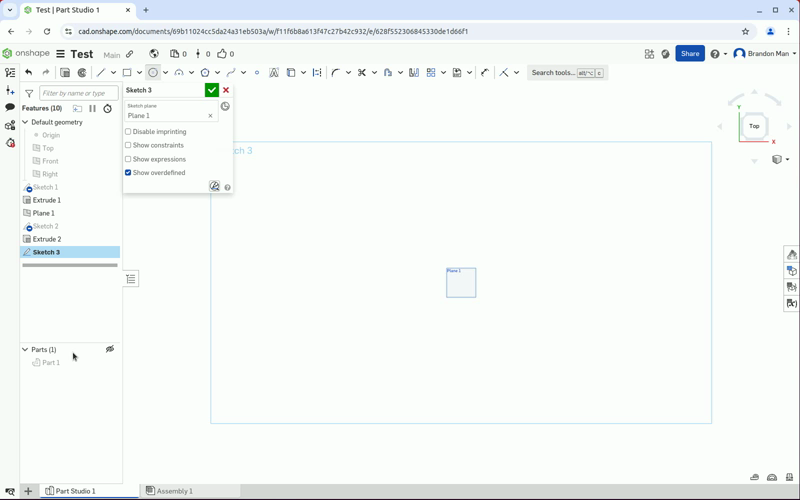
key_down(shift)
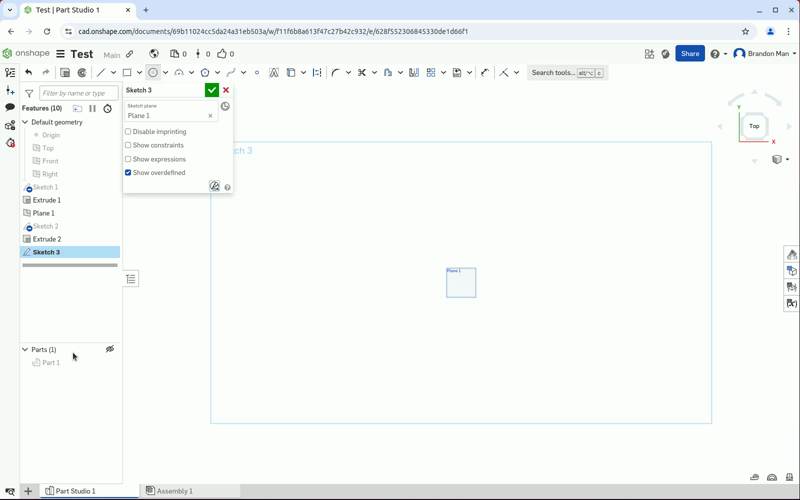
mouse_move(463, 282)
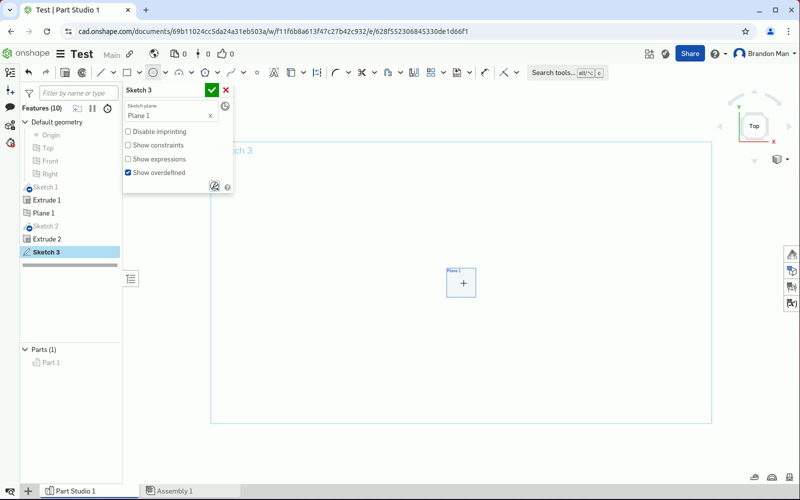
click(463, 282)
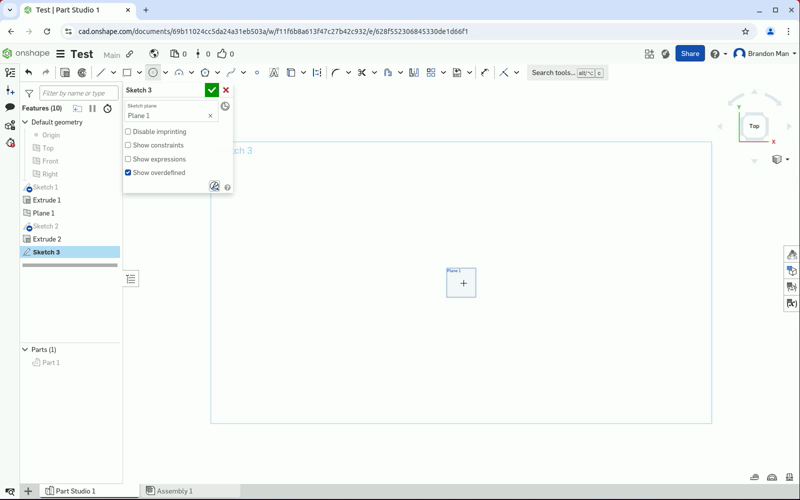
key_up(shift)
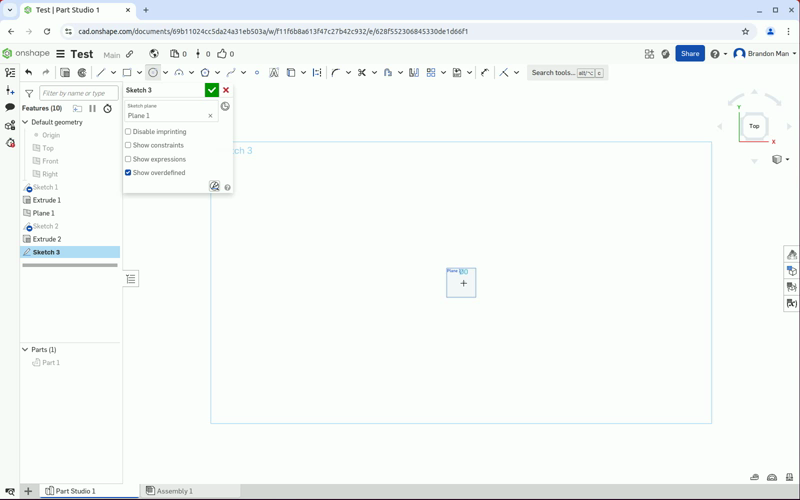
mouse_move(472, 282)
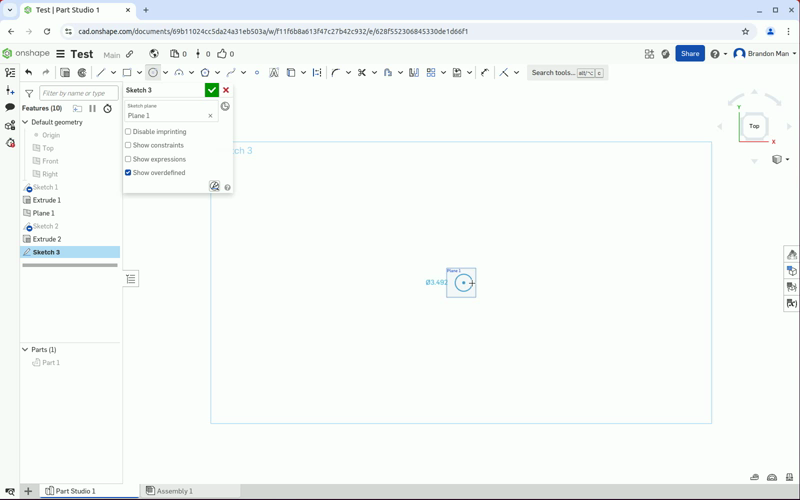
click(472, 282)
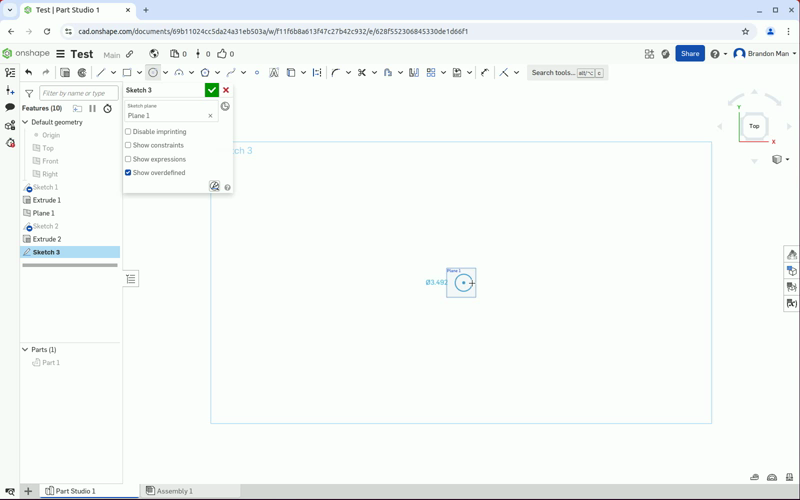
key(esc)
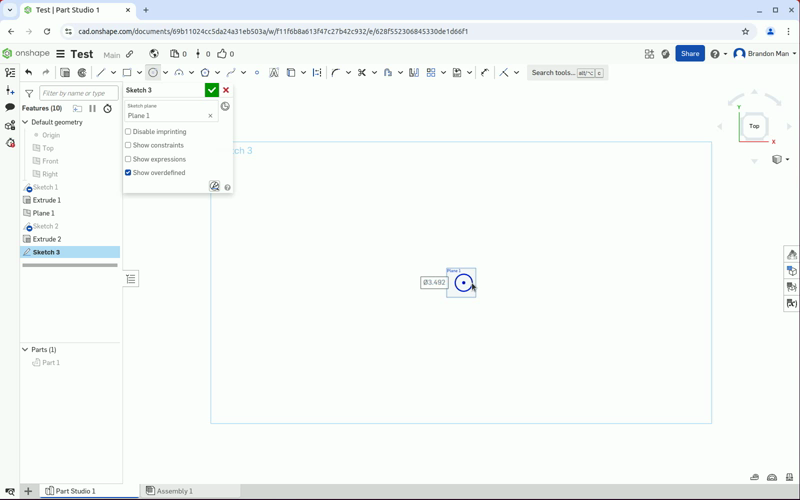
mouse_move(463, 290)
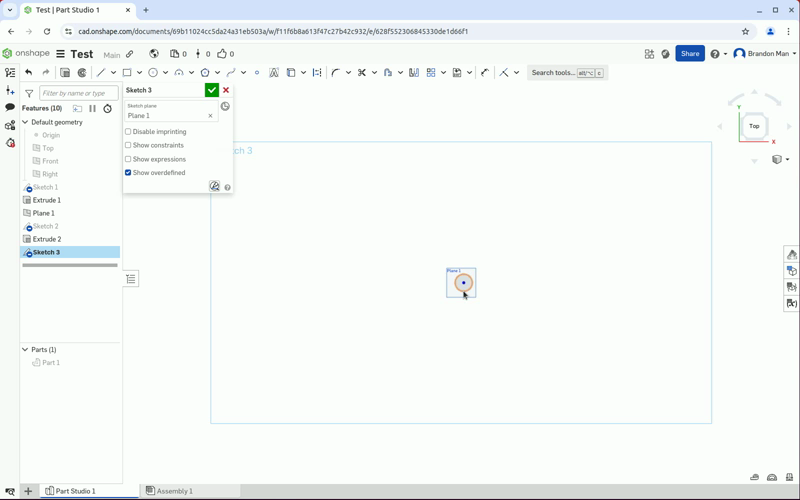
scroll(6)
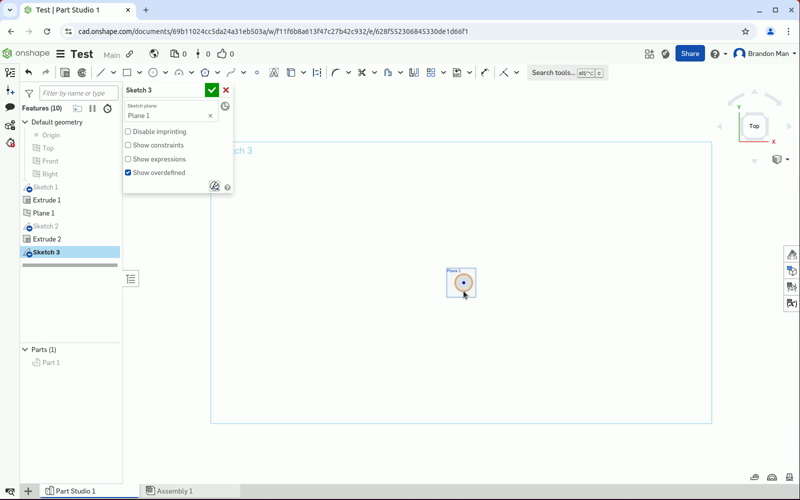
scroll(6)
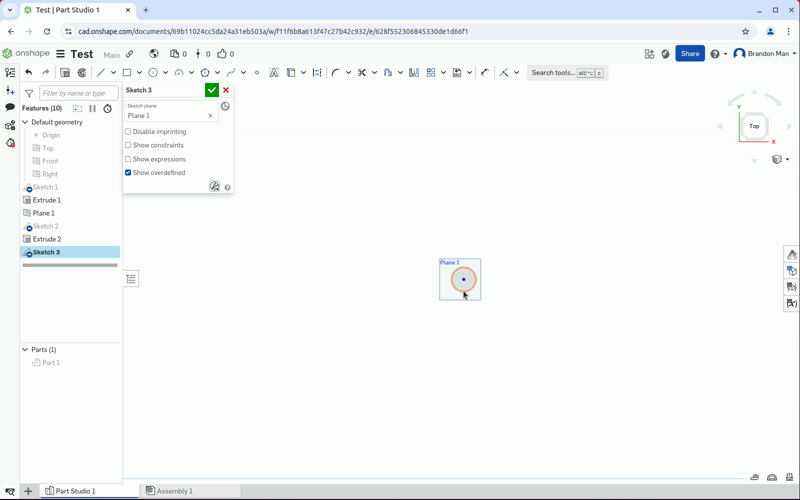
scroll(6)
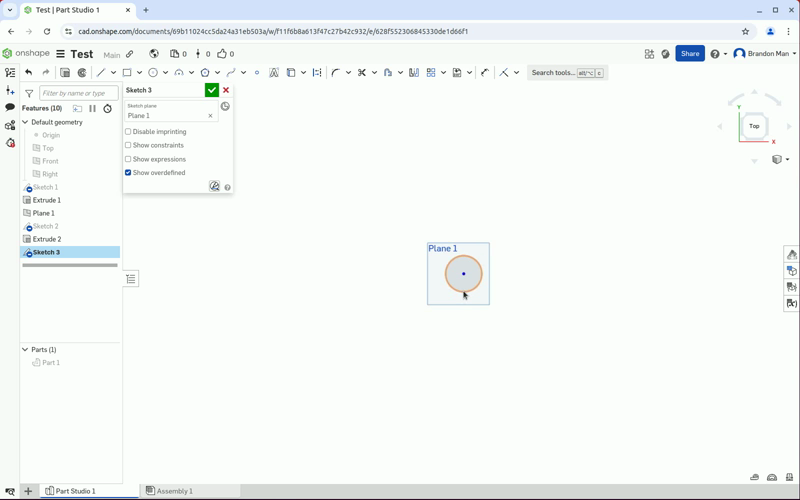
scroll(6)
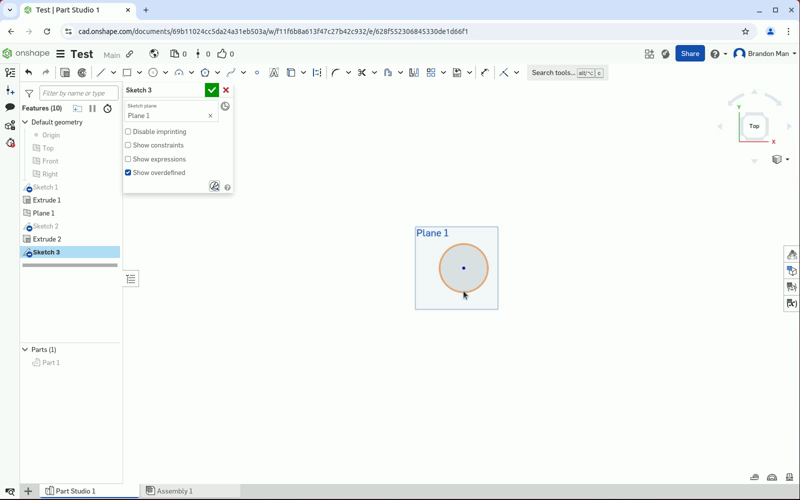
scroll(6)
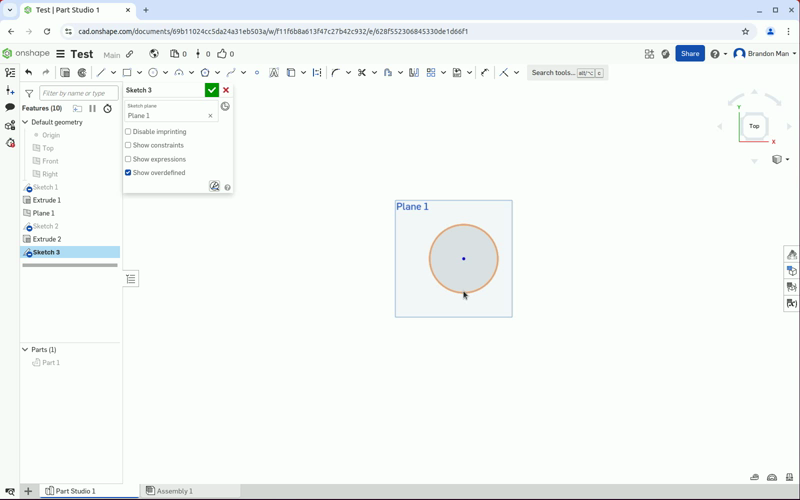
scroll(6)
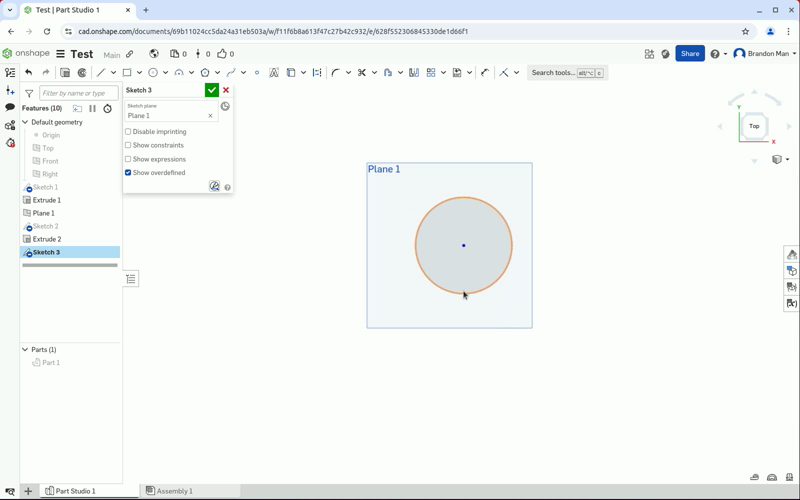
scroll(6)
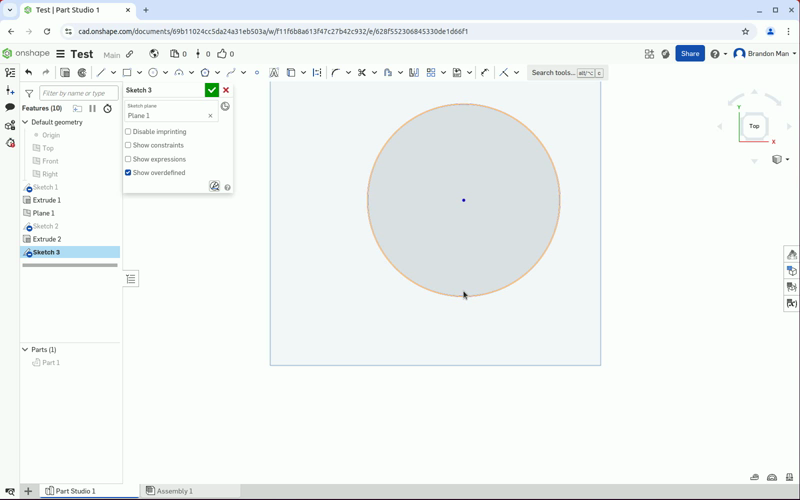
click(463, 290)
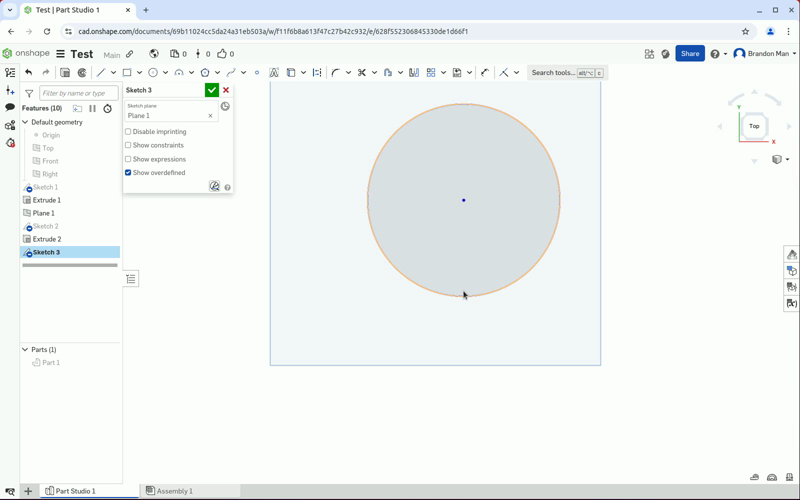
scroll(-6)
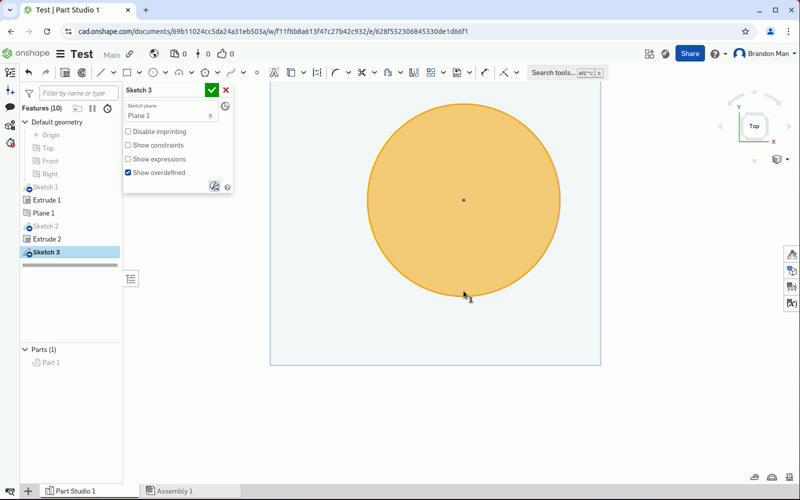
scroll(-6)
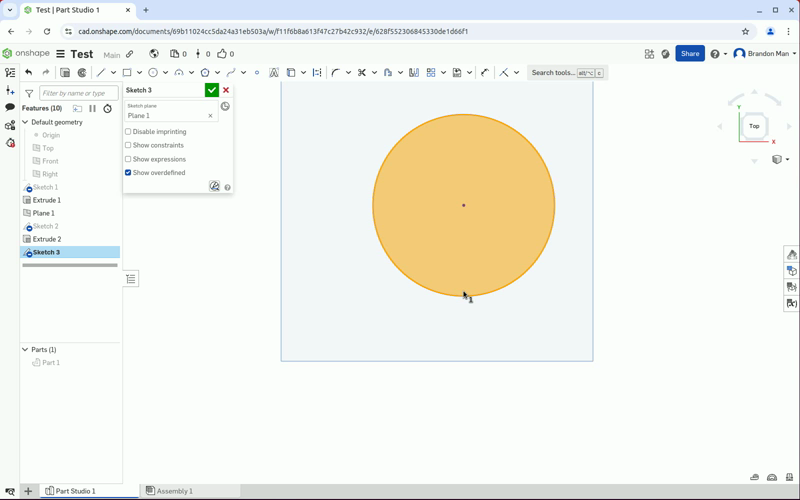
scroll(-6)
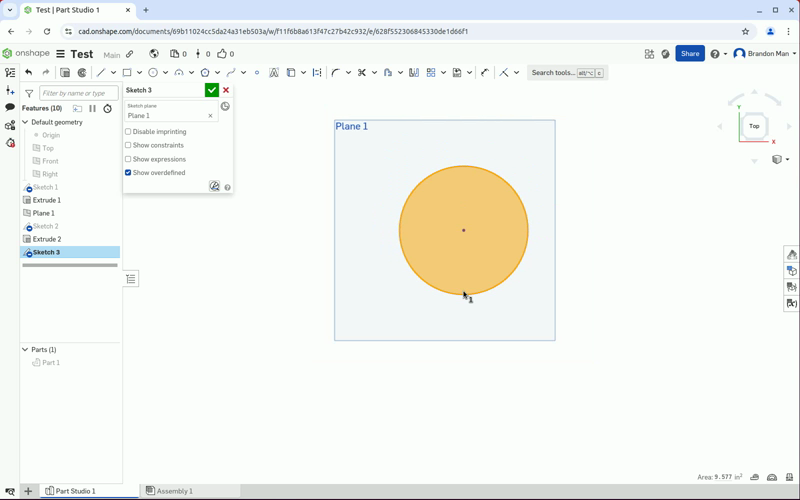
scroll(-6)
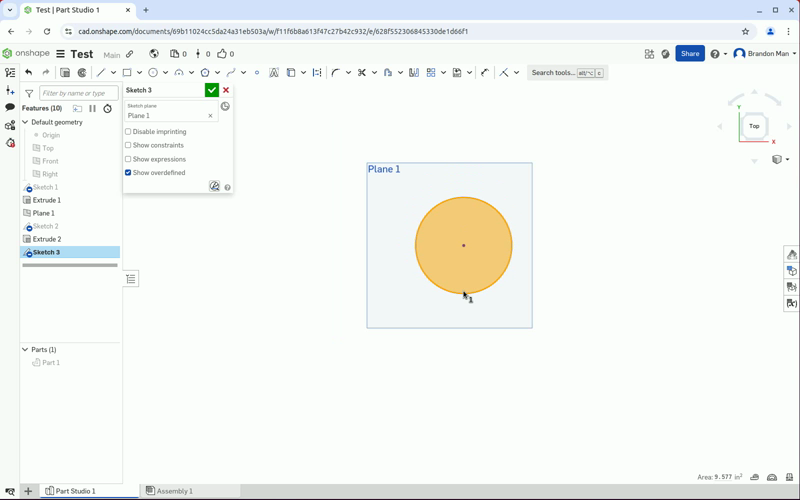
scroll(-6)
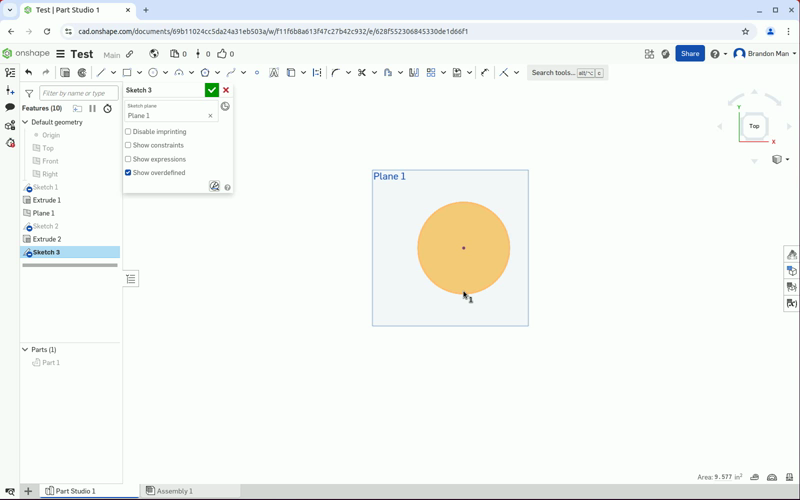
scroll(-6)
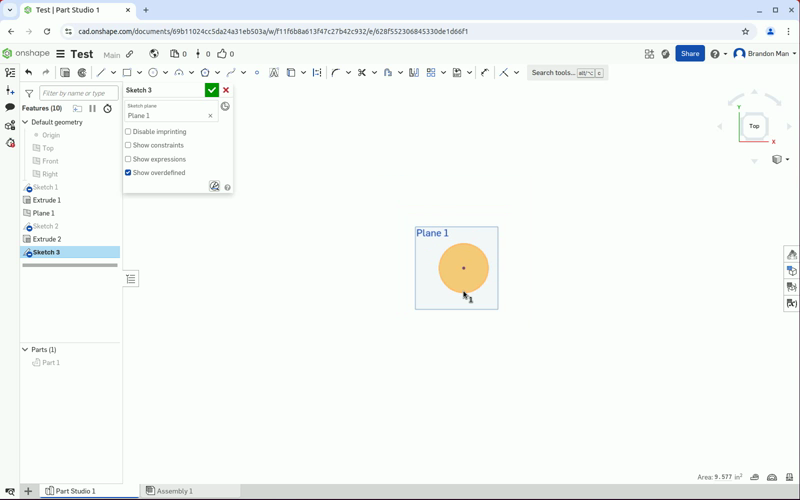
scroll(-6)
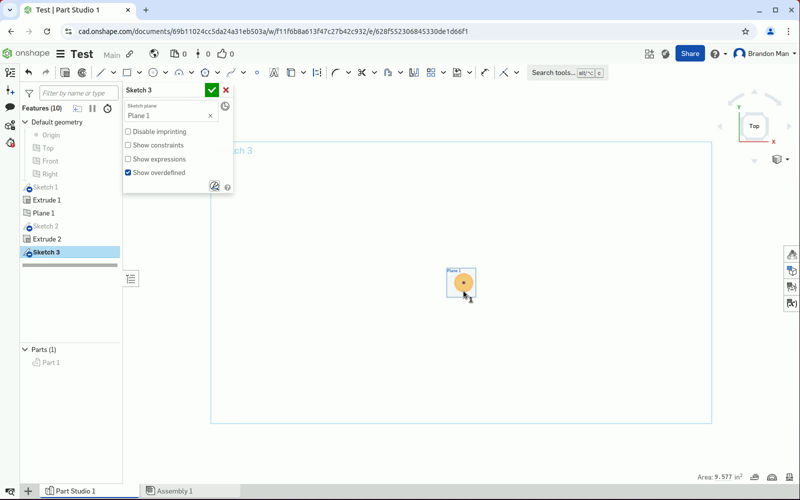
mouse_move(73, 352)
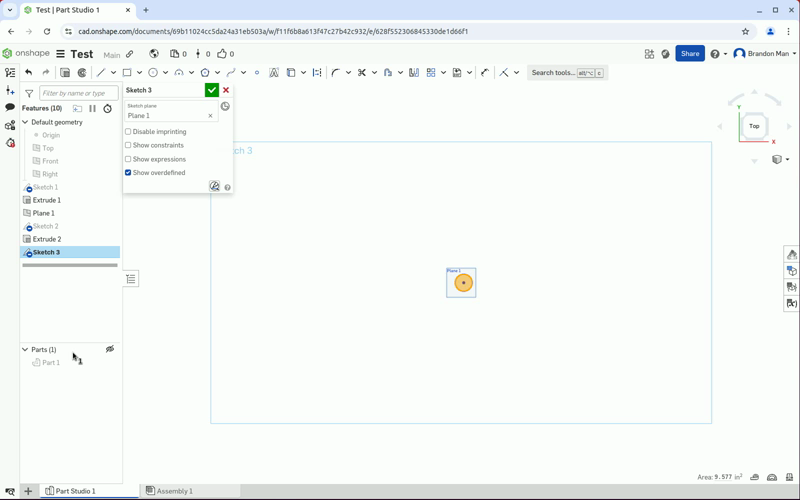
key(shift+y)
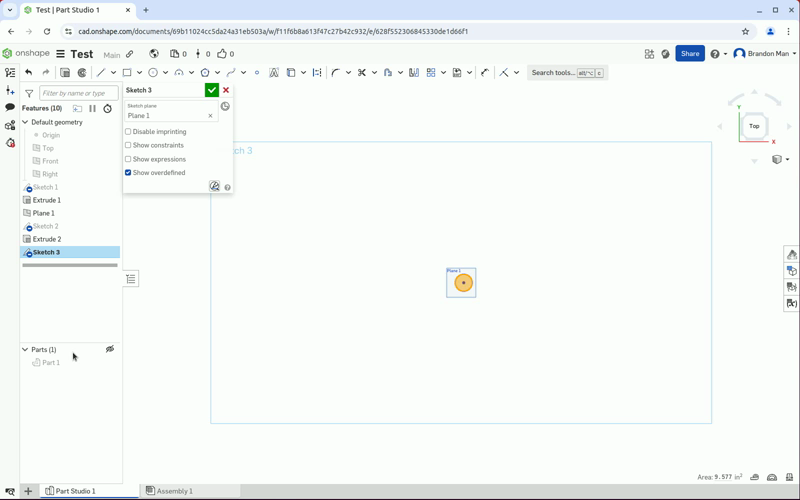
key(shift+e)
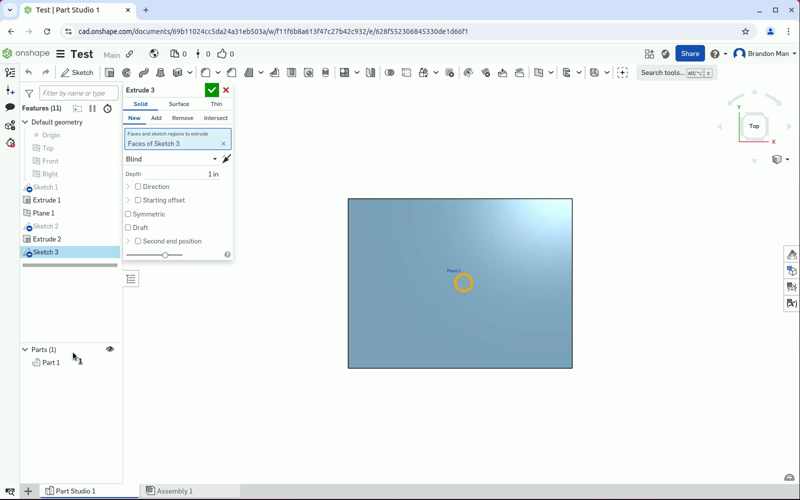
mouse_move(143, 106)
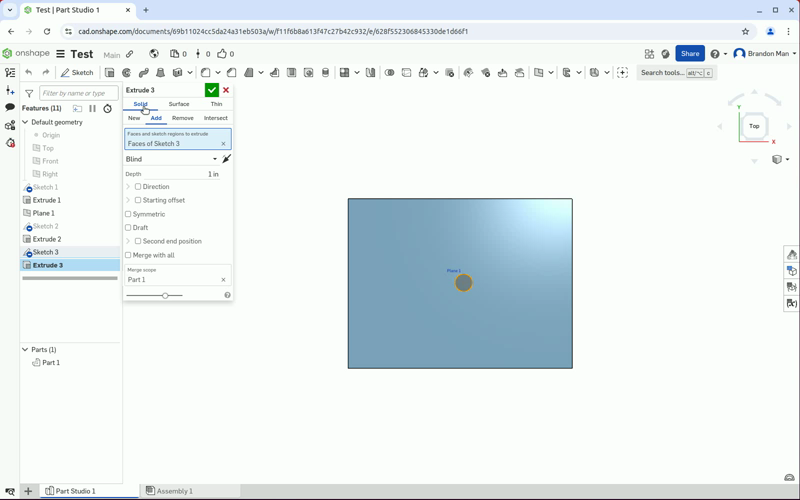
click(143, 106)
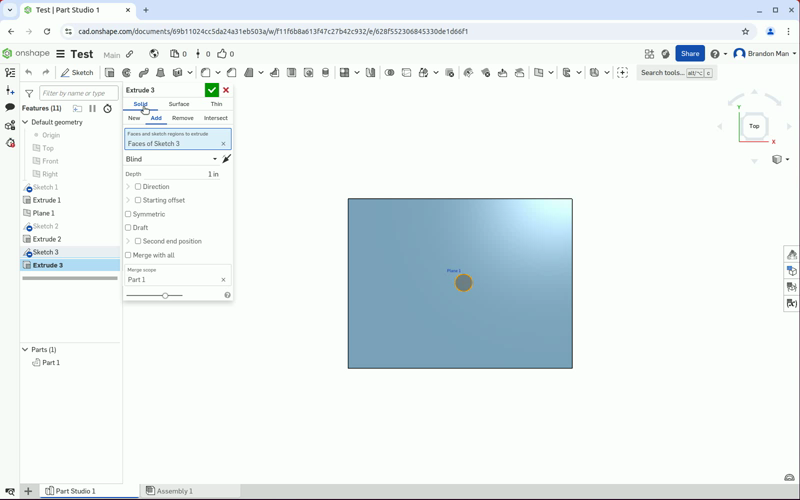
mouse_move(186, 120)
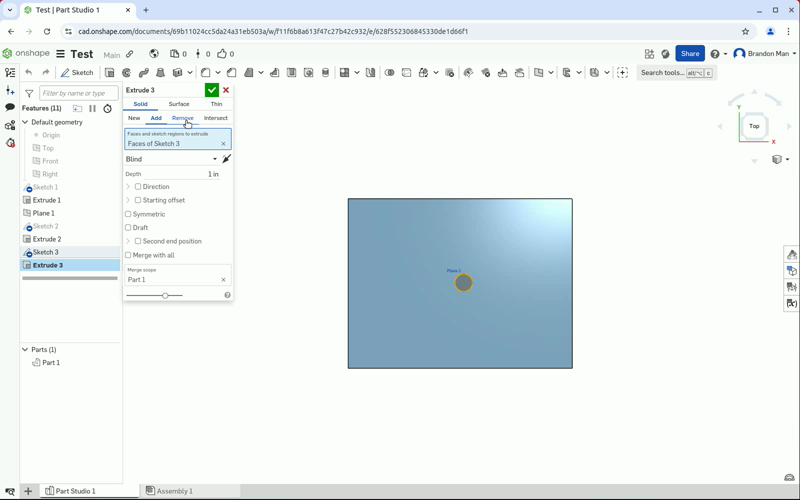
click(186, 120)
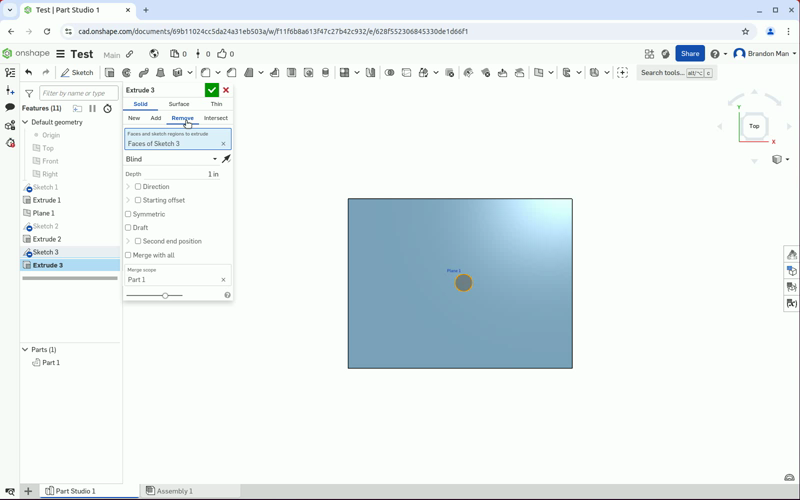
key(tab, 4)
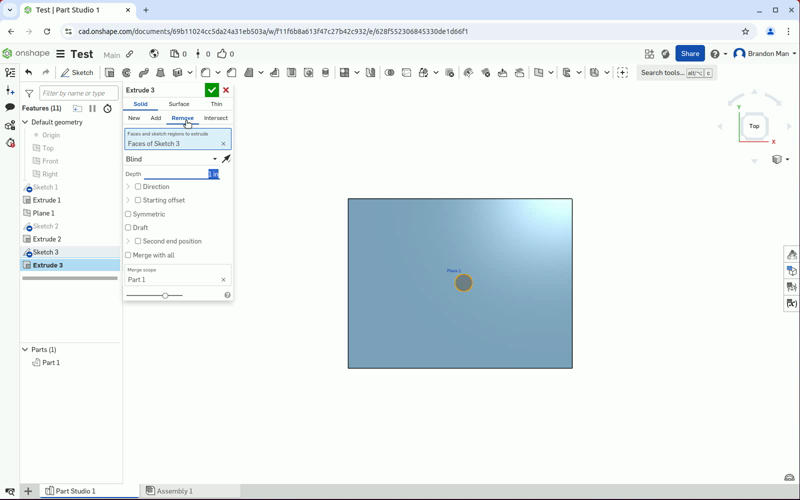
text(16.368)
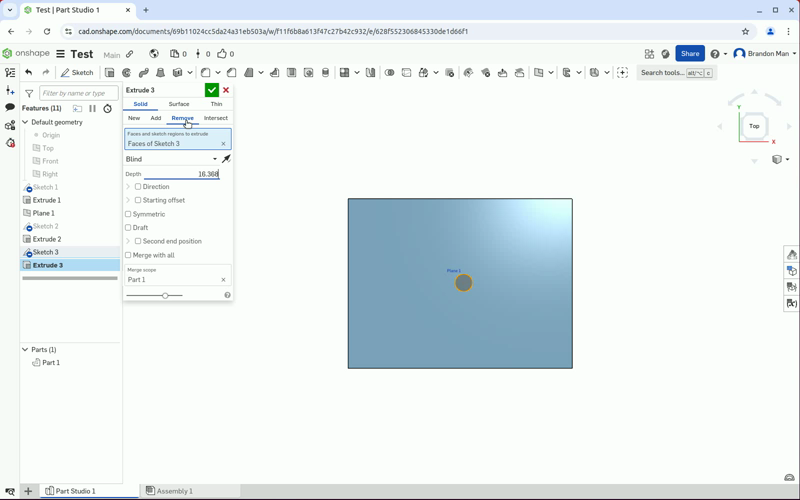
key(tab, 6)
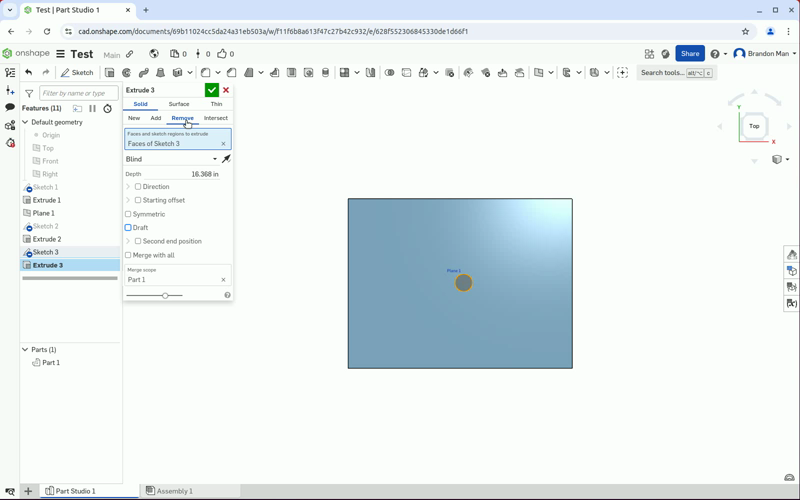
key(space)
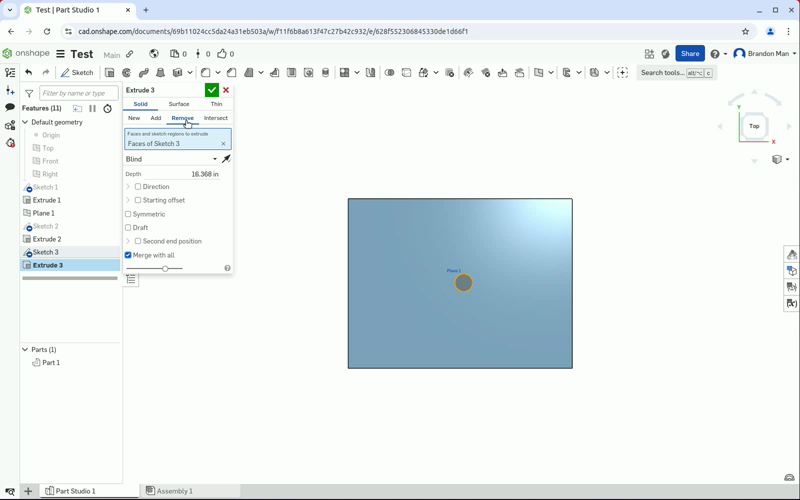
key(enter)
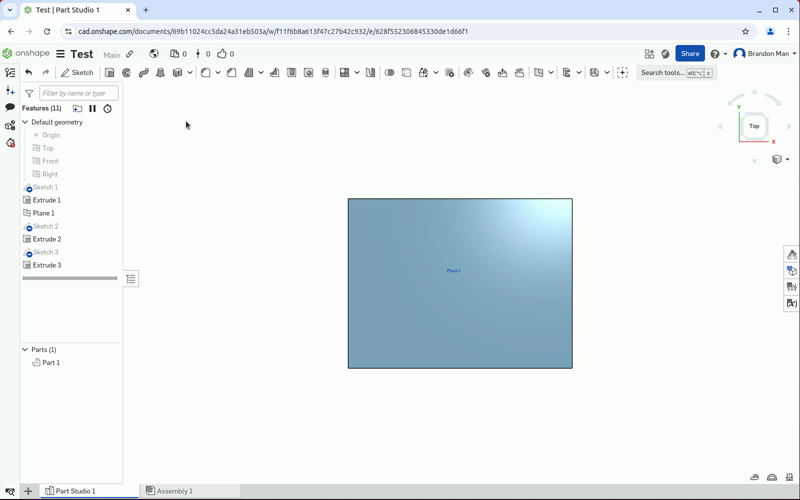
key(shift+h)
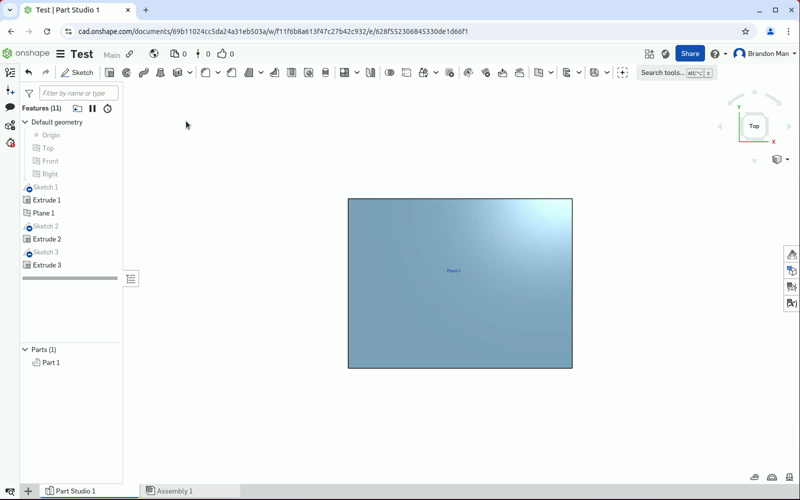
key(shift+h)
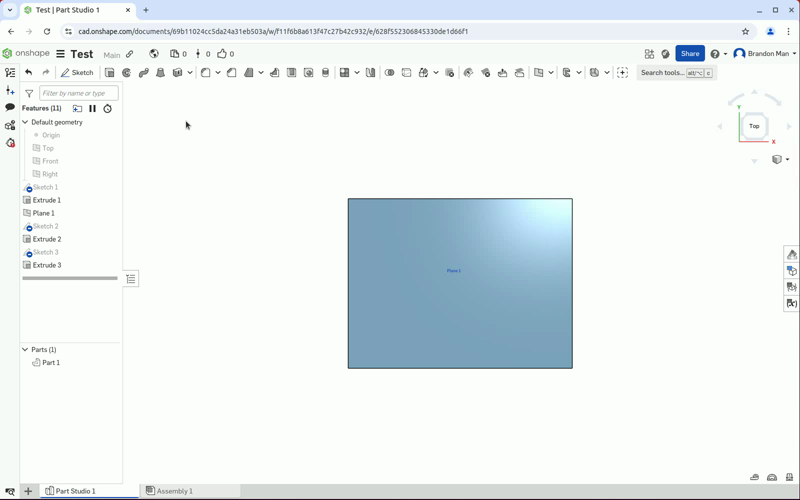
mouse_move(73, 189)
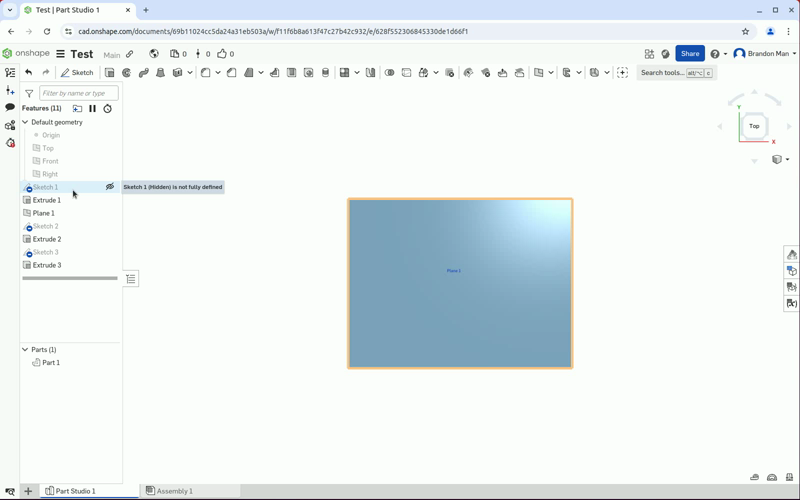
click(73, 189)
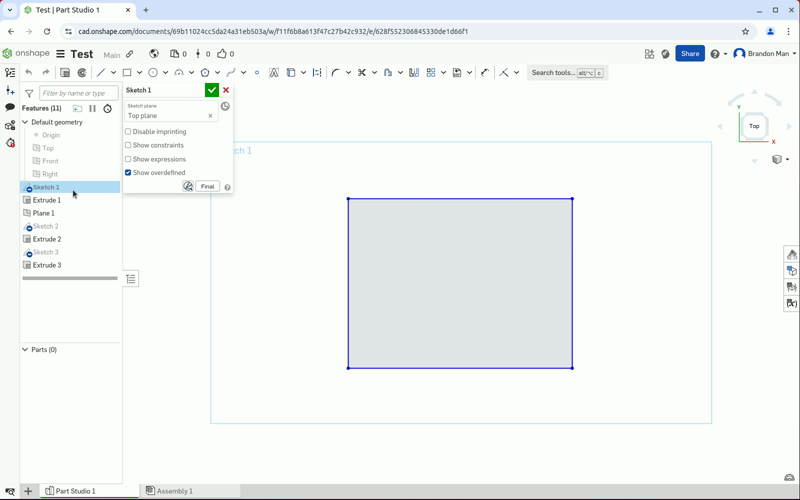
mouse_move(229, 92)
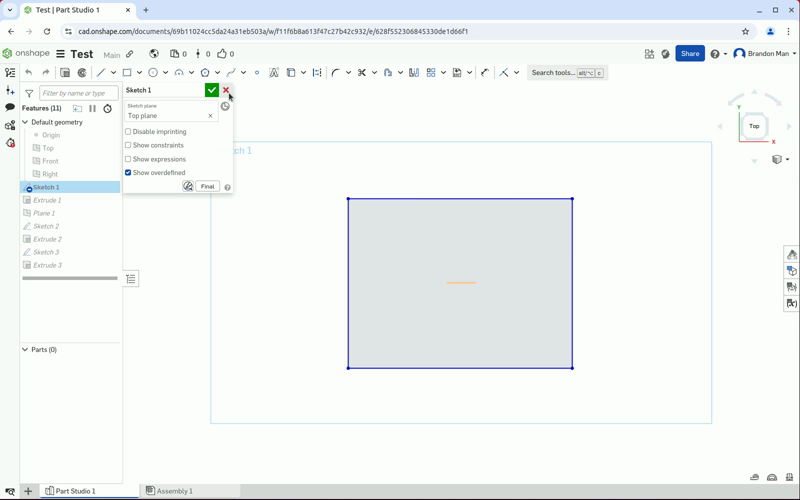
click(229, 92)
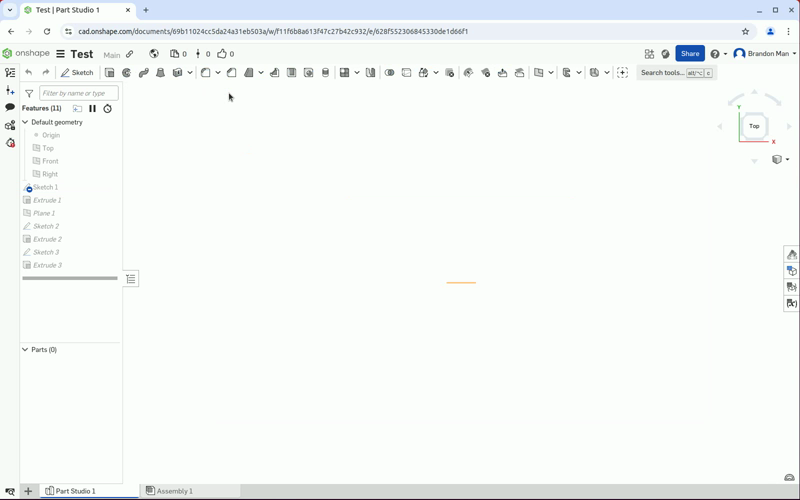
key(shift+s)
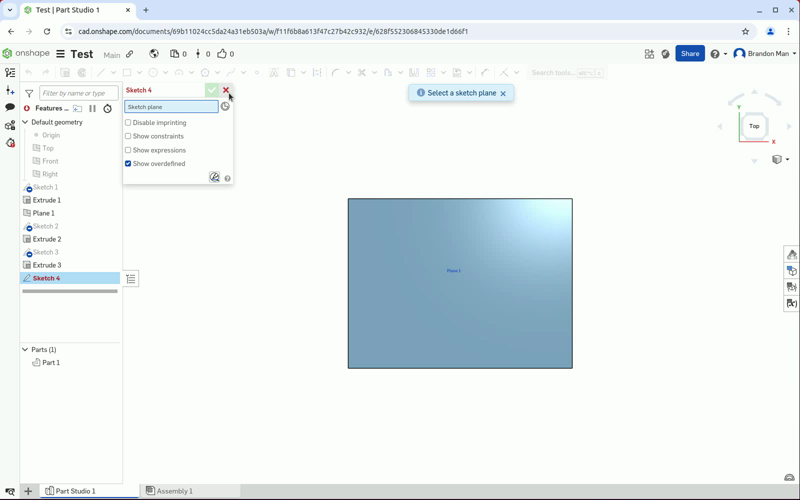
mouse_move(73, 215)
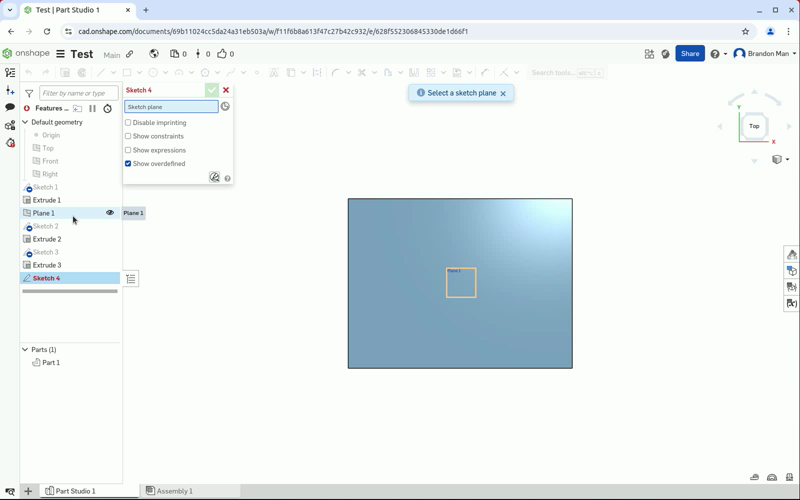
click(73, 215)
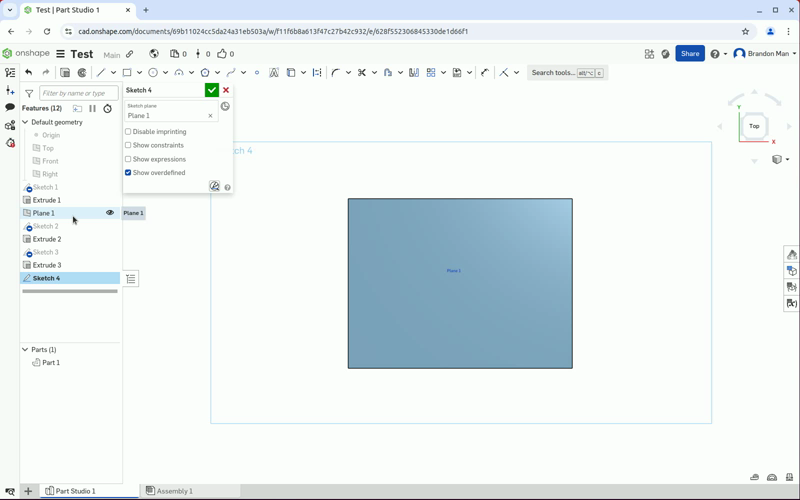
mouse_move(73, 352)
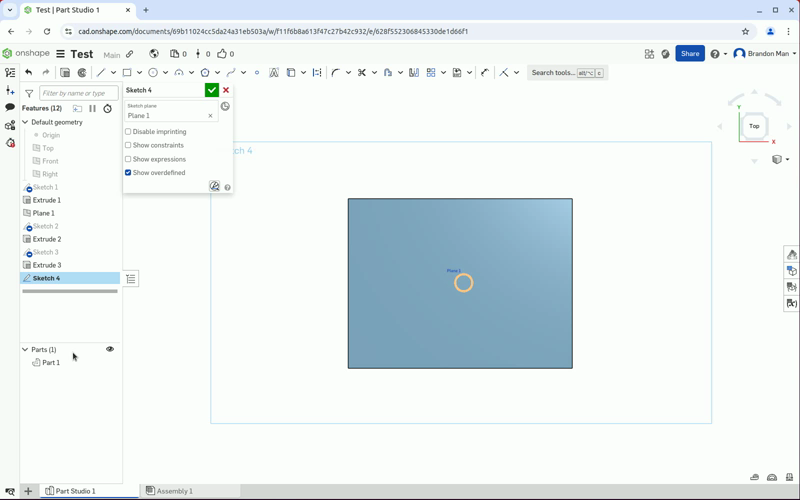
key(y)
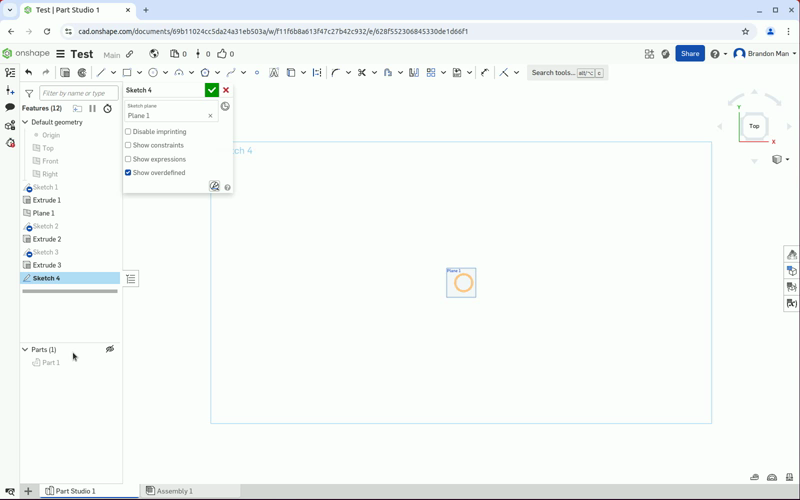
key(l)
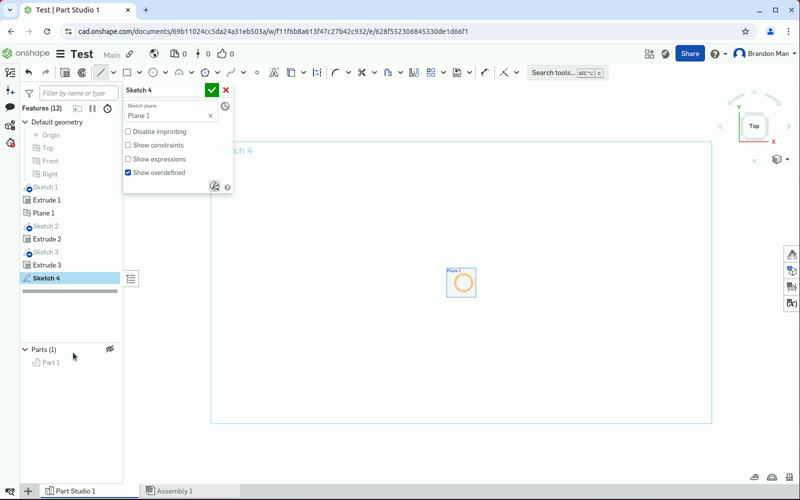
key_down(shift)
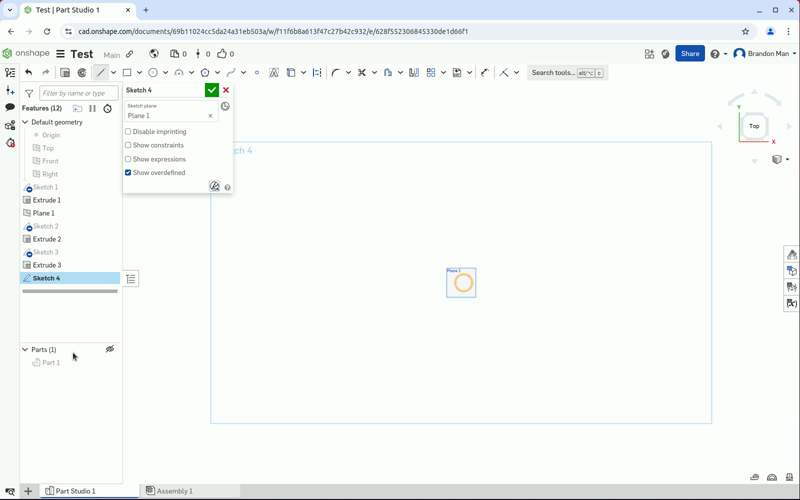
mouse_move(357, 254)
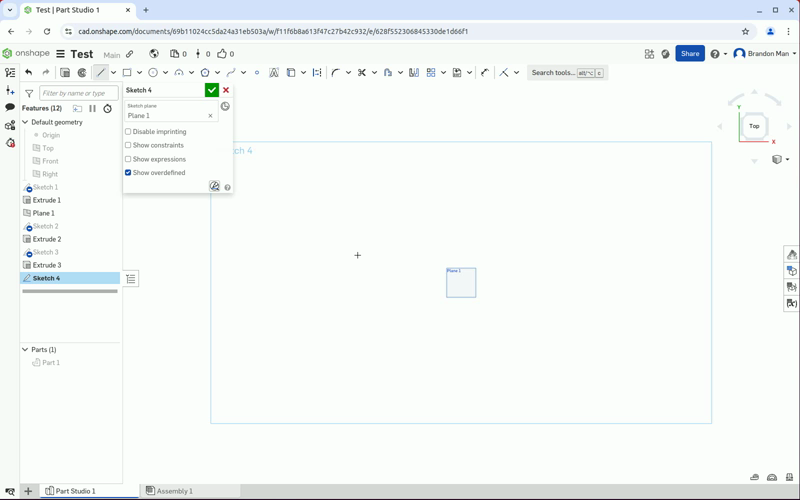
click(357, 254)
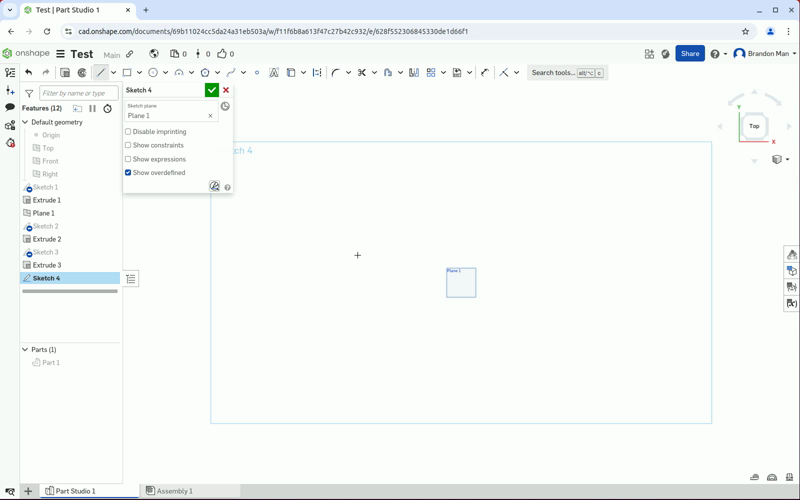
key_up(shift)
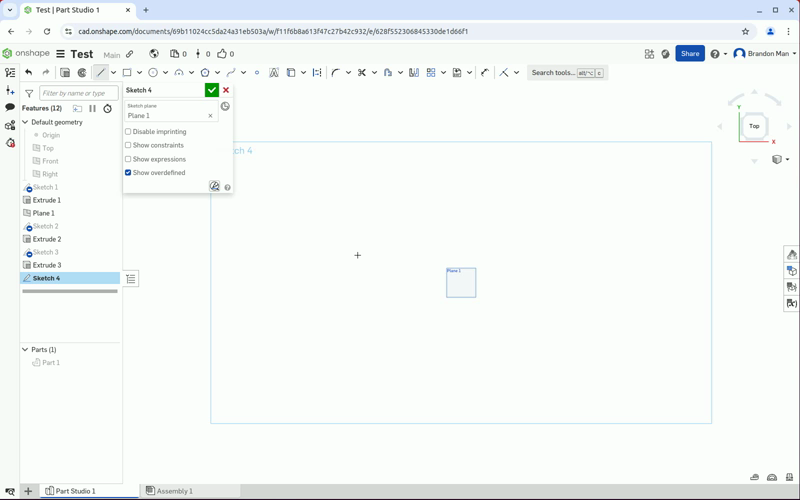
key_down(shift)
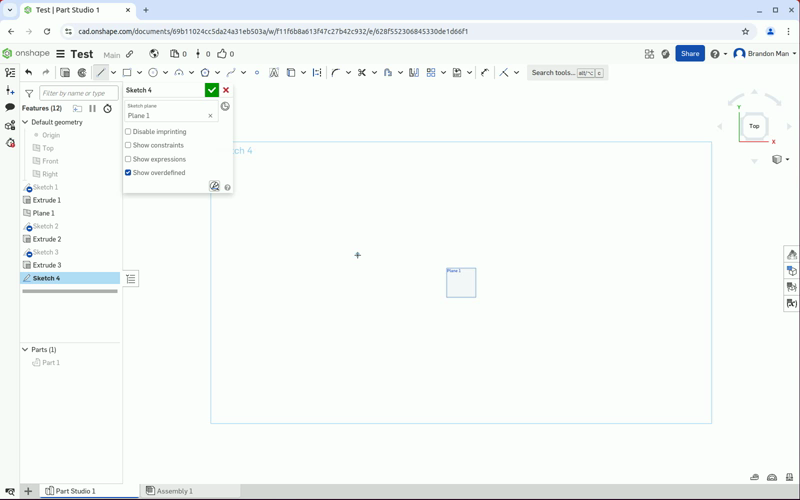
mouse_move(562, 254)
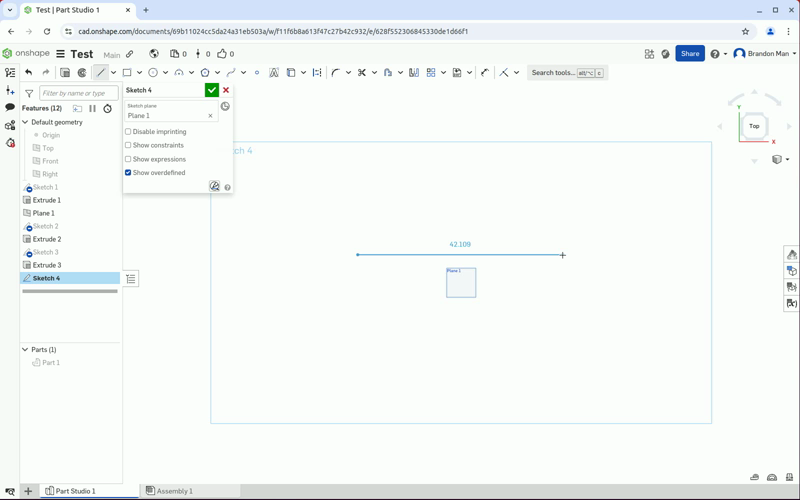
click(562, 254)
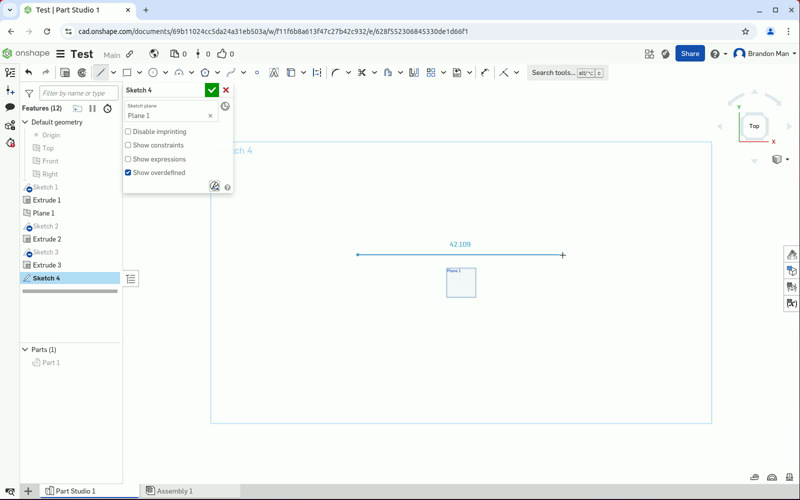
key_up(shift)
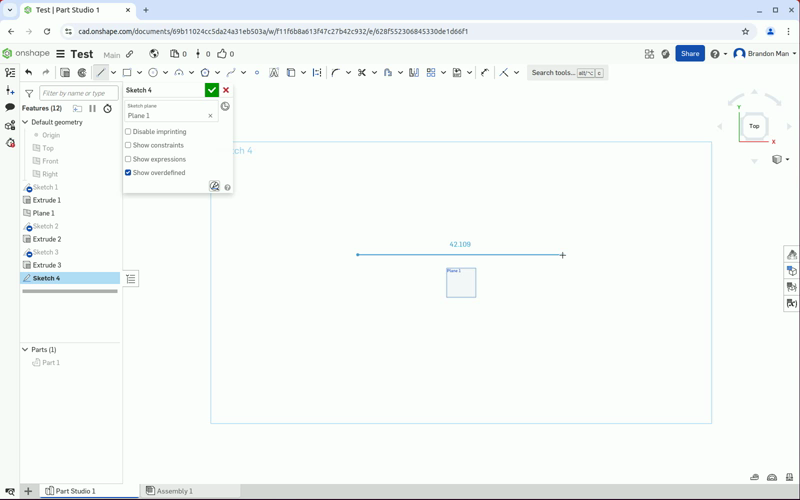
key_down(shift)
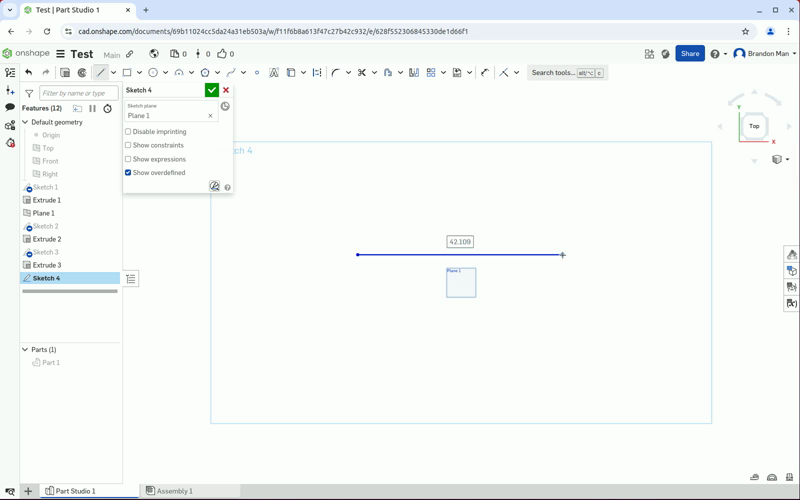
mouse_move(589, 254)
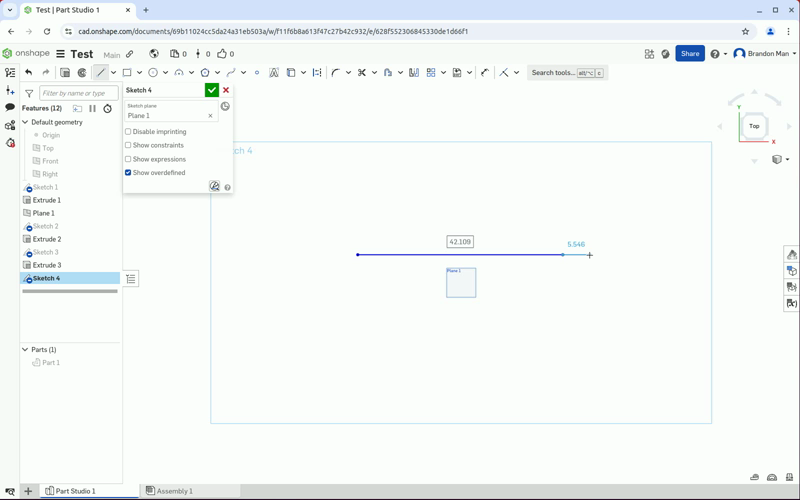
mouse_move(562, 207)
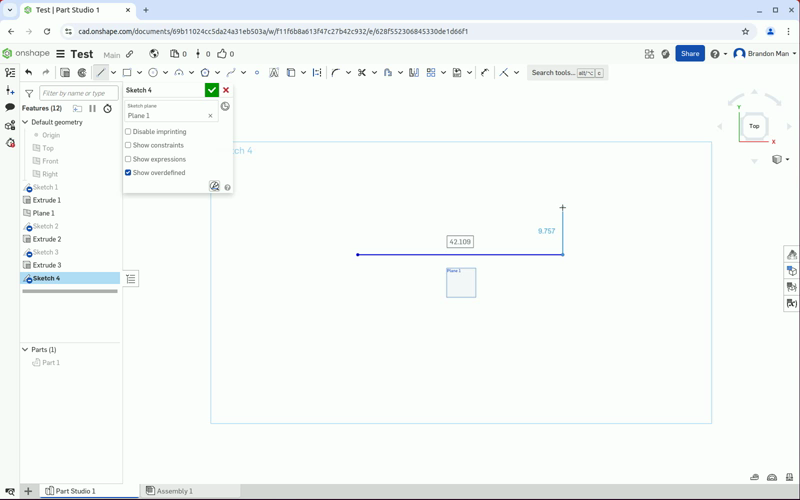
click(562, 207)
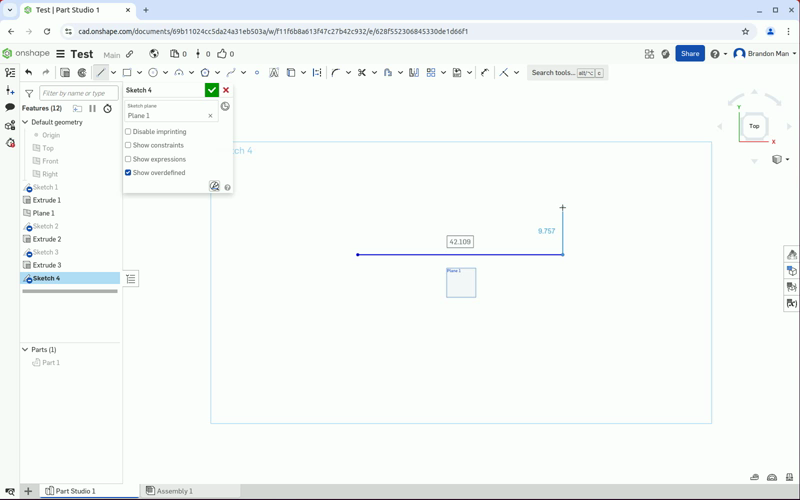
key_up(shift)
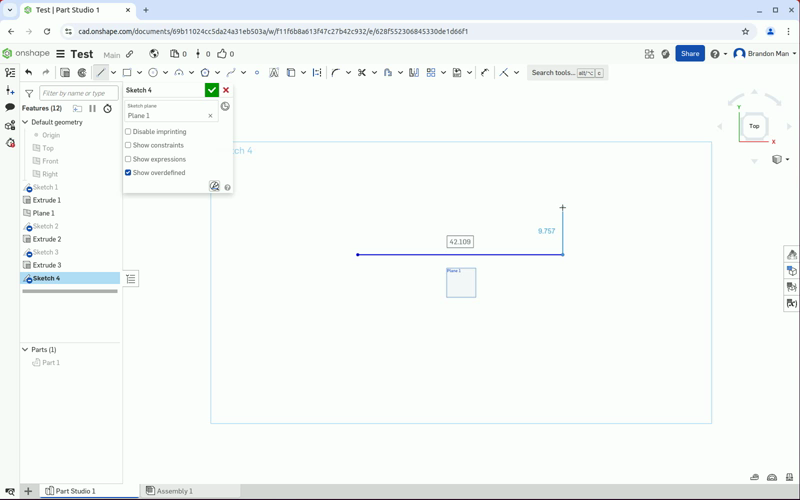
key_down(shift)
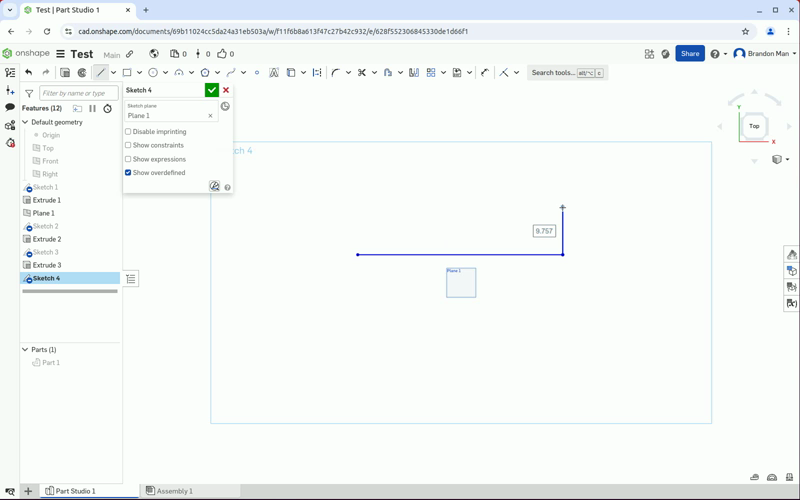
mouse_move(357, 207)
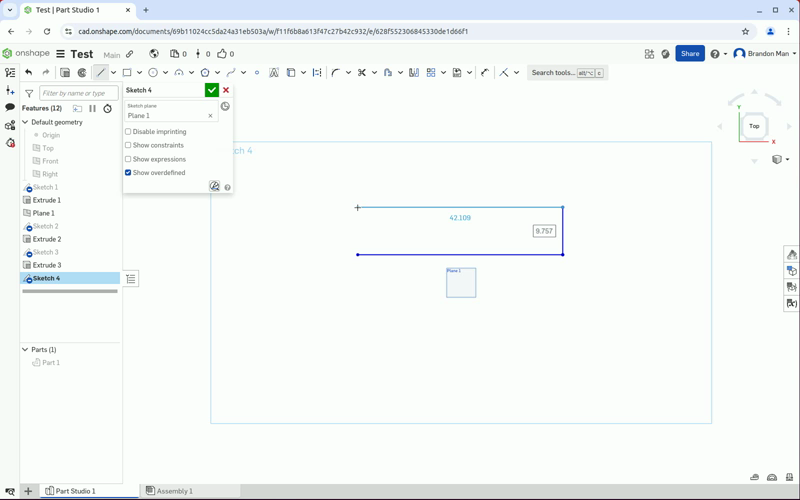
click(357, 207)
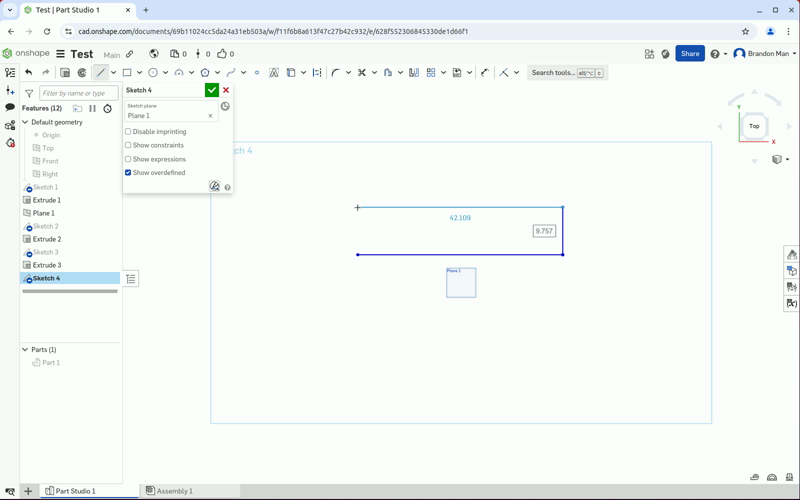
key_up(shift)
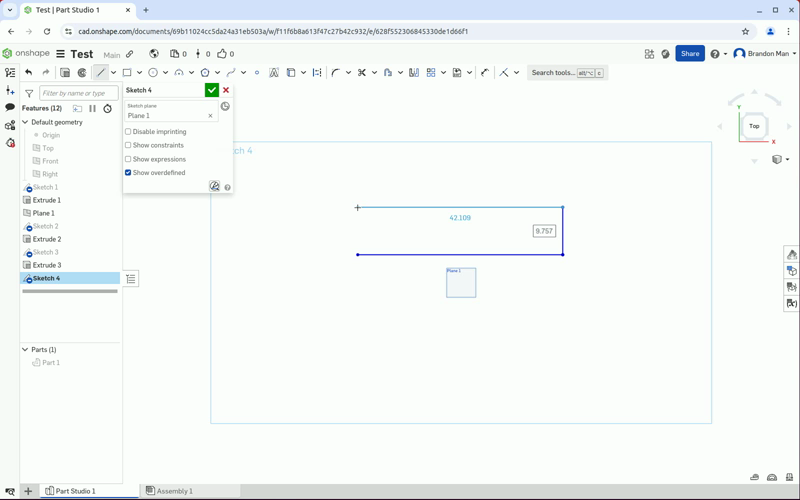
mouse_move(387, 207)
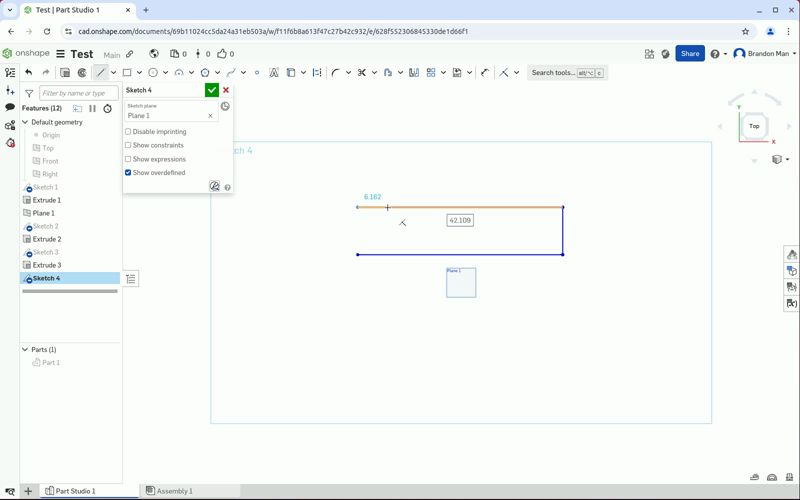
key_down(shift)
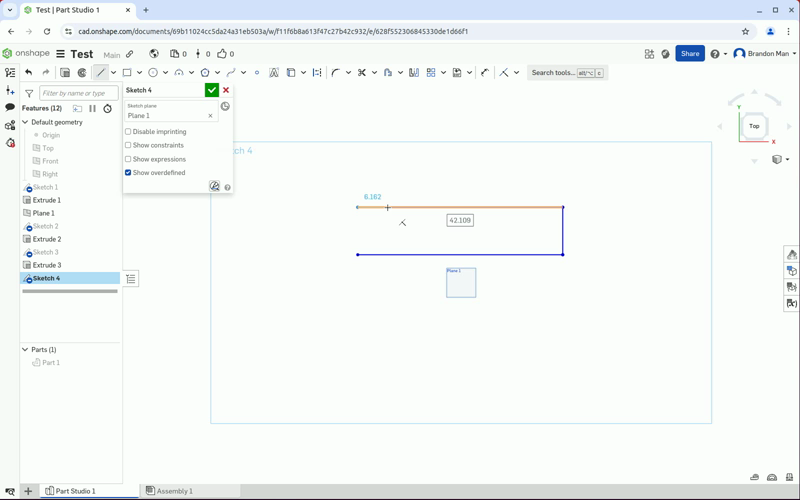
mouse_move(357, 254)
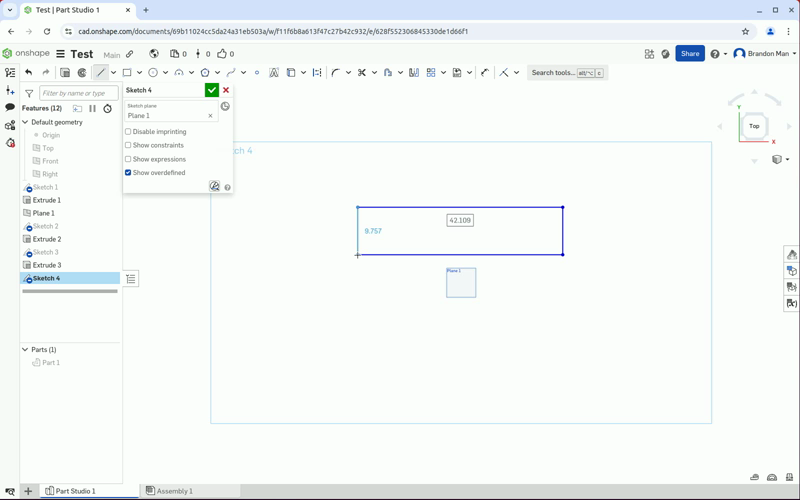
key_up(shift)
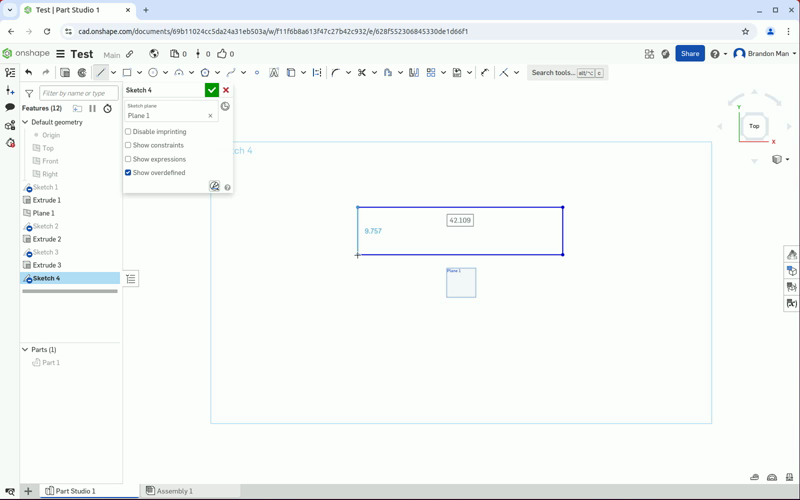
click(357, 254)
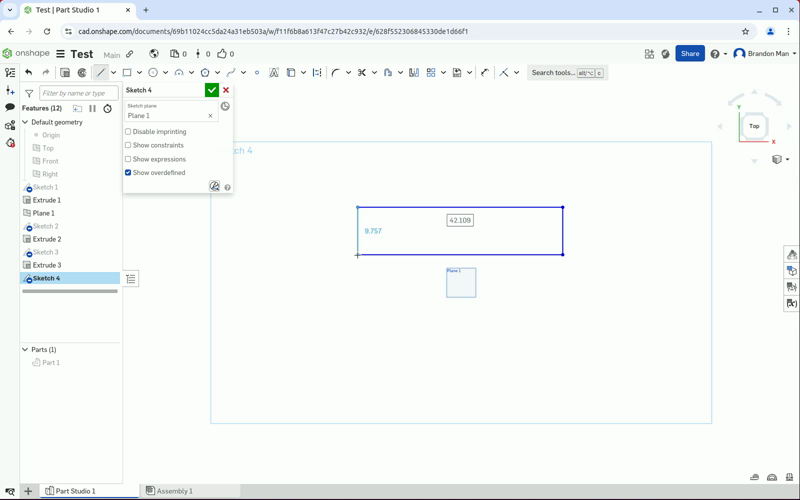
key(esc)
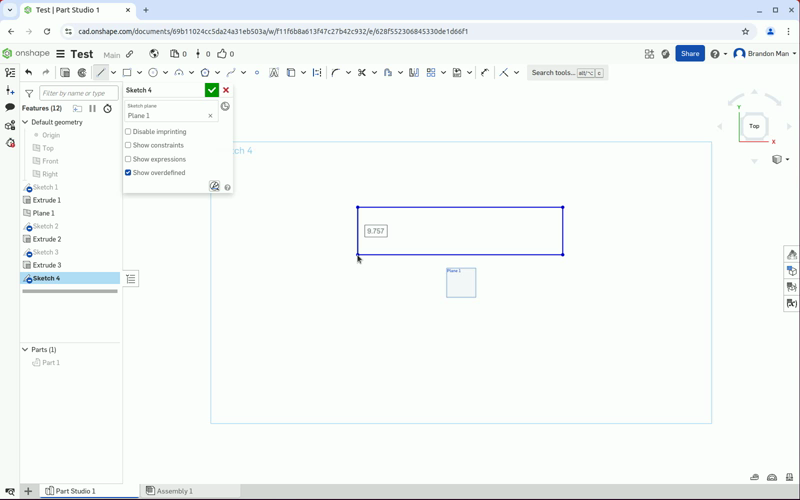
mouse_move(470, 233)
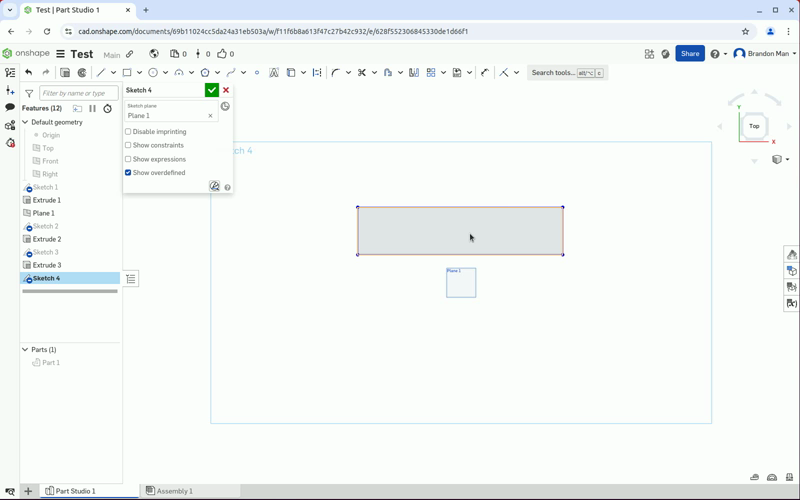
click(470, 233)
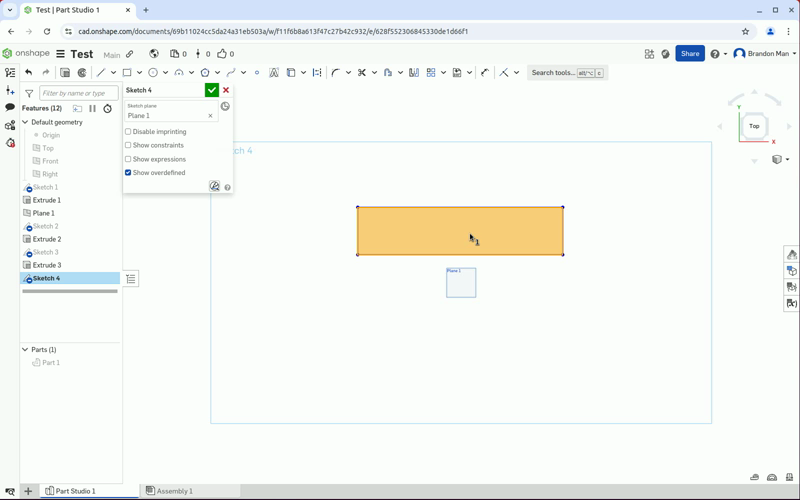
mouse_move(73, 352)
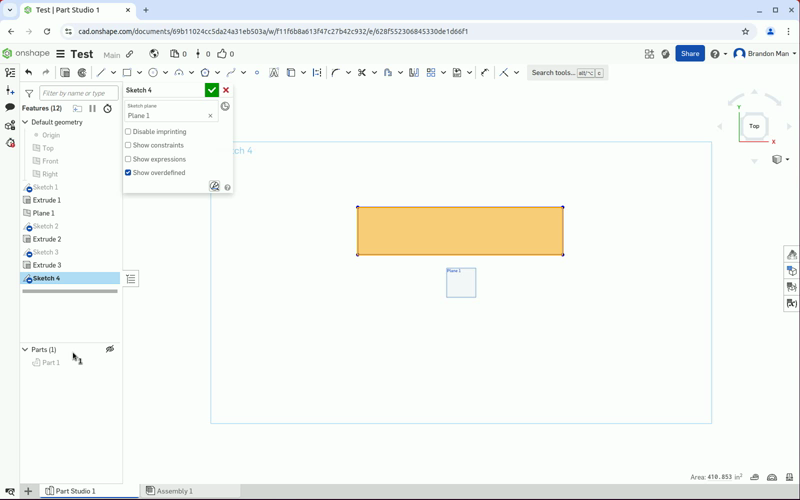
key(shift+y)
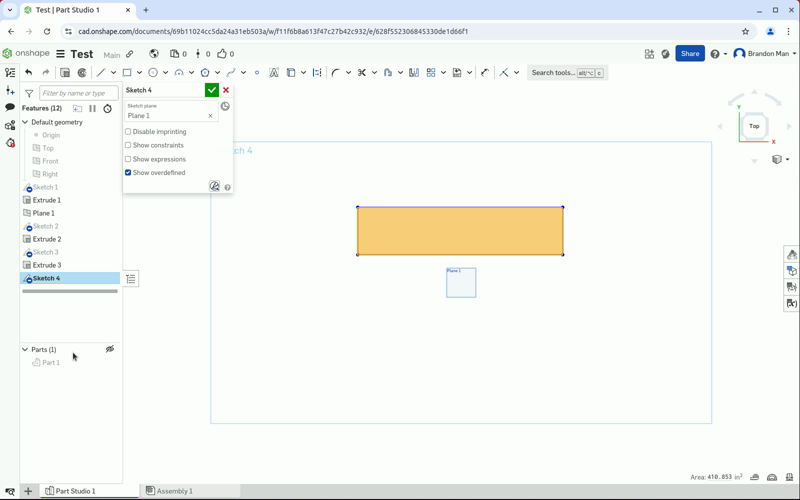
key(shift+e)
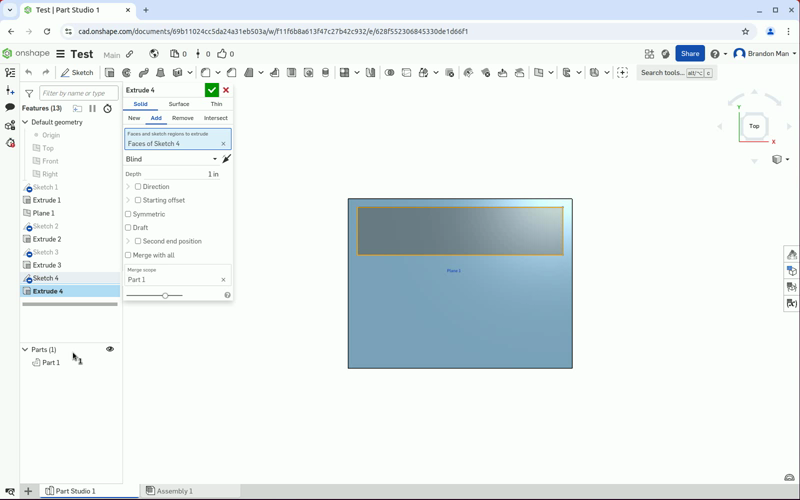
mouse_move(143, 106)
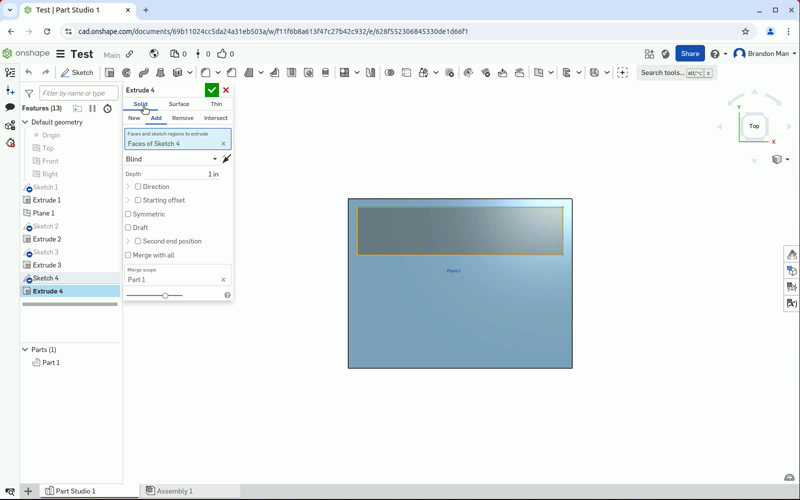
click(143, 106)
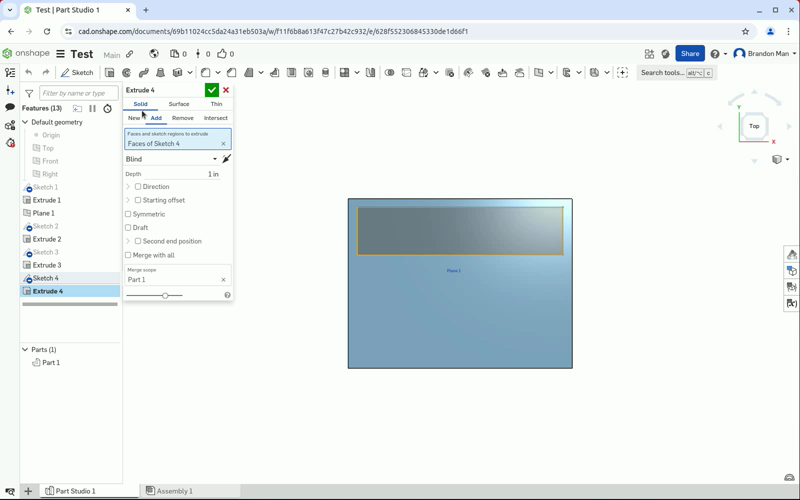
mouse_move(137, 120)
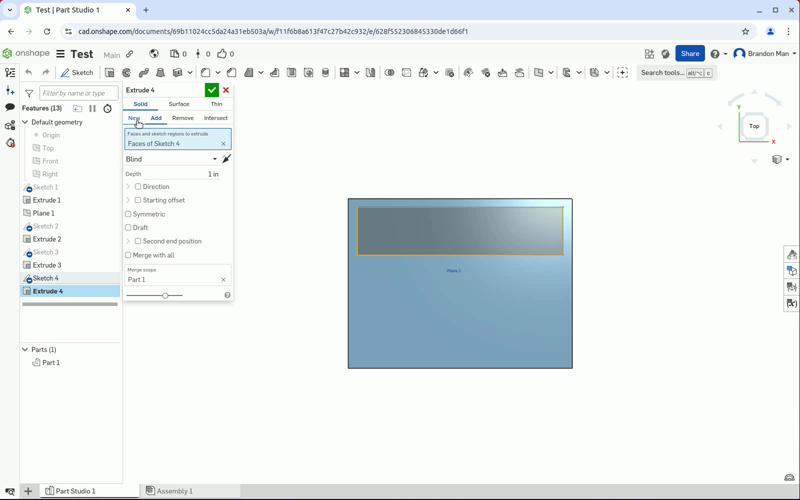
click(137, 120)
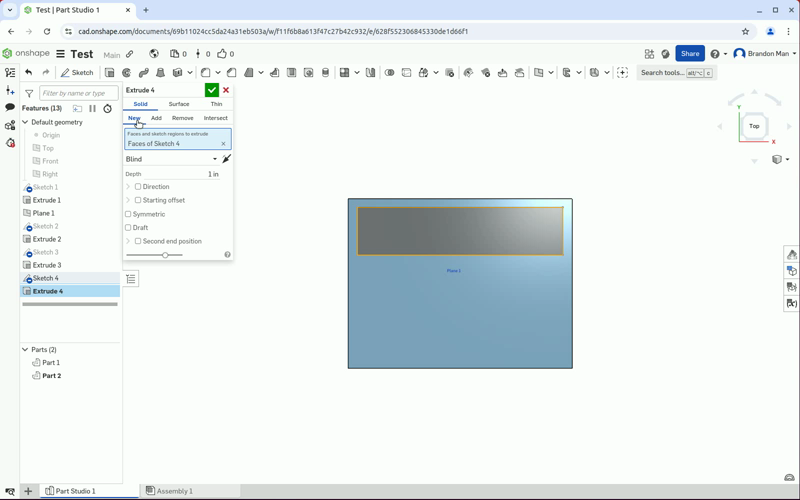
key(tab, 4)
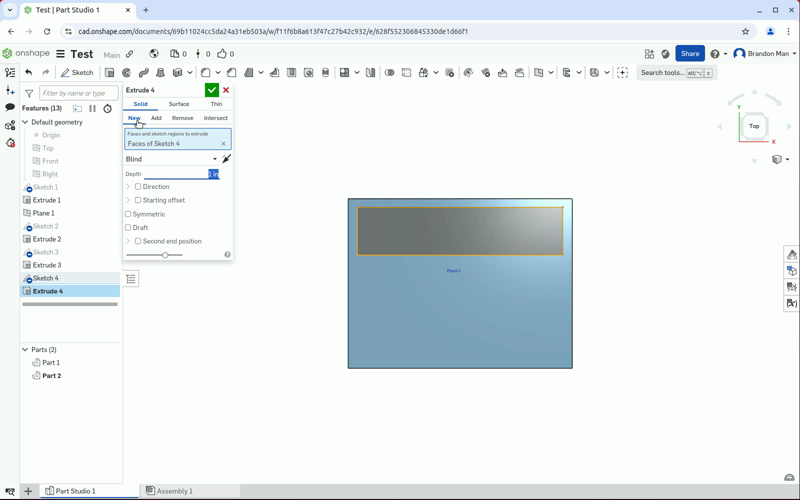
text(7.221)
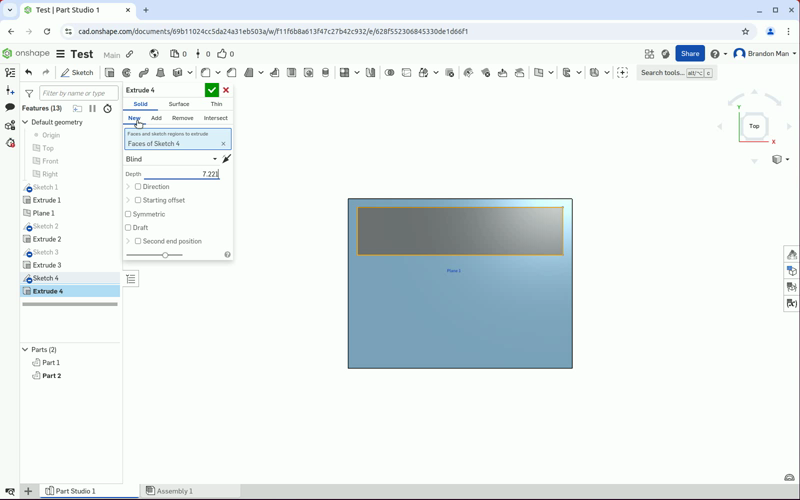
key(enter)
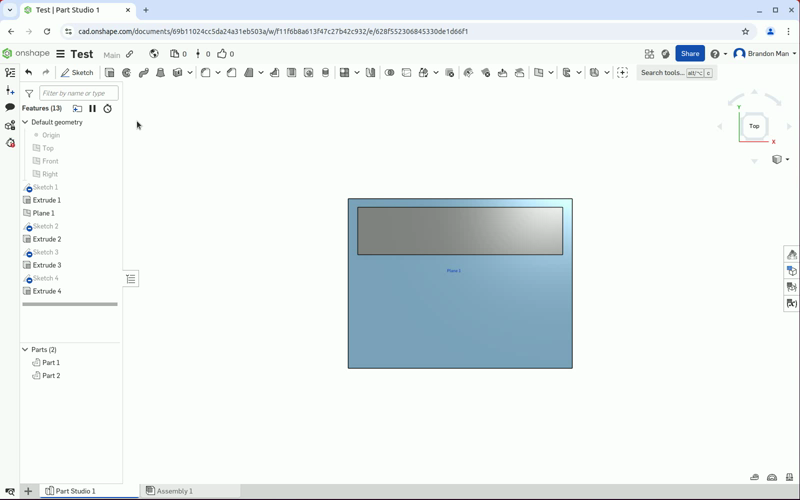
key(shift+h)
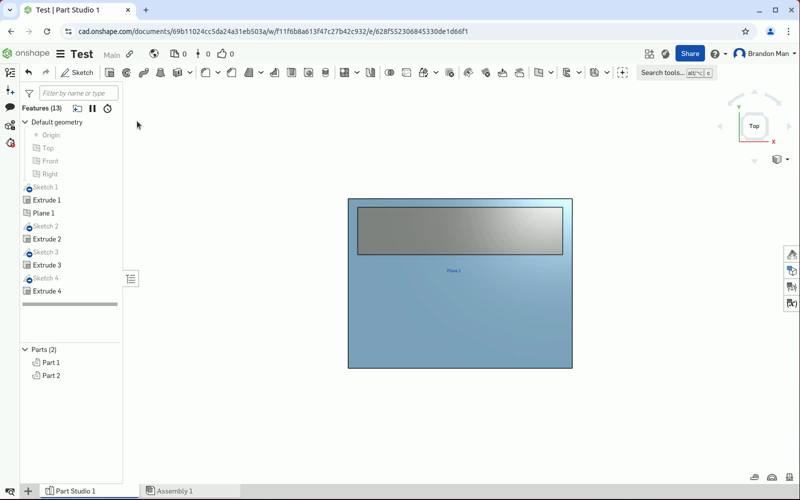
key(shift+h)
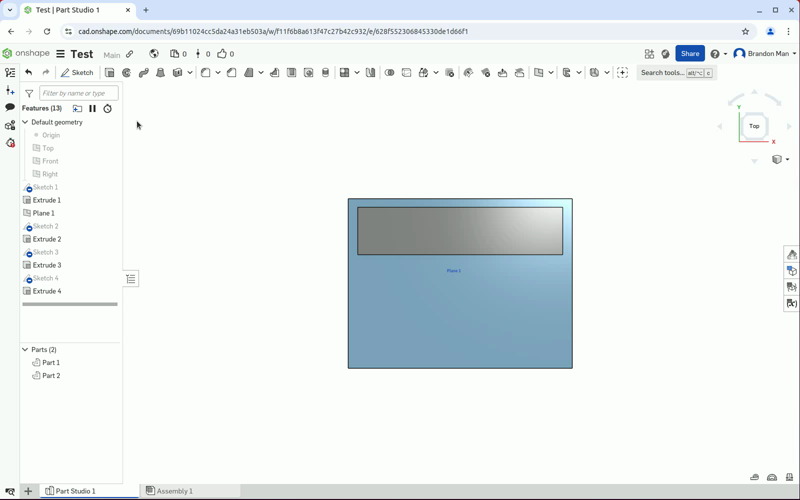
mouse_move(73, 189)
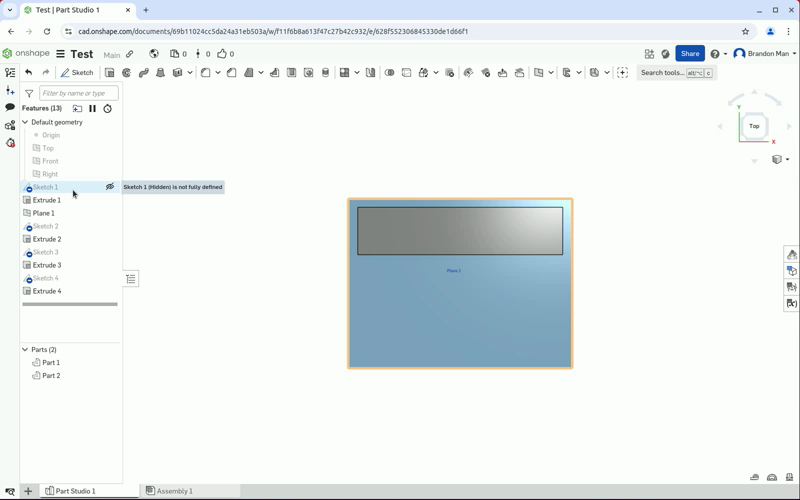
click(73, 189)
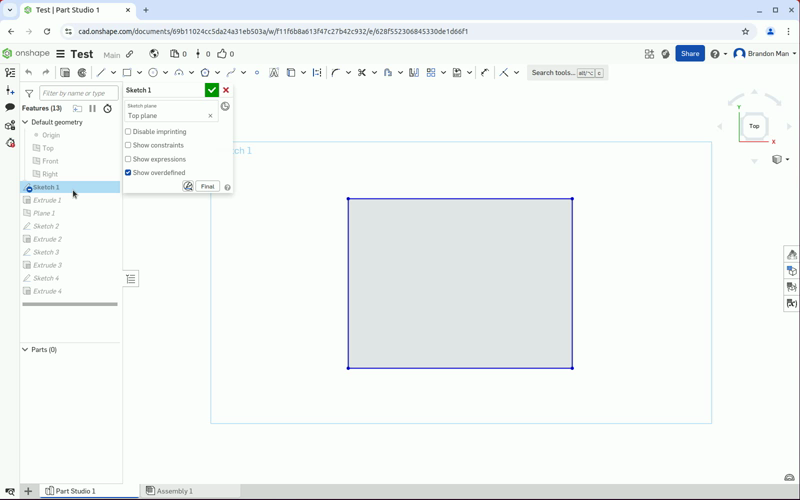
mouse_move(229, 92)
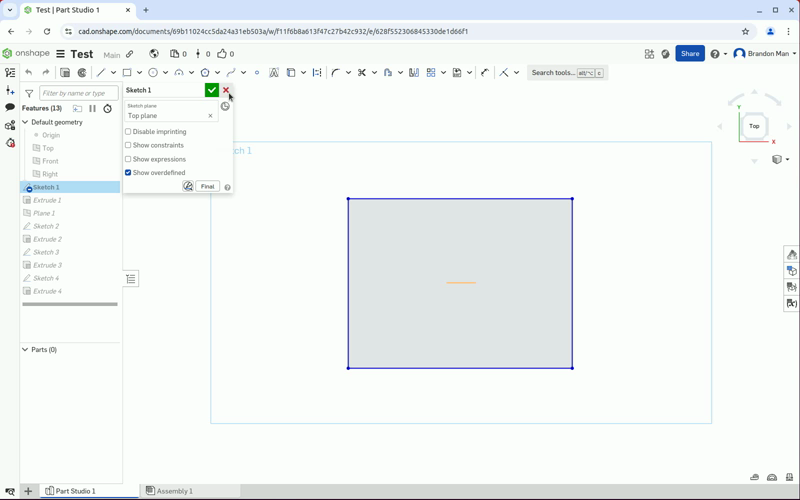
click(229, 92)
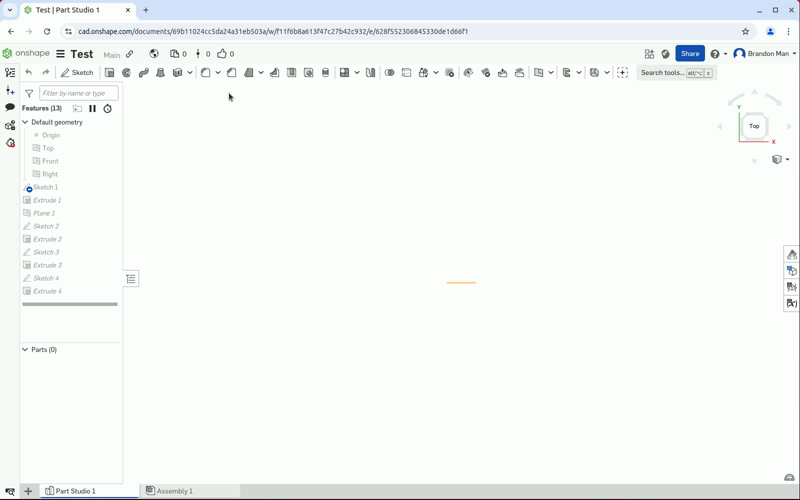
key(shift+s)
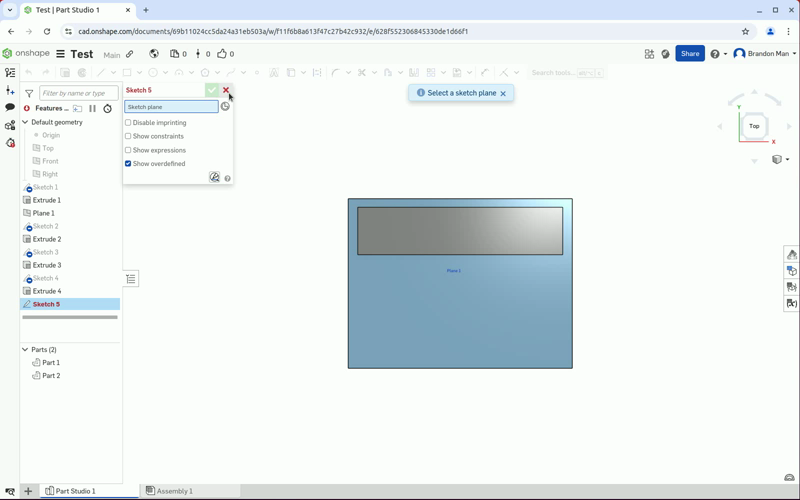
mouse_move(73, 215)
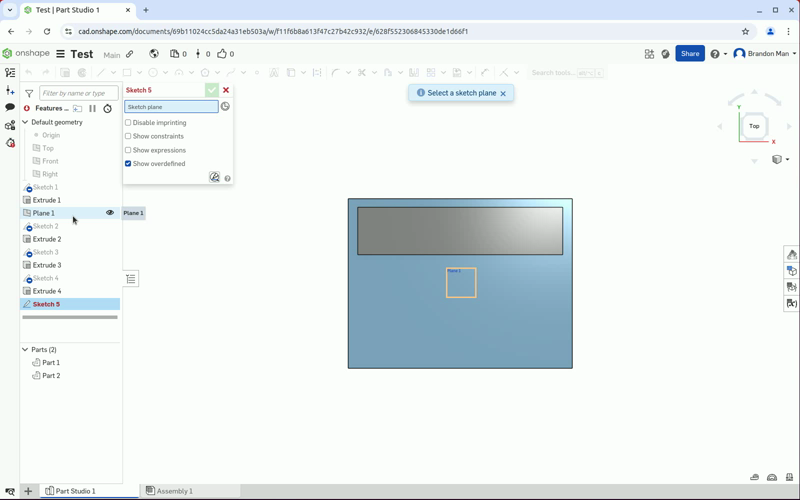
click(73, 215)
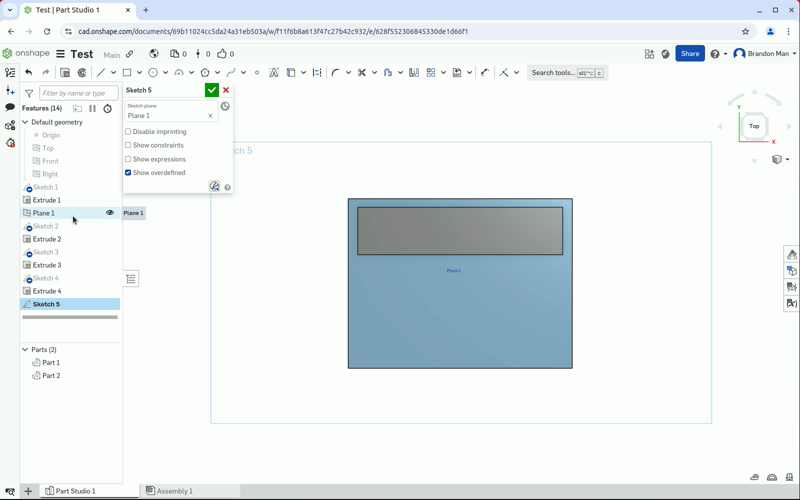
mouse_move(73, 352)
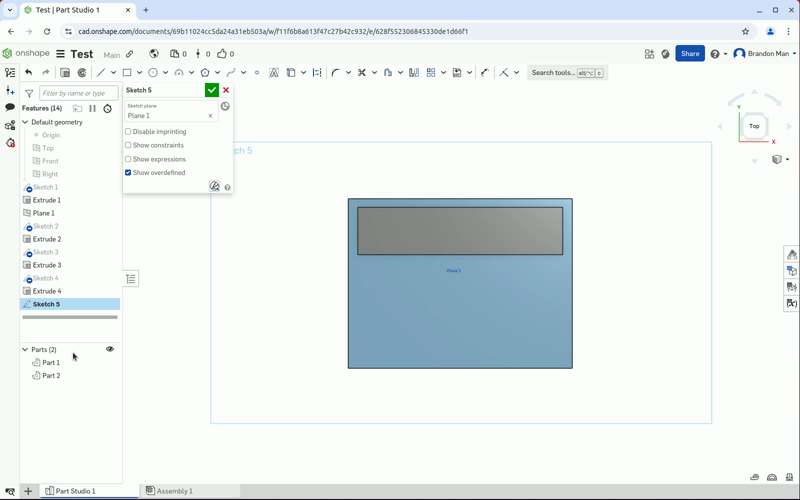
key(y)
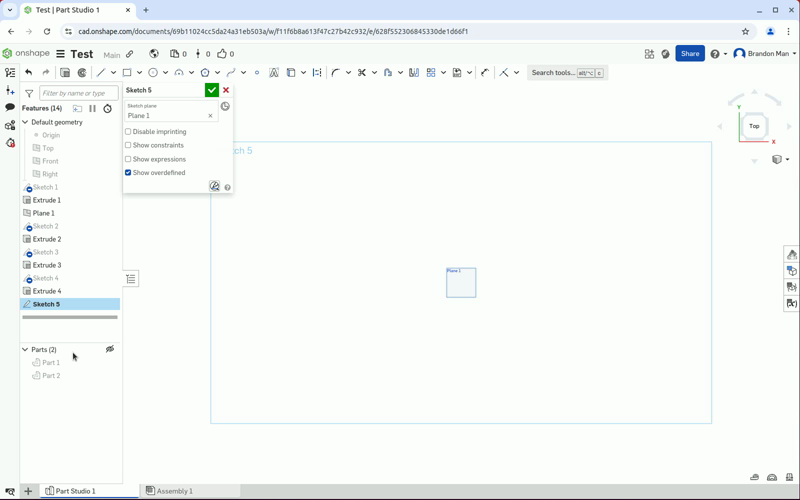
key(l)
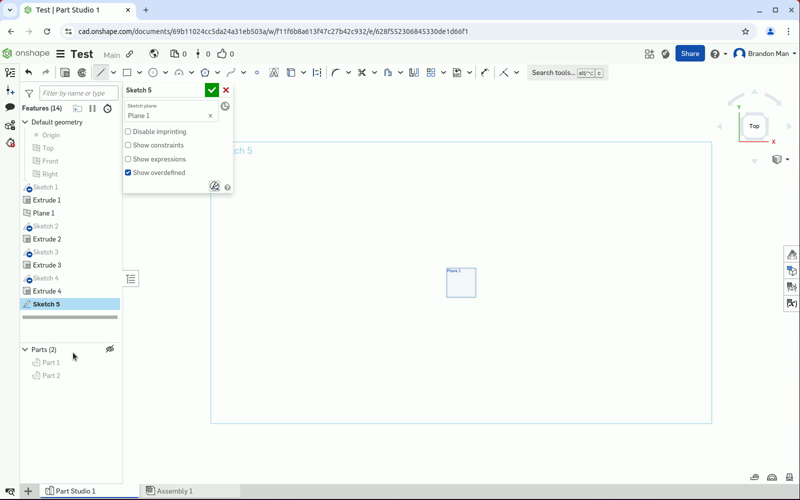
key_down(shift)
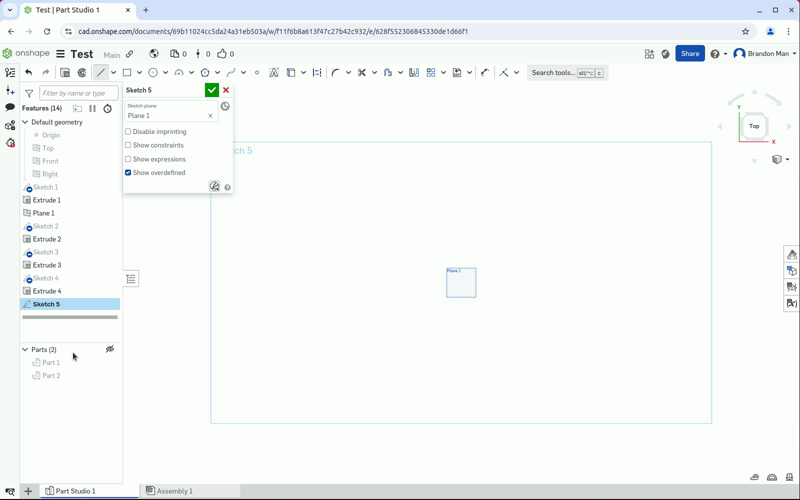
mouse_move(357, 359)
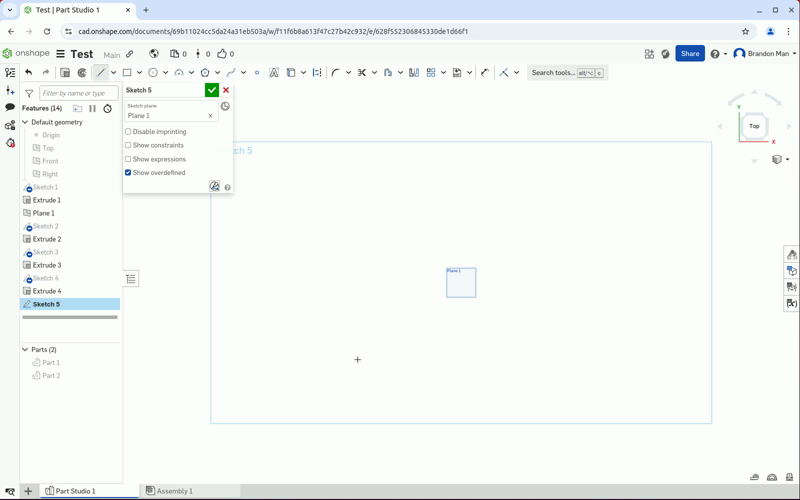
click(357, 359)
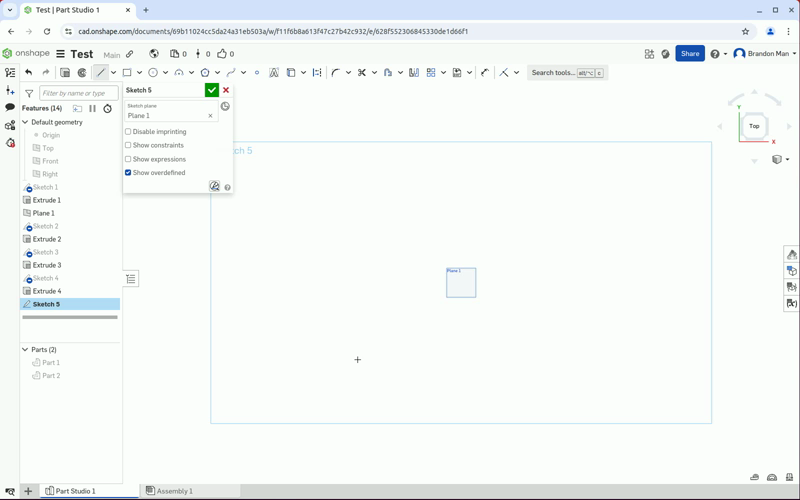
key_up(shift)
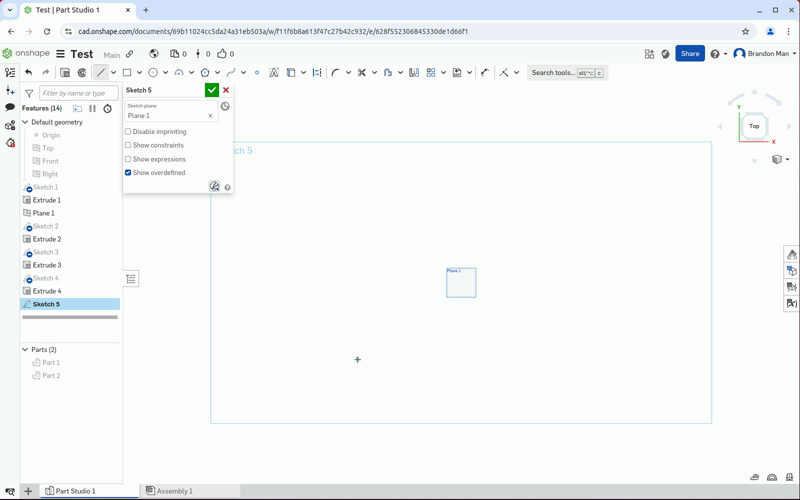
key_down(shift)
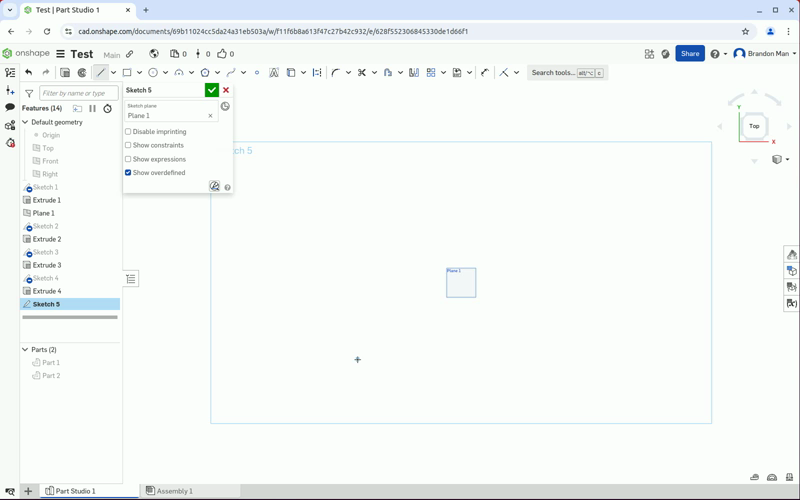
mouse_move(562, 359)
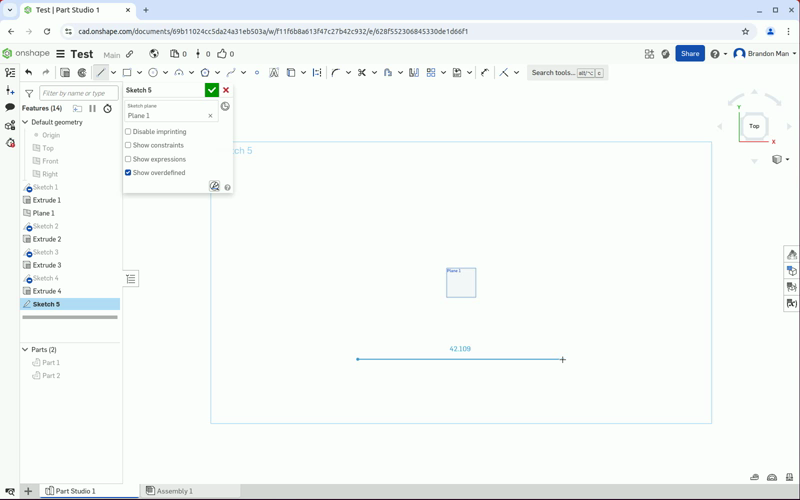
click(562, 359)
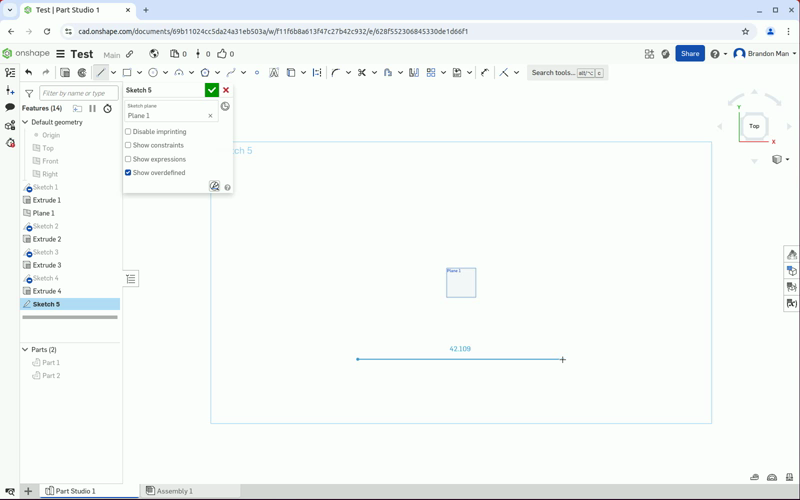
key_up(shift)
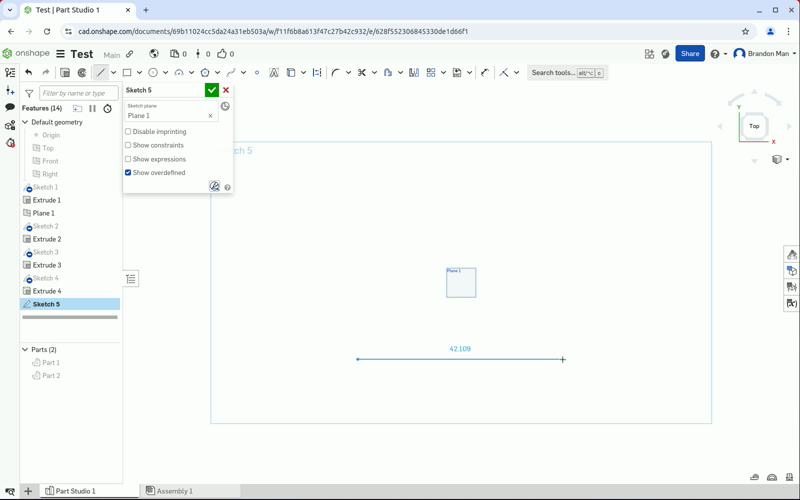
key_down(shift)
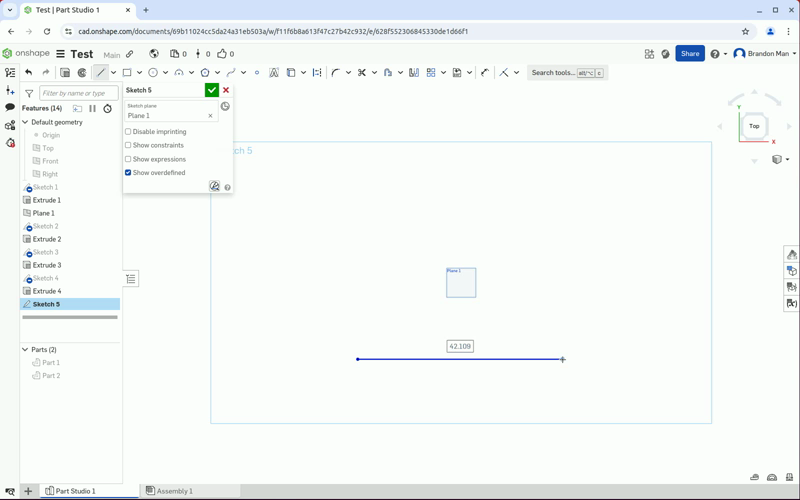
mouse_move(589, 359)
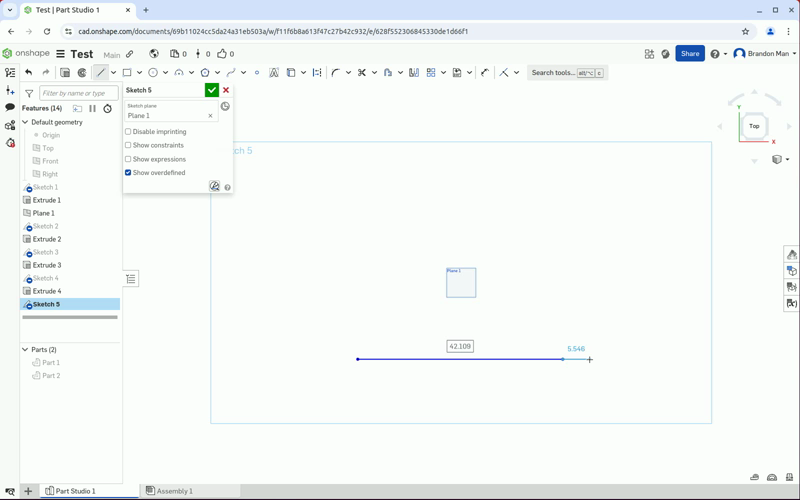
mouse_move(562, 311)
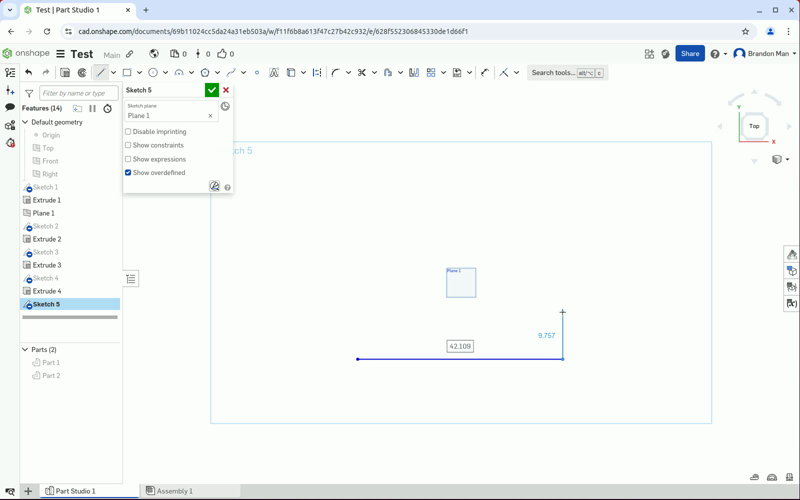
click(562, 311)
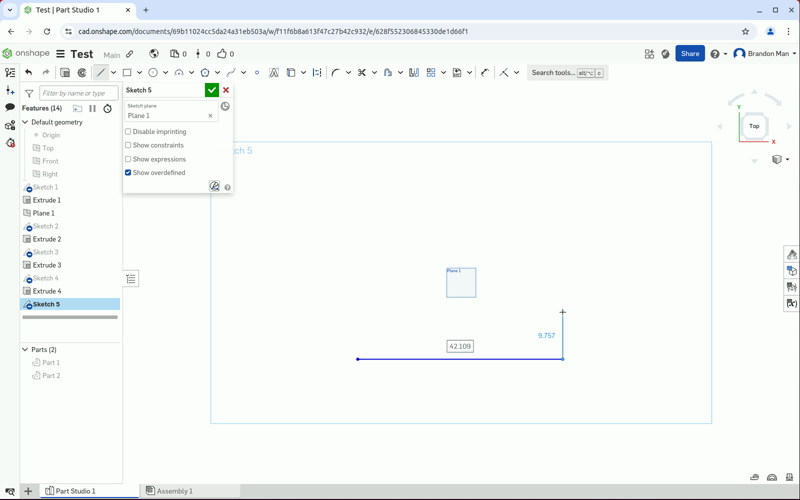
key_up(shift)
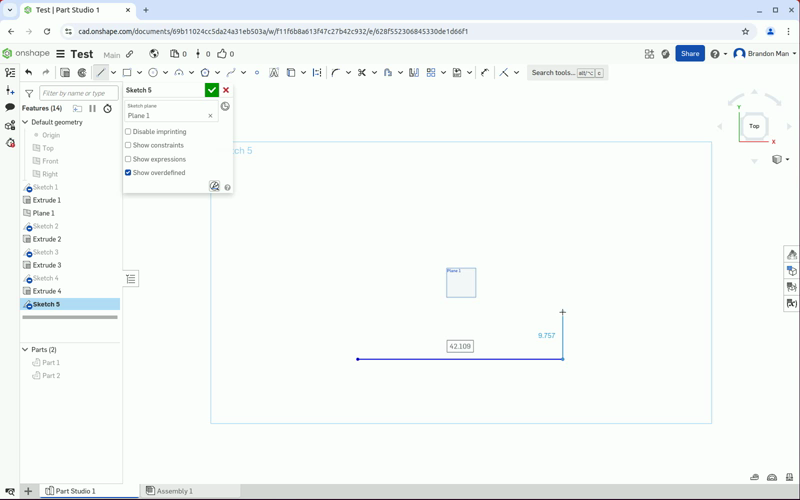
key_down(shift)
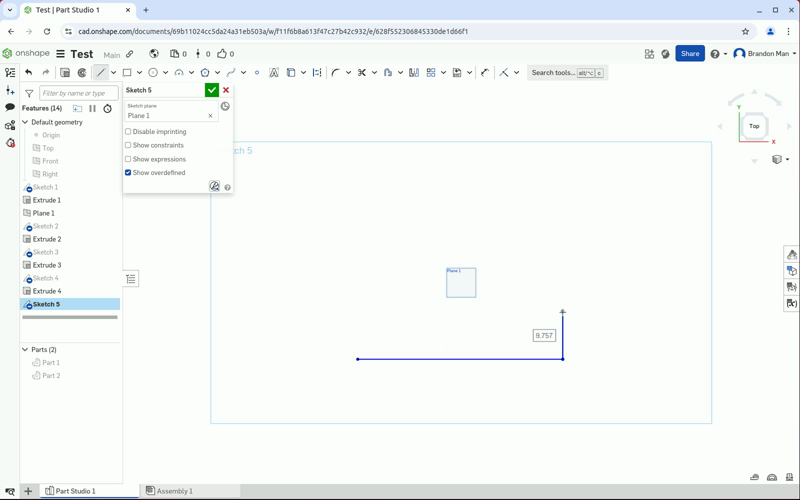
mouse_move(357, 311)
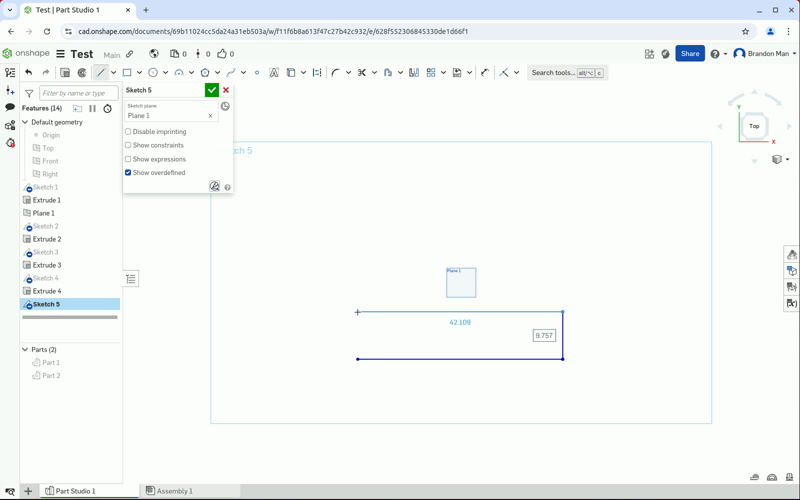
click(357, 311)
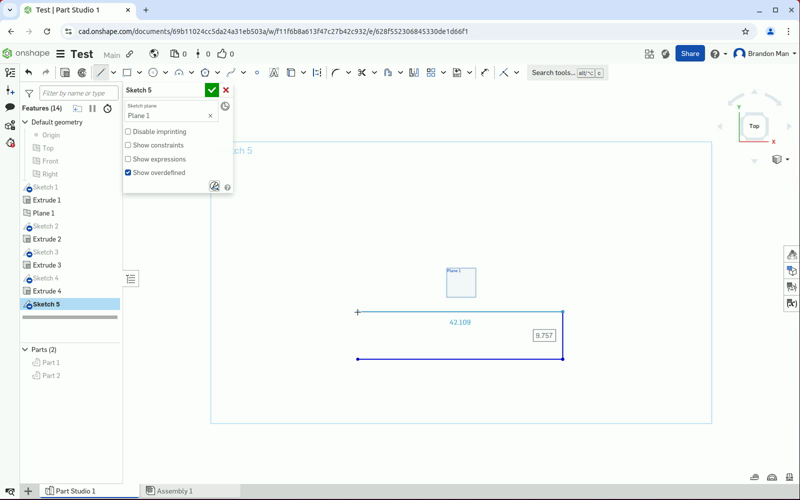
key_up(shift)
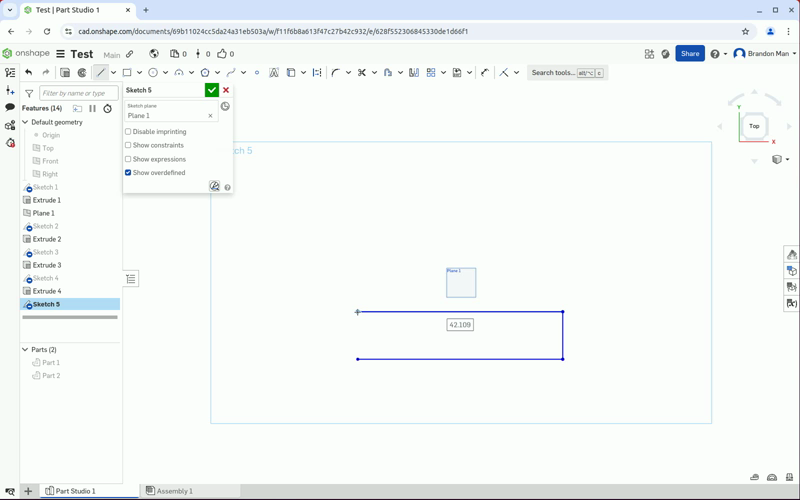
mouse_move(387, 311)
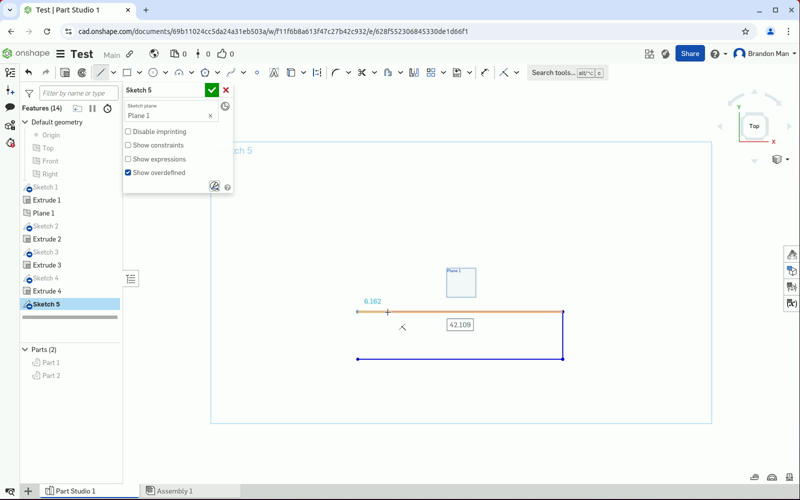
key_down(shift)
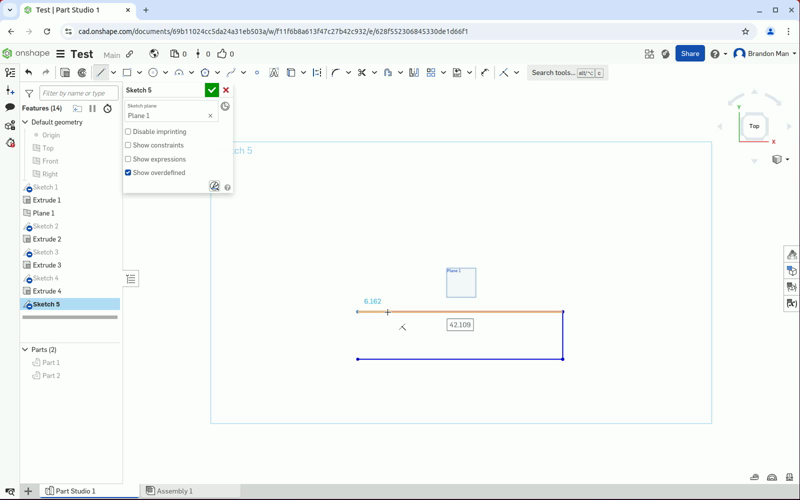
mouse_move(357, 359)
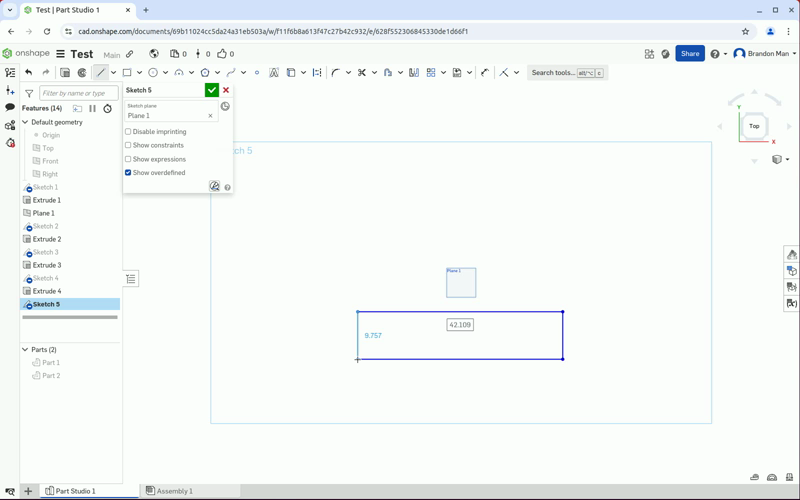
key_up(shift)
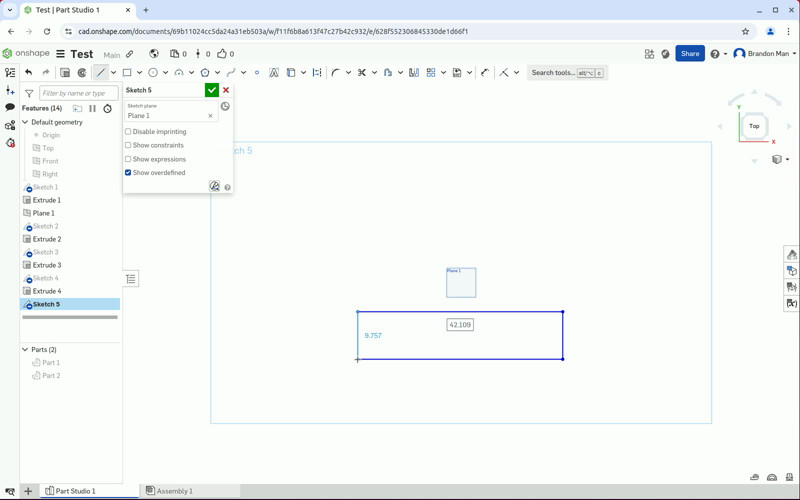
click(357, 359)
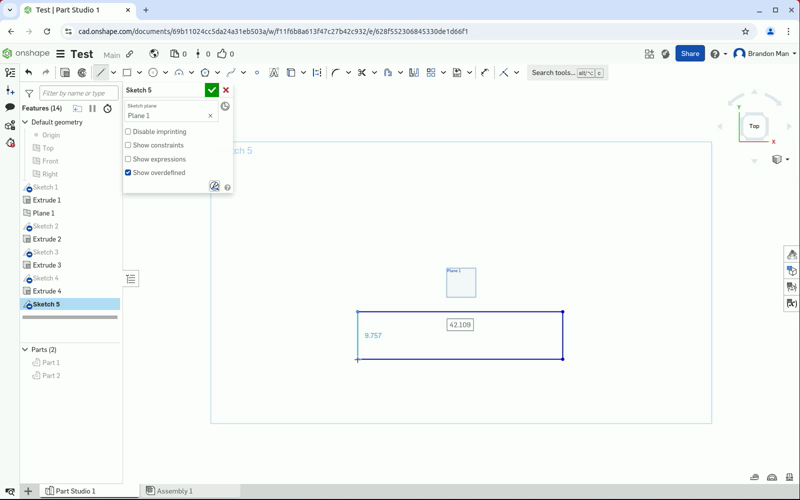
key(esc)
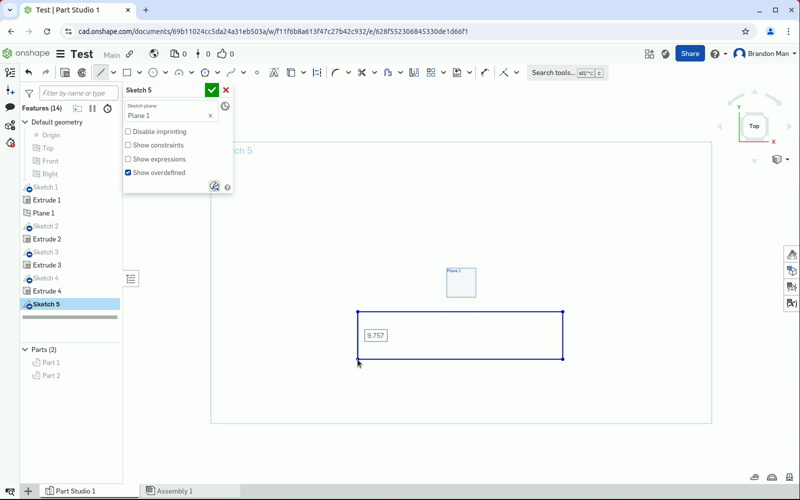
mouse_move(528, 345)
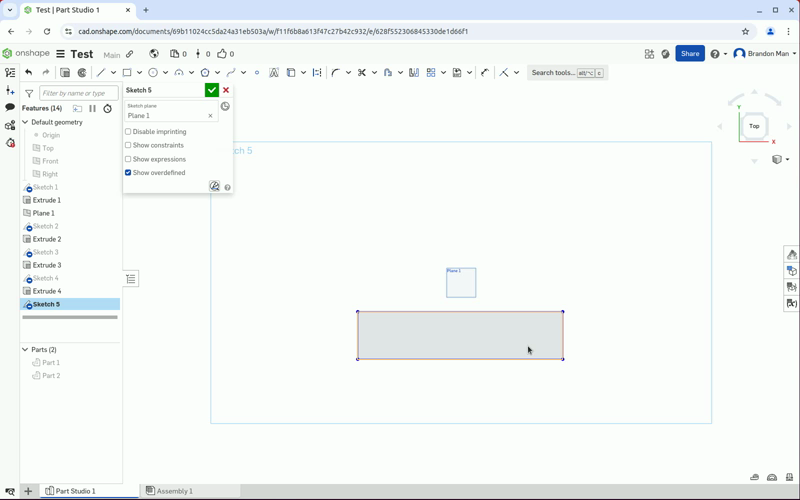
click(528, 345)
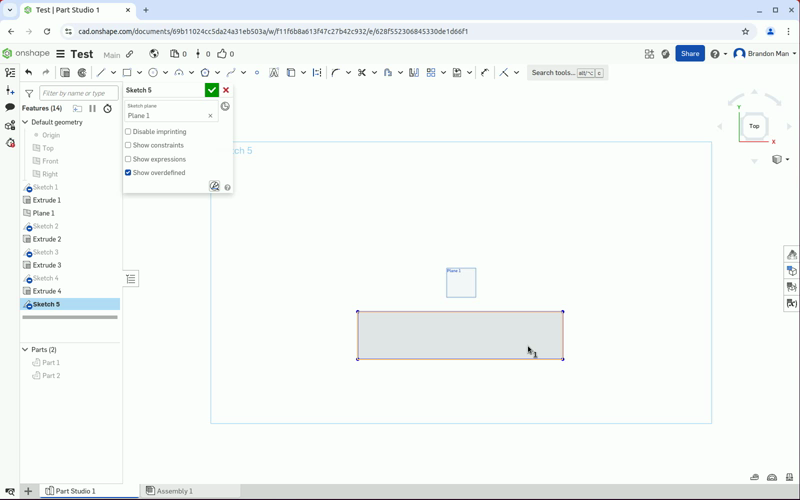
mouse_move(73, 352)
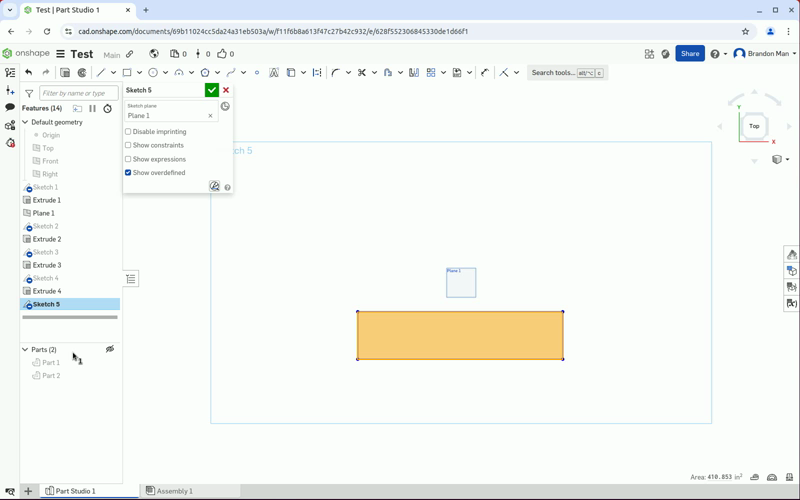
key(shift+y)
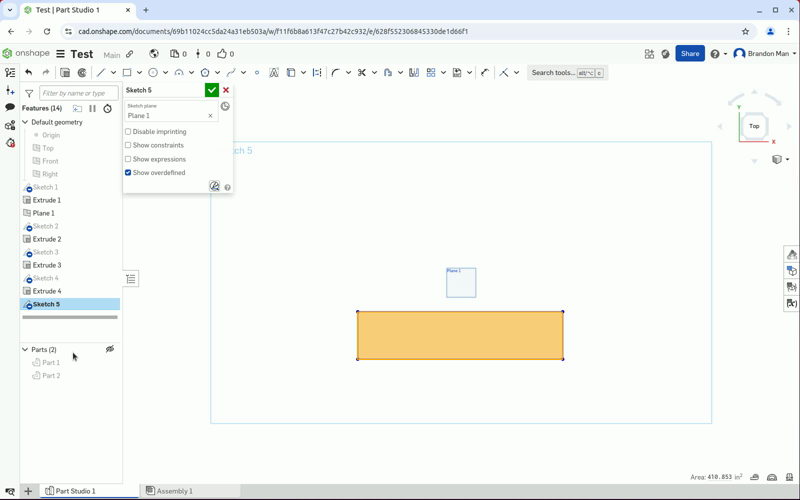
key(shift+e)
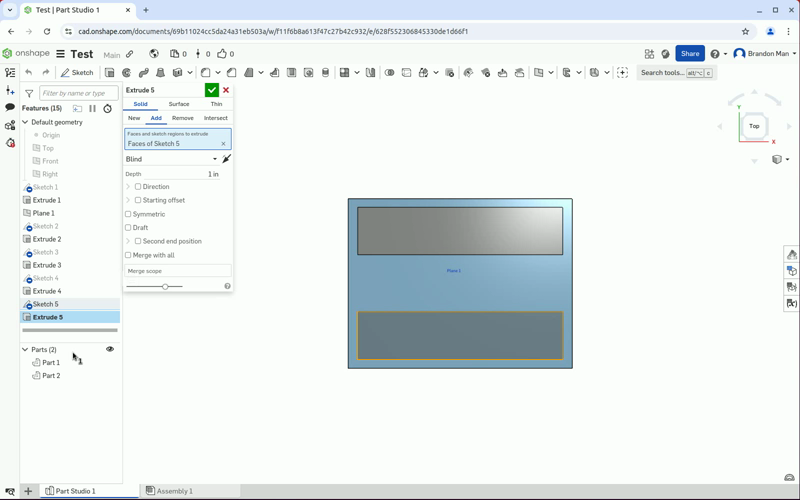
mouse_move(143, 106)
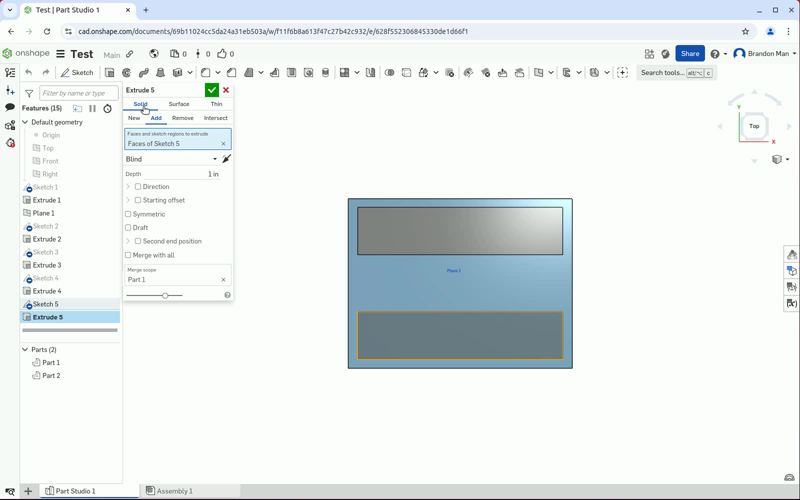
click(143, 106)
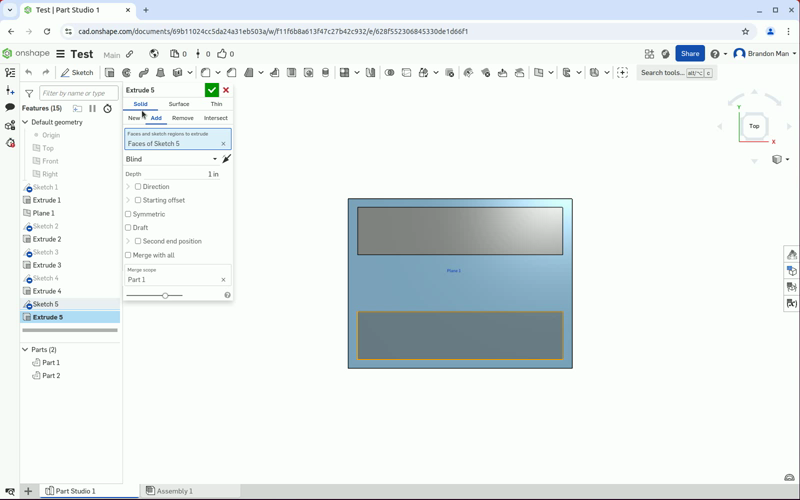
mouse_move(137, 120)
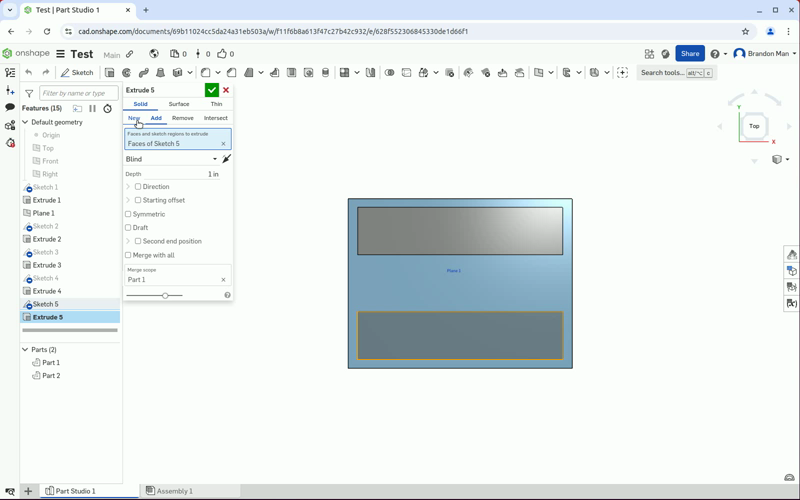
click(137, 120)
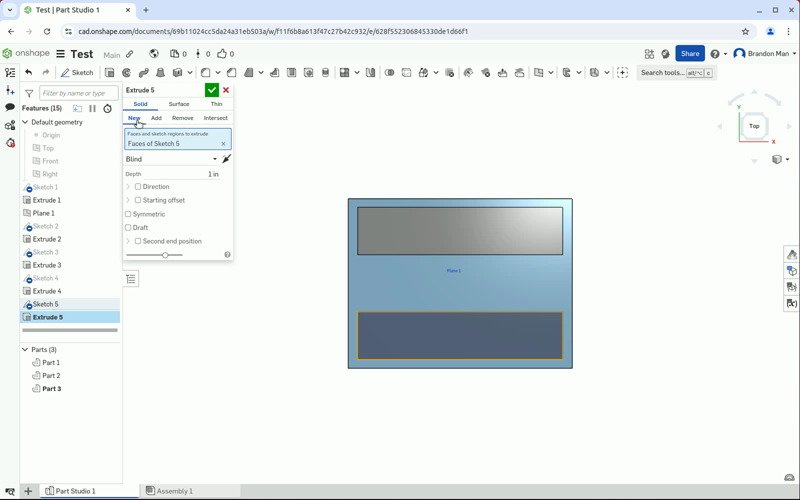
key(tab, 4)
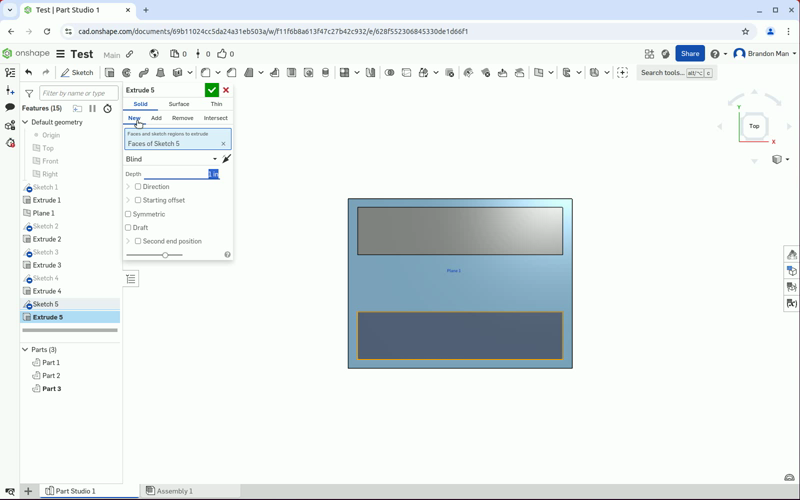
text(7.221)
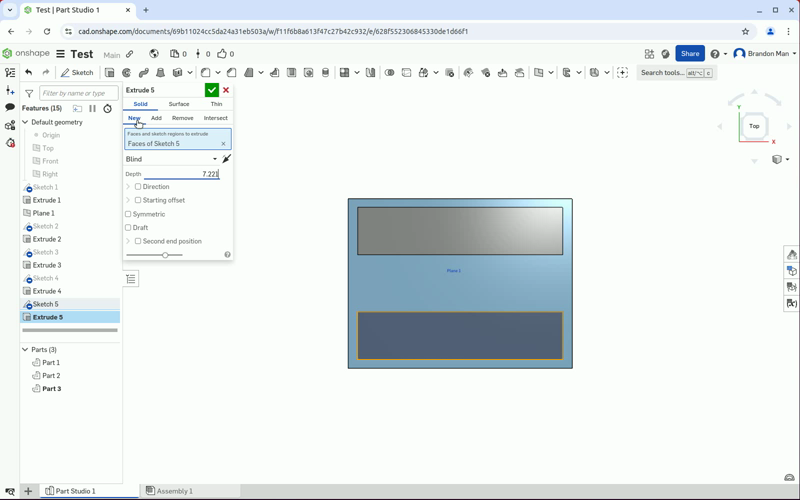
key(enter)
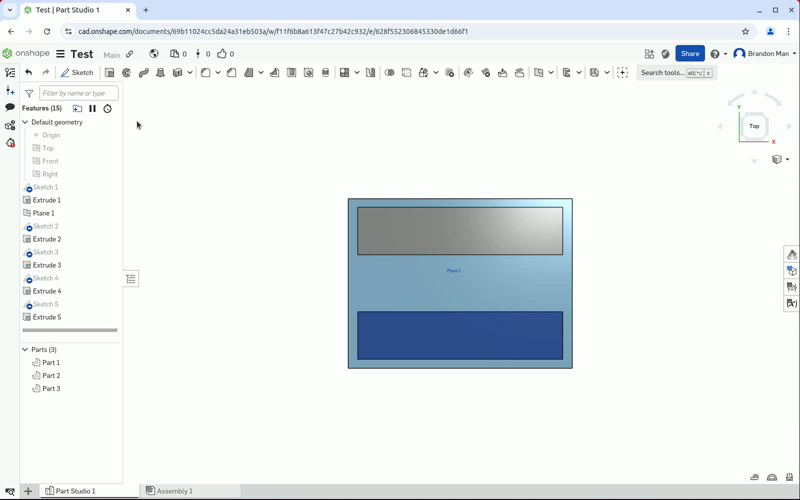
key(shift+h)
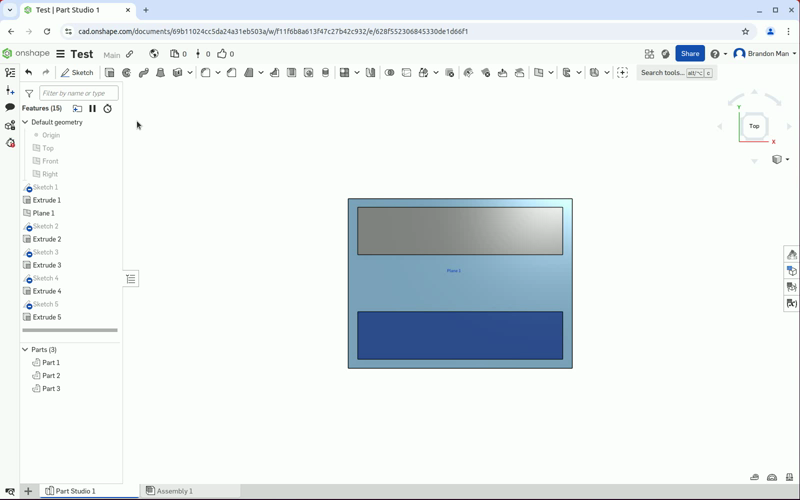
key(shift+h)
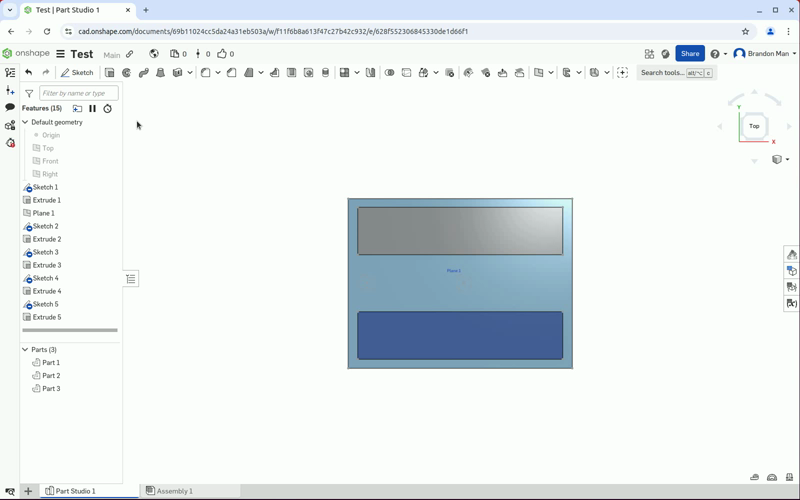
key(shift+7)
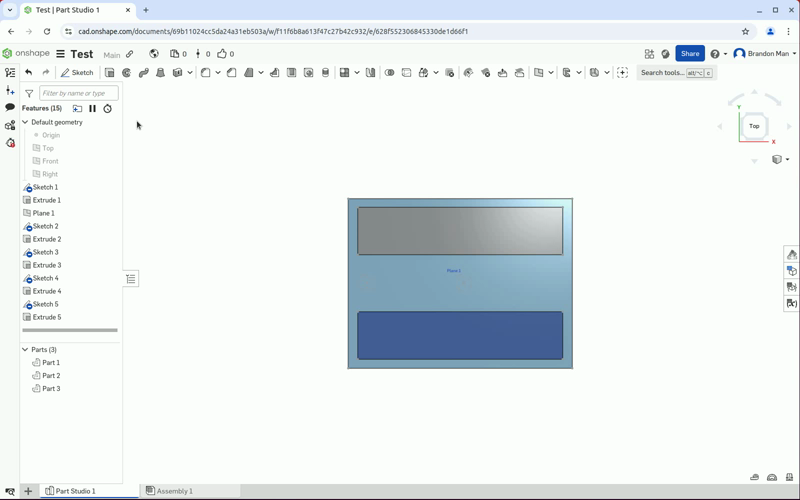
key(up, 3)
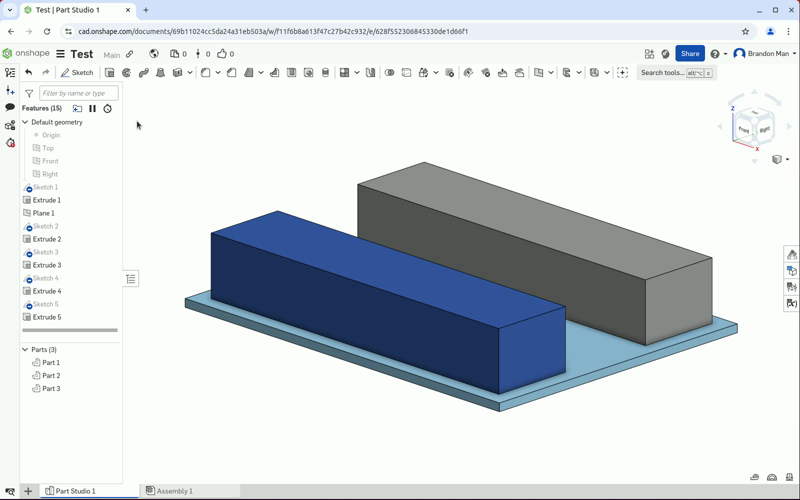
key(left, 3)
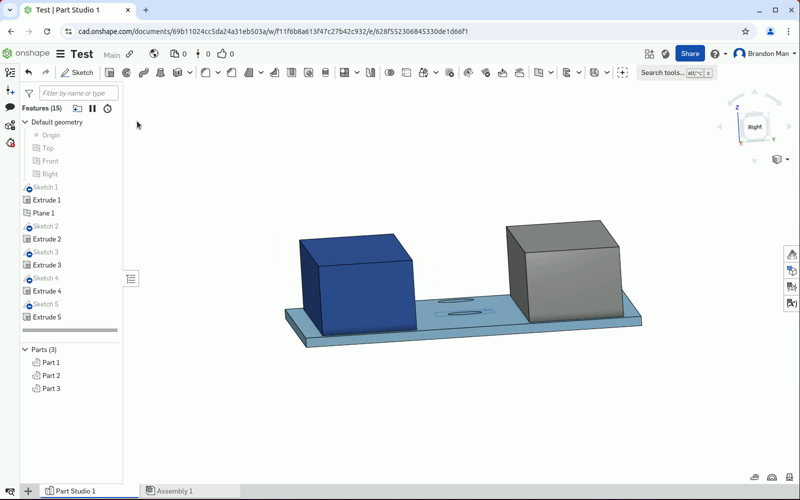
key(right, 3)
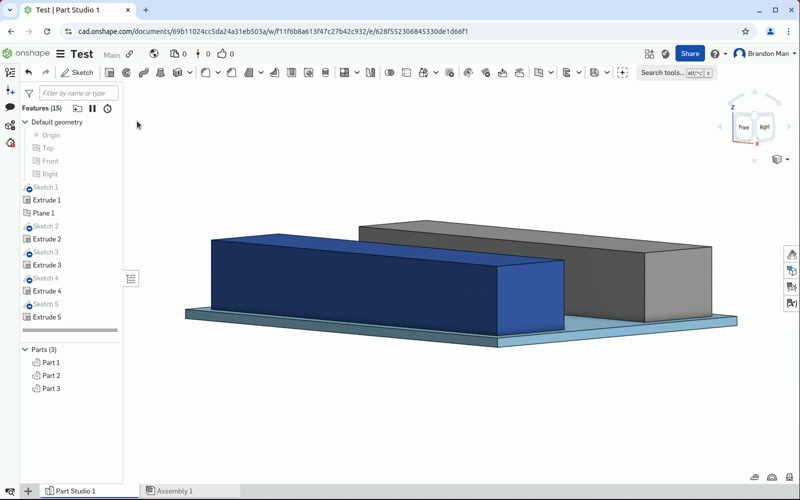
key(down, 3)
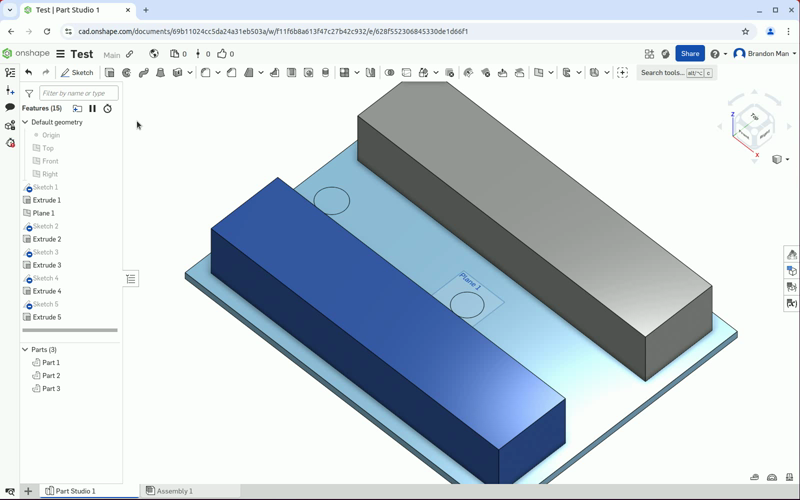
mouse_move(73, 189)
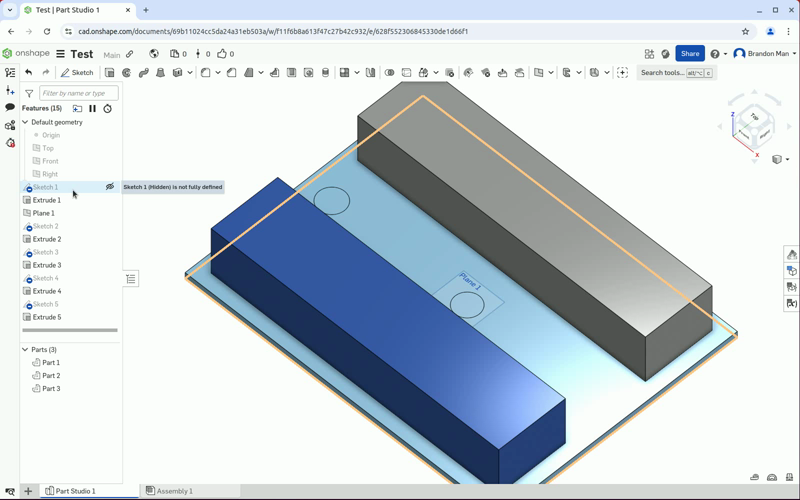
click(73, 189)